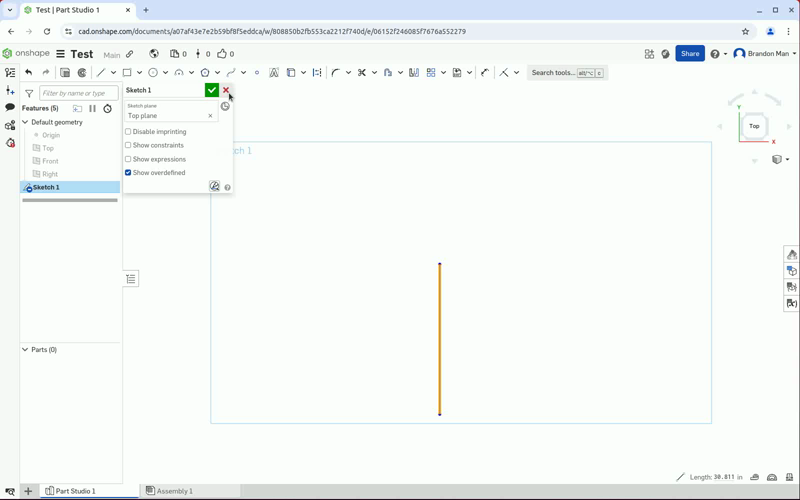
key(shift+h)
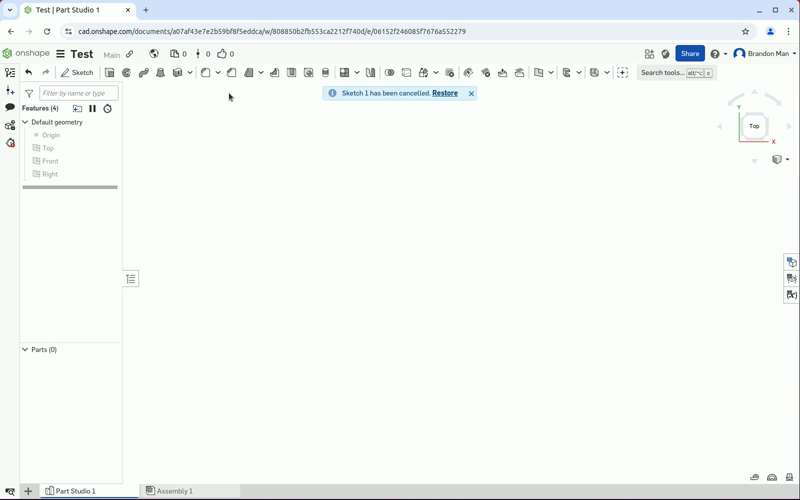
mouse_move(73, 352)
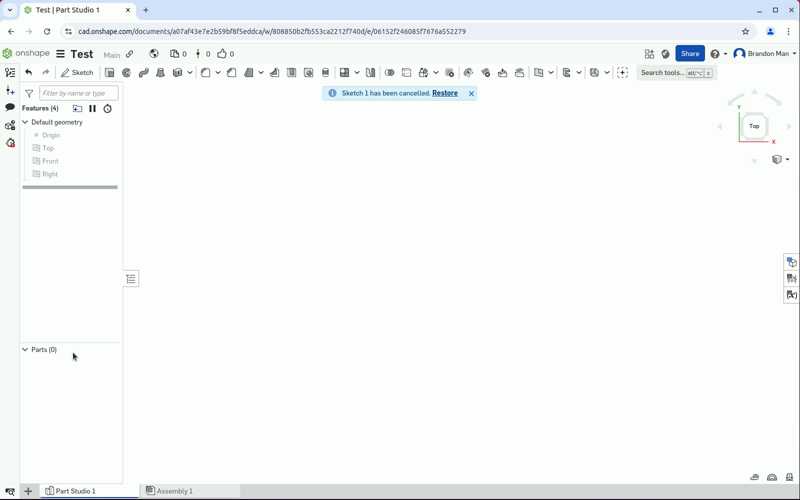
key(y)
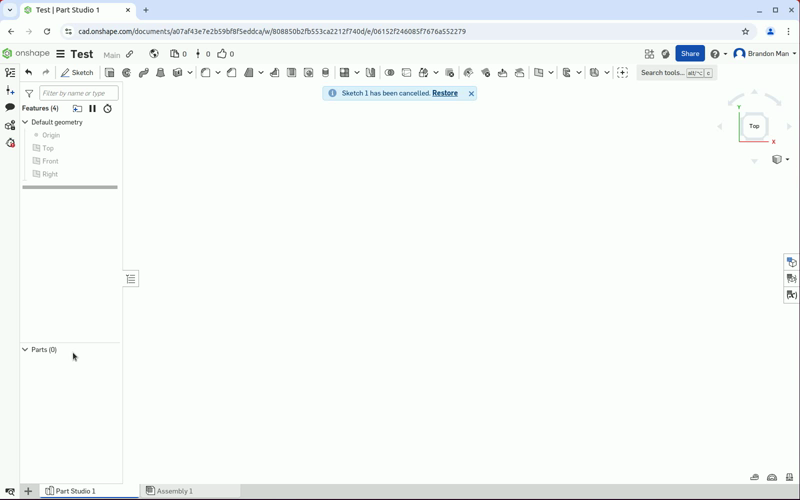
key(shift+p)
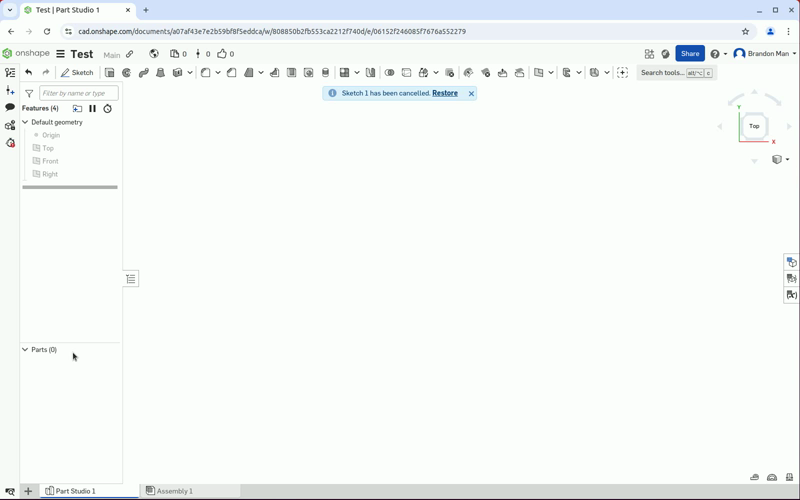
key(space)
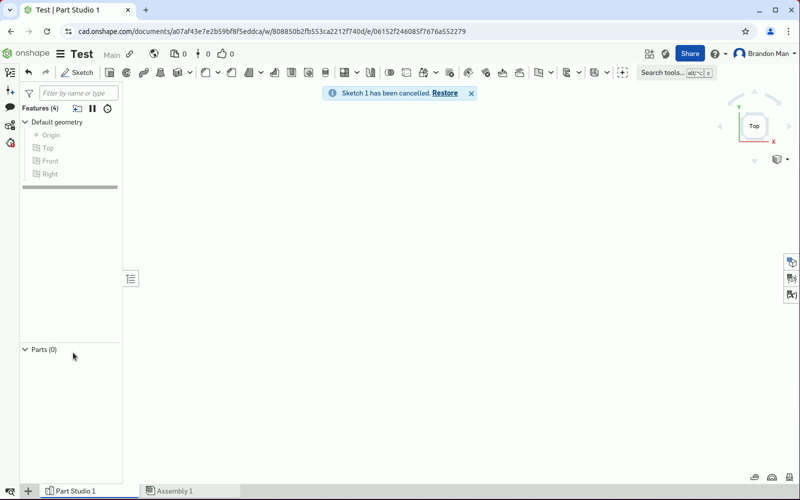
key_down(shift)
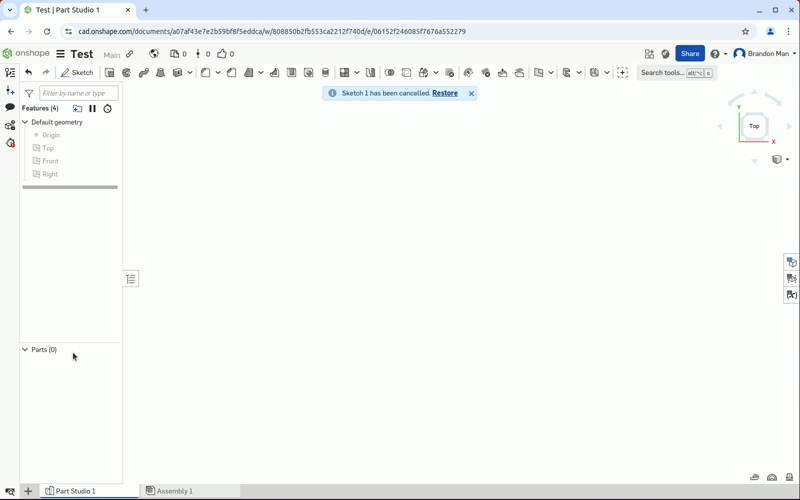
key(up)
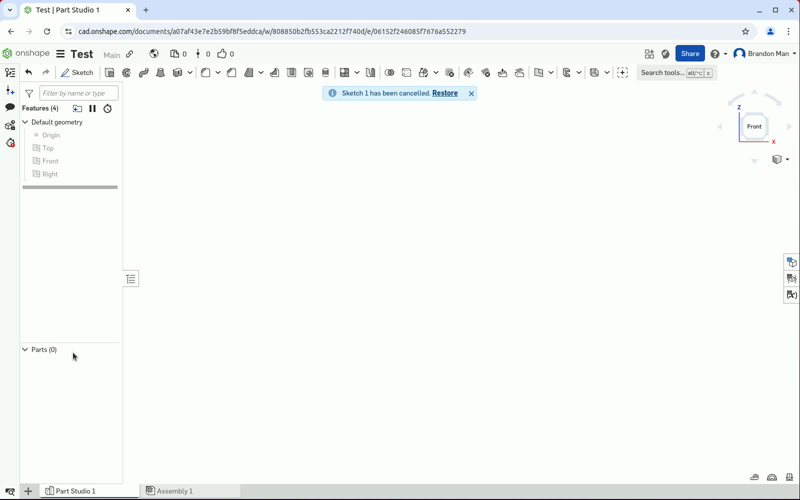
key_up(shift)
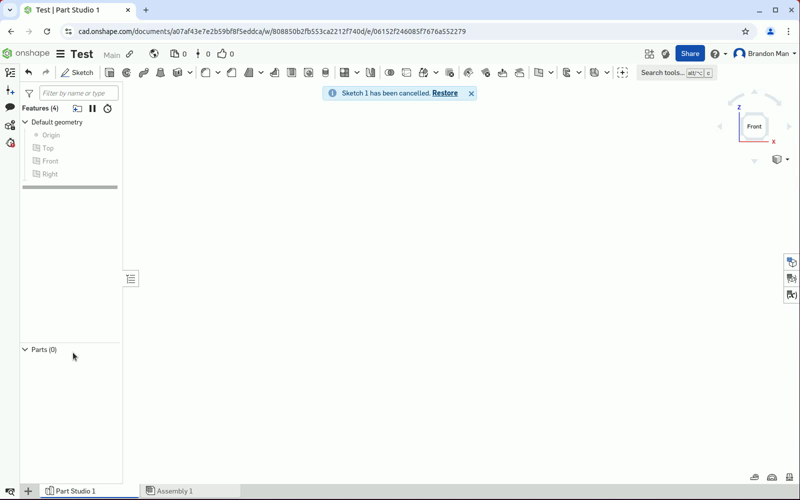
mouse_move(73, 352)
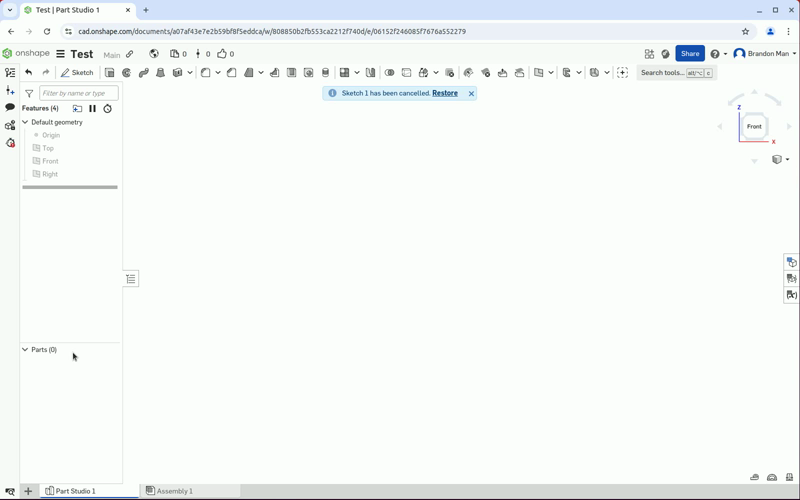
key(shift+y)
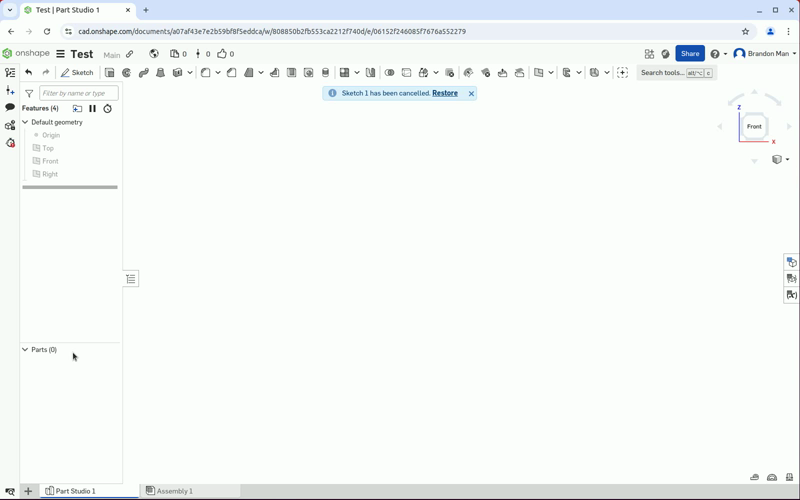
key(shift+s)
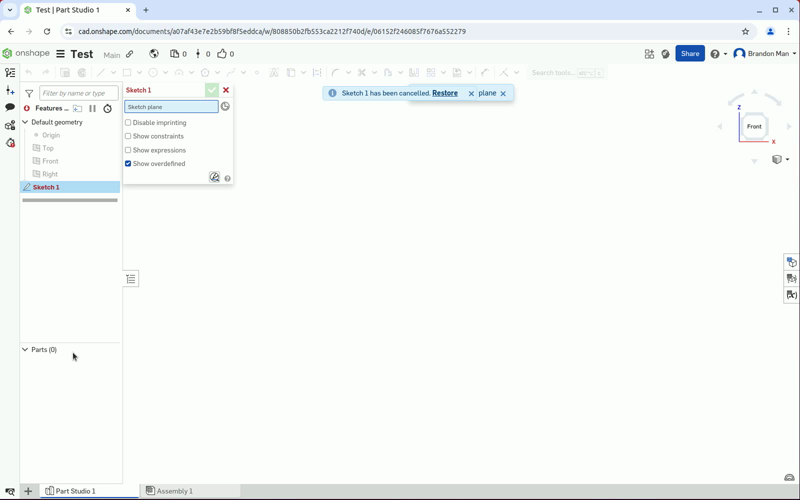
mouse_move(73, 163)
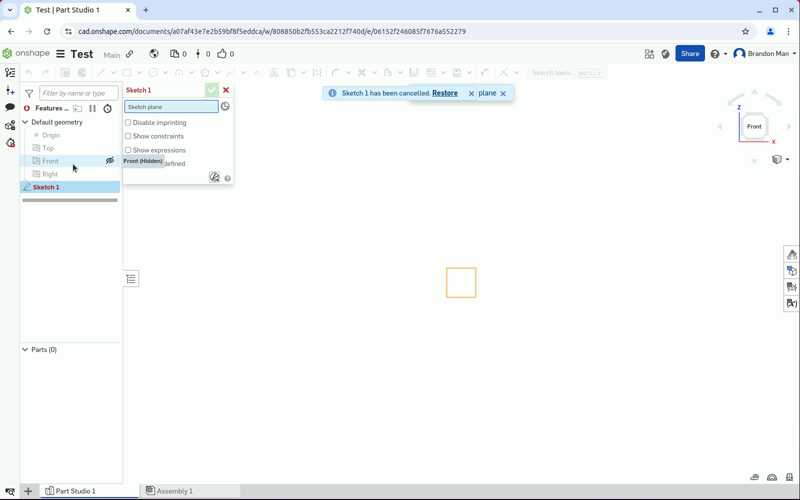
click(73, 163)
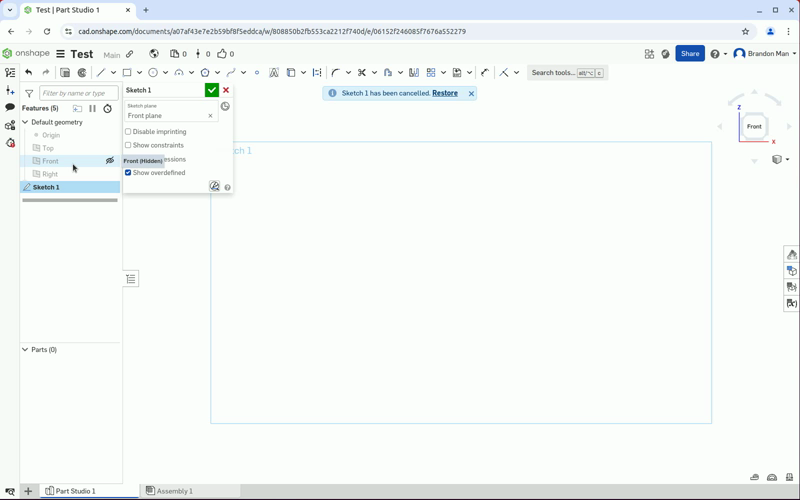
mouse_move(73, 352)
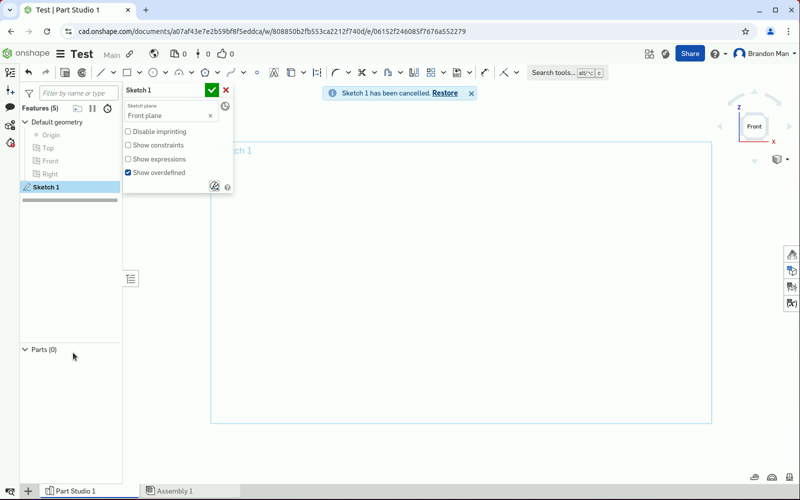
key(y)
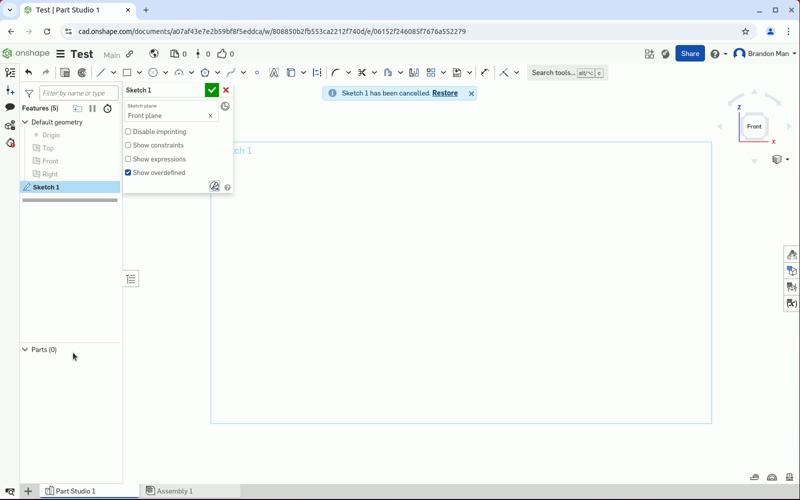
key(l)
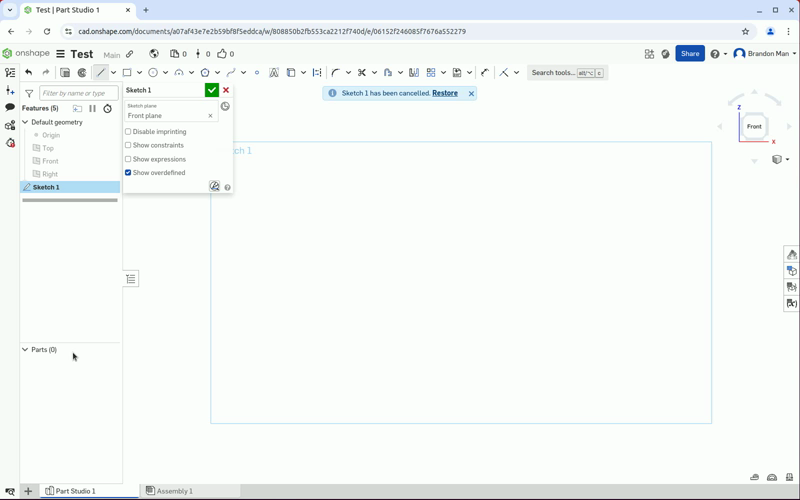
key_down(shift)
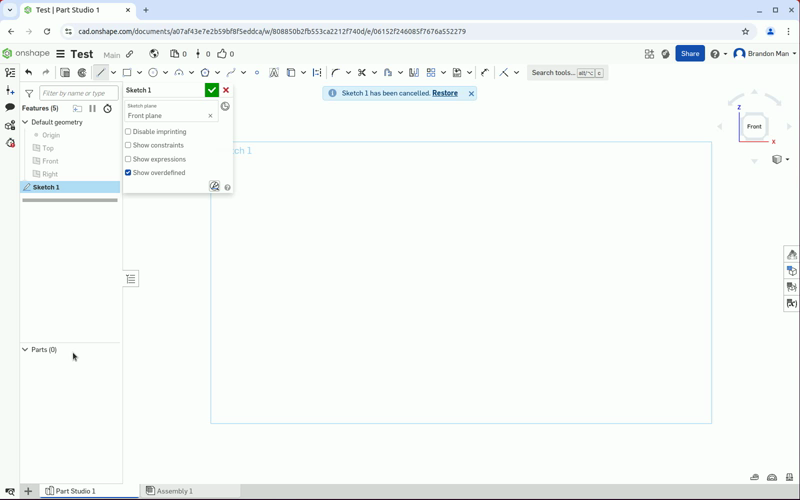
mouse_move(348, 282)
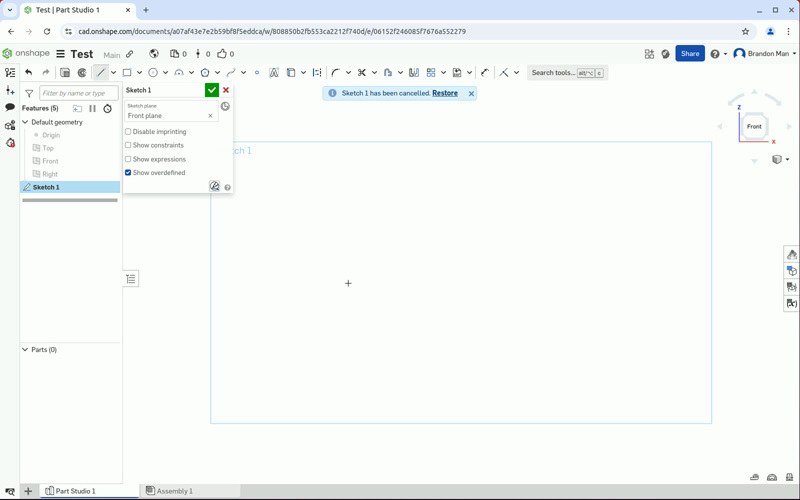
click(348, 282)
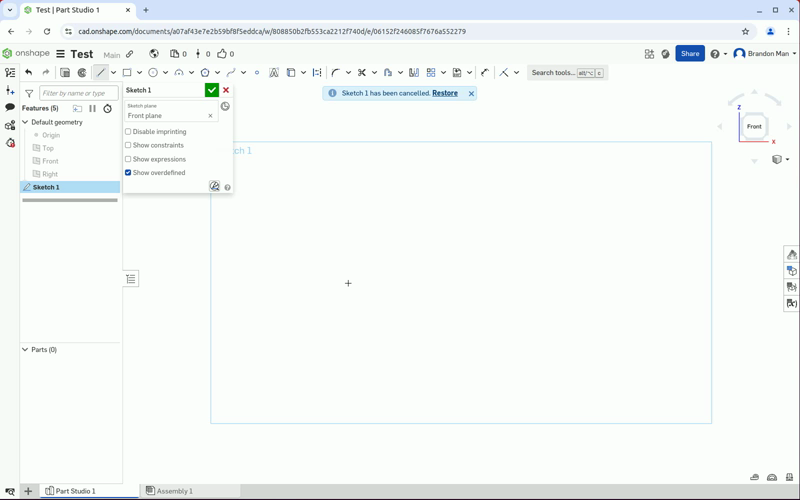
key_up(shift)
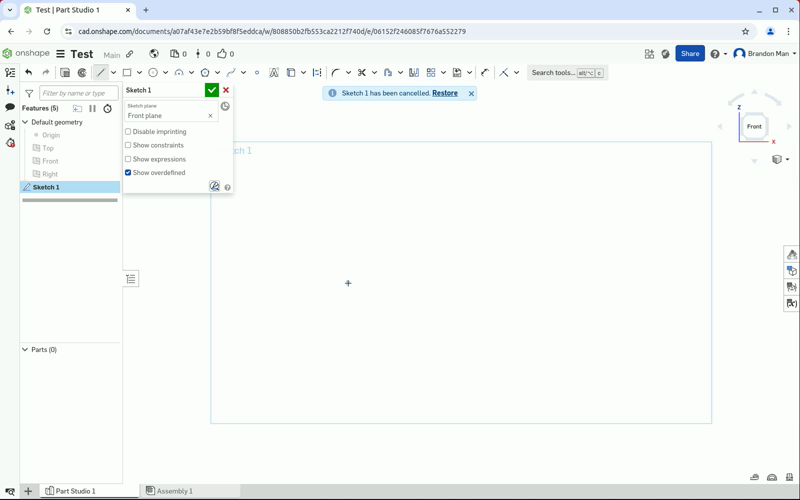
key_down(shift)
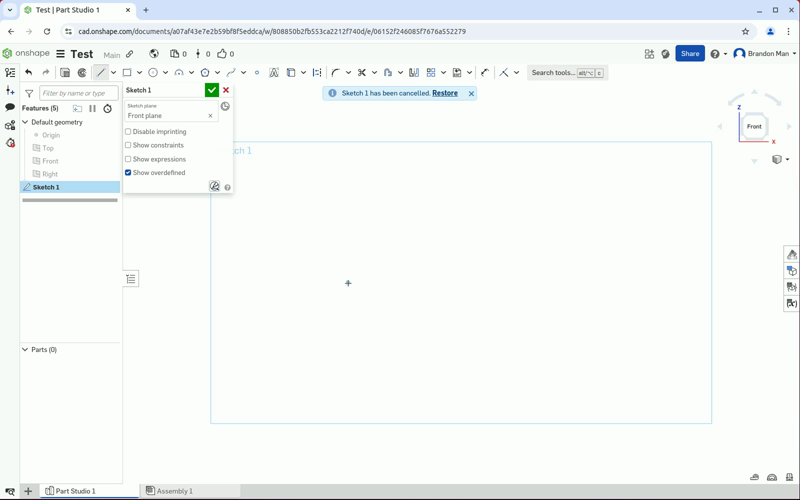
mouse_move(550, 282)
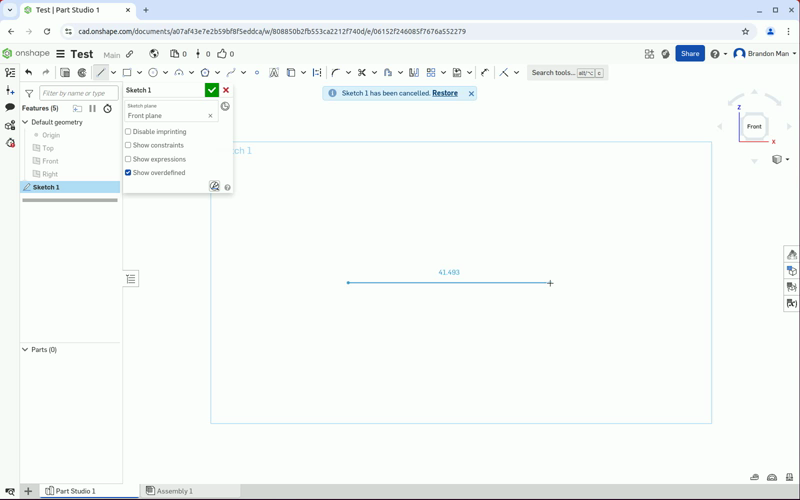
click(550, 282)
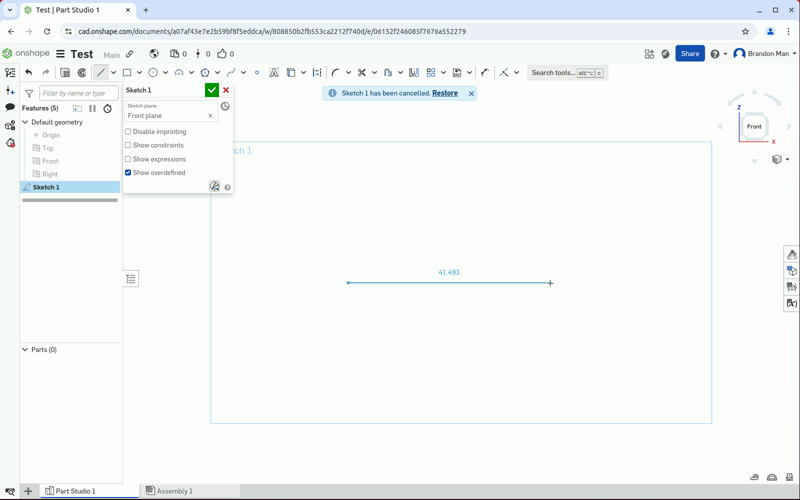
key_up(shift)
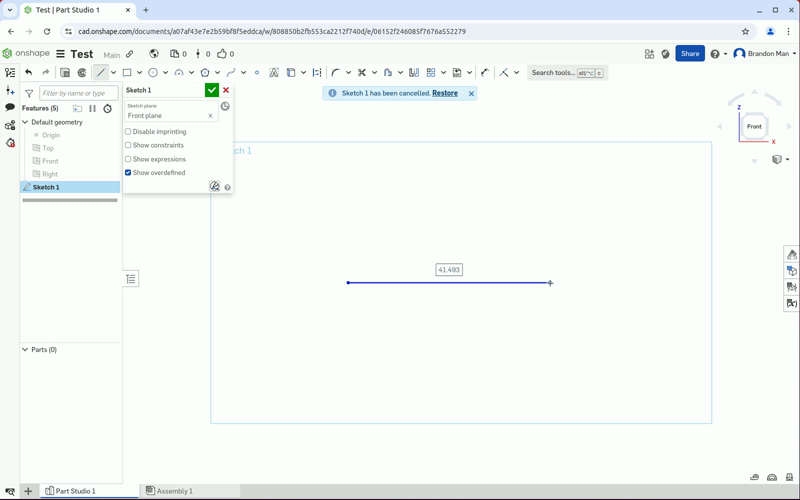
key_down(shift)
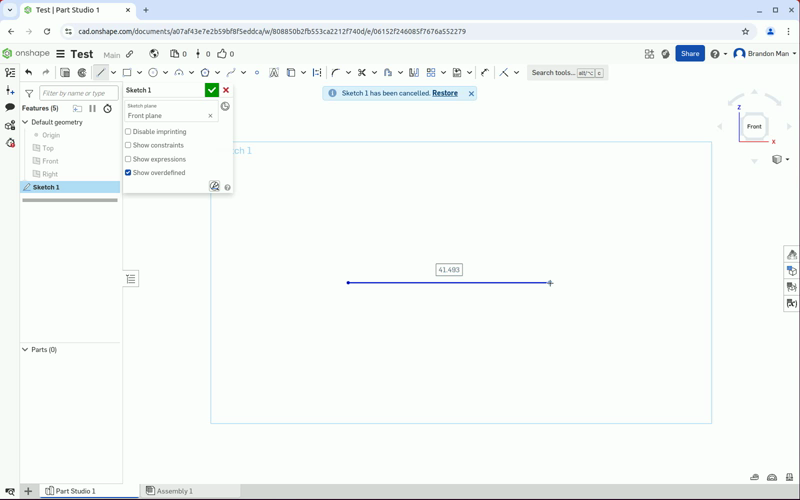
mouse_move(580, 282)
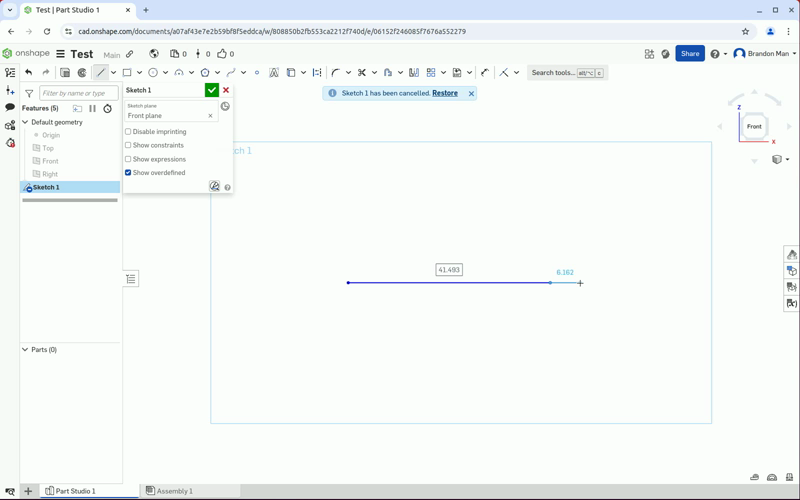
mouse_move(550, 223)
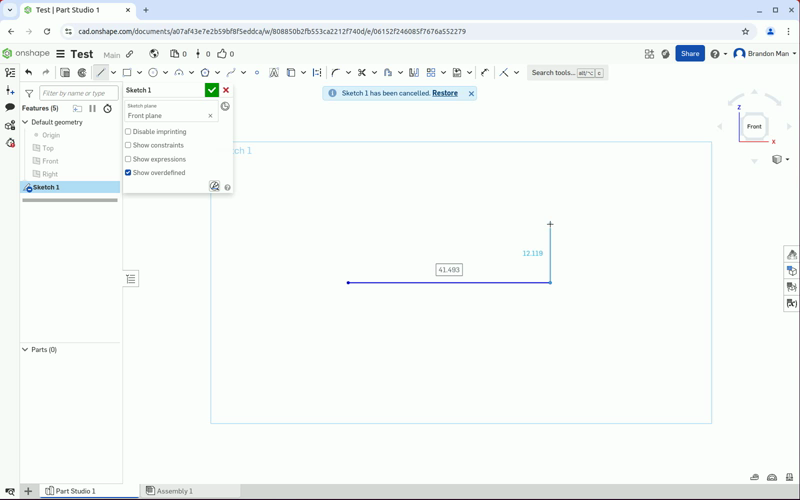
click(550, 223)
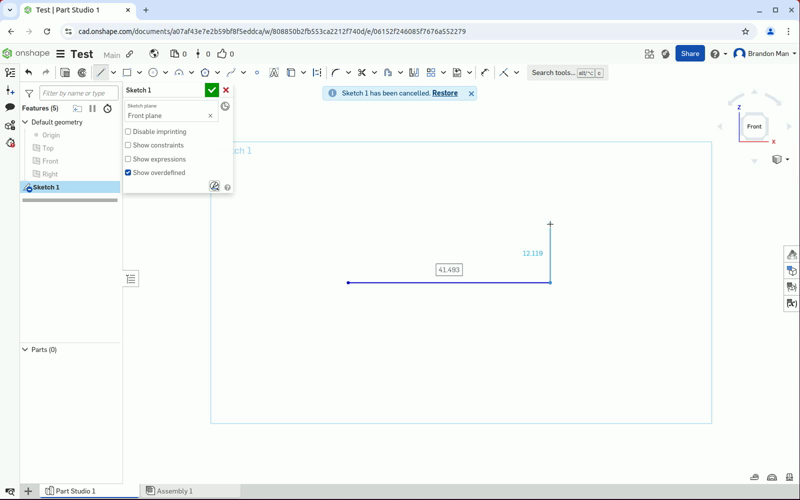
key_up(shift)
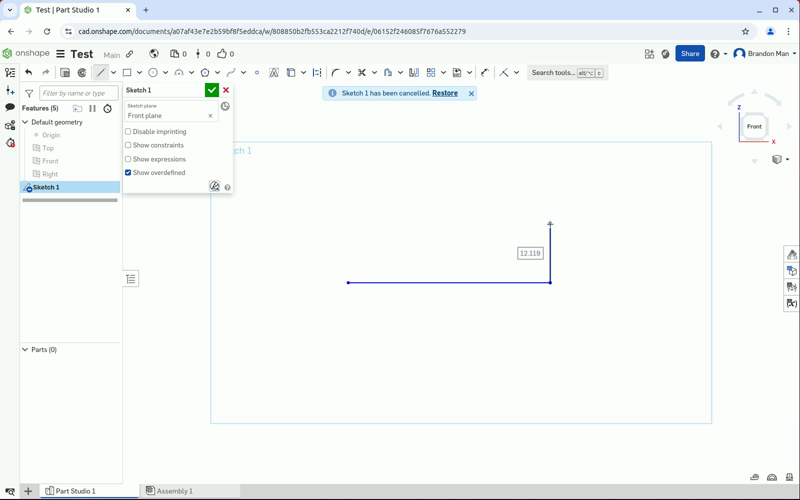
key_down(shift)
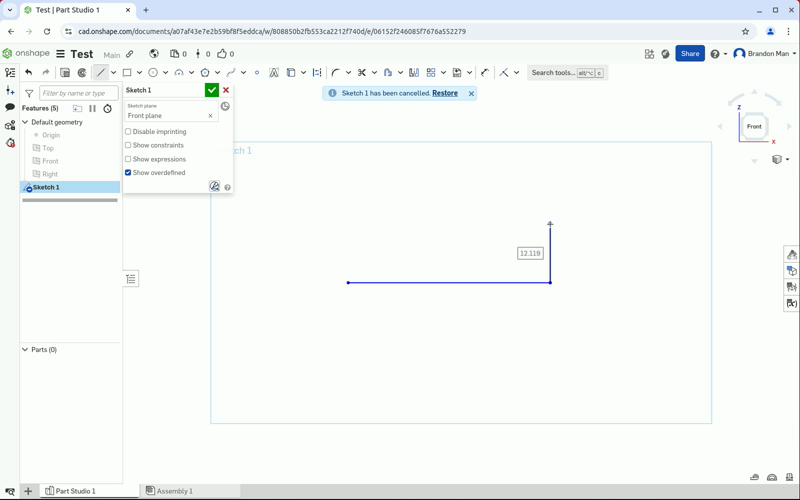
mouse_move(488, 189)
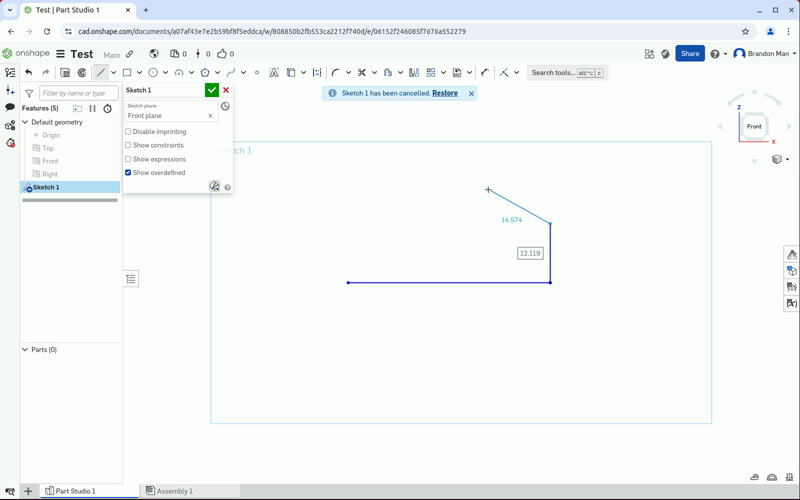
click(488, 189)
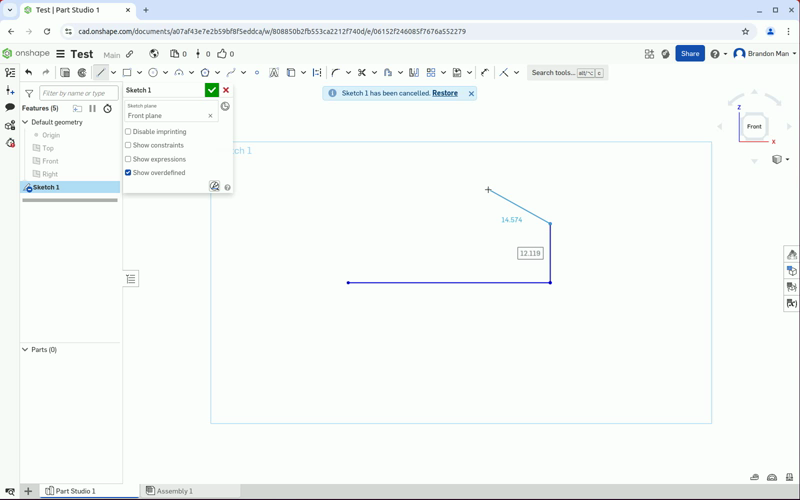
key_up(shift)
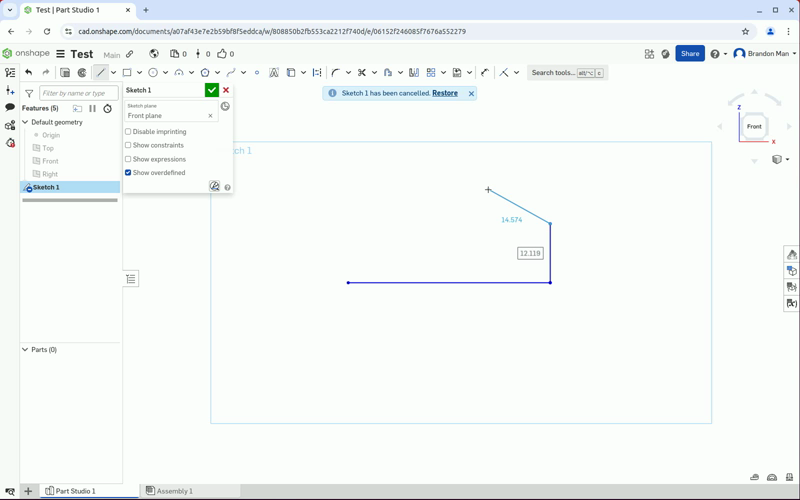
key_down(shift)
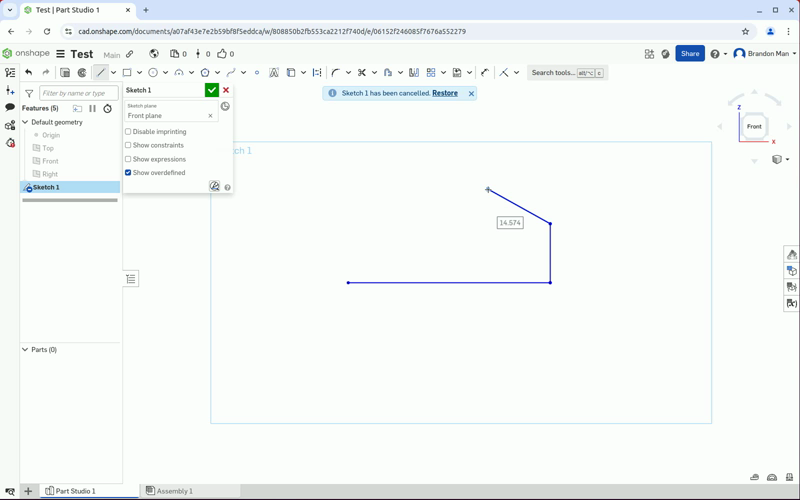
mouse_move(403, 189)
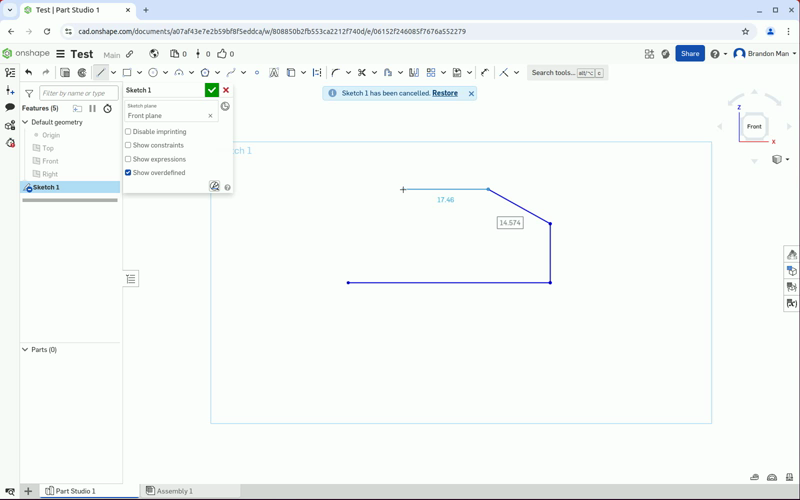
click(403, 189)
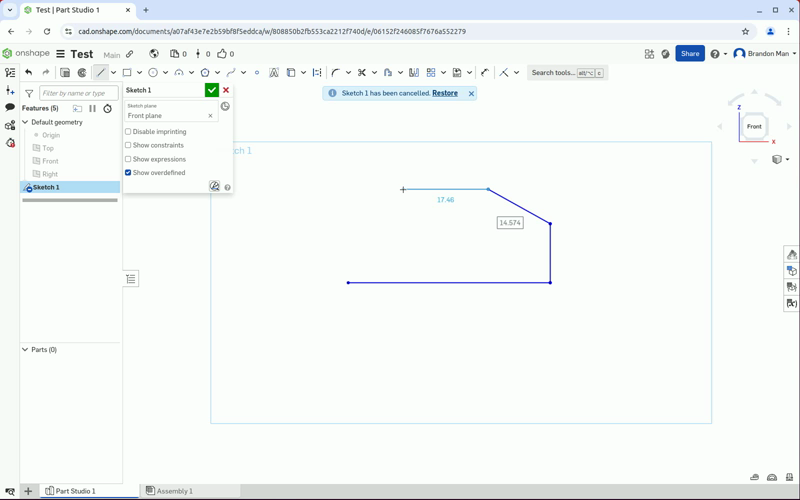
key_up(shift)
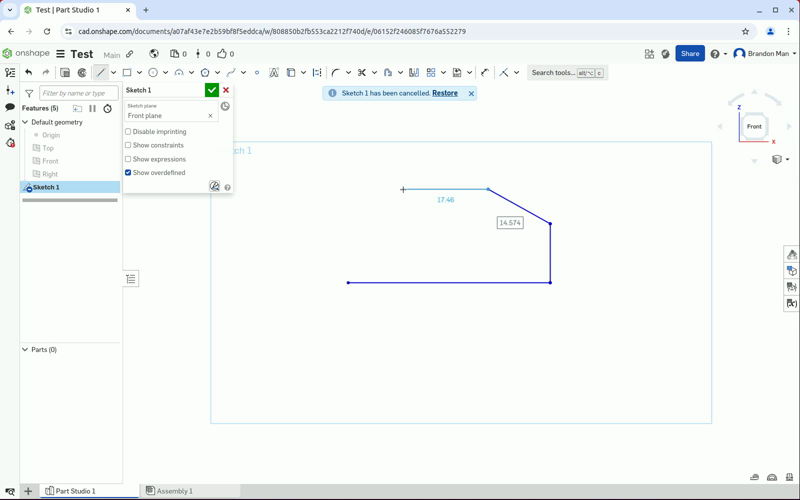
key_down(shift)
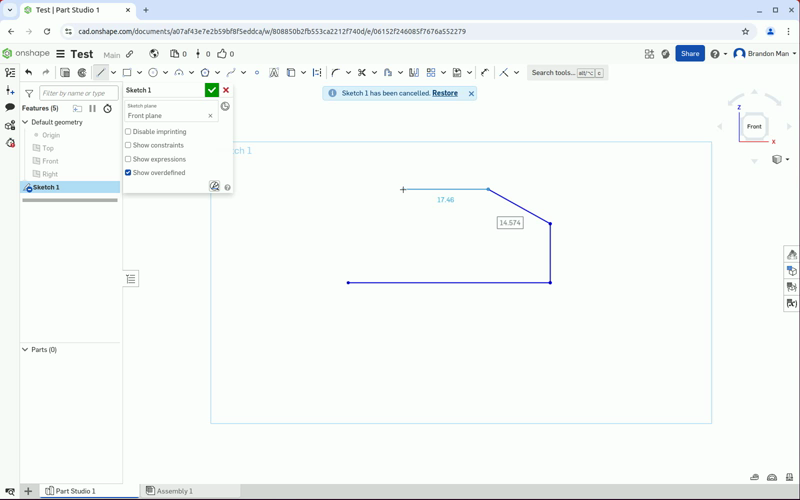
mouse_move(348, 223)
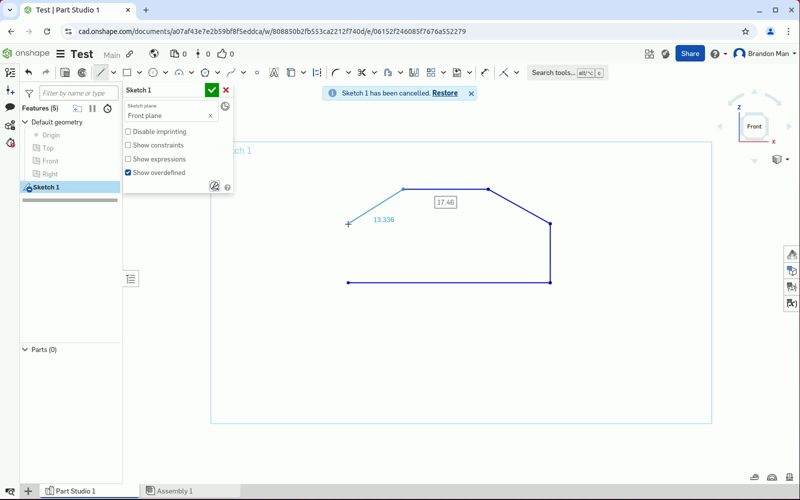
click(348, 223)
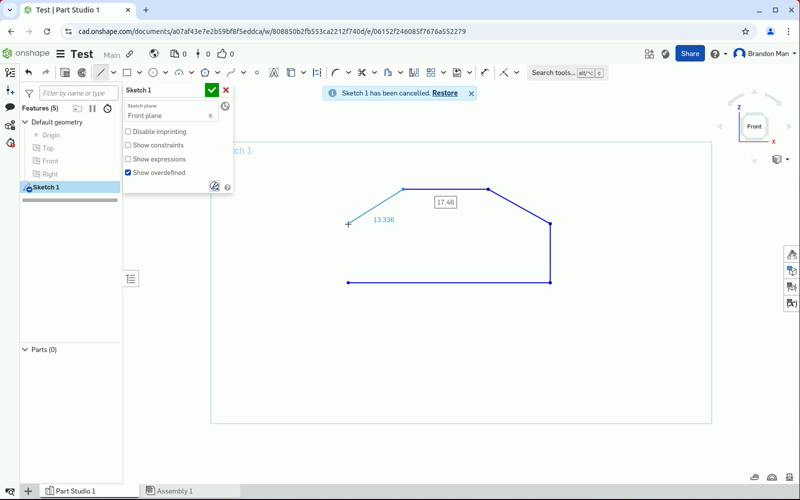
key_up(shift)
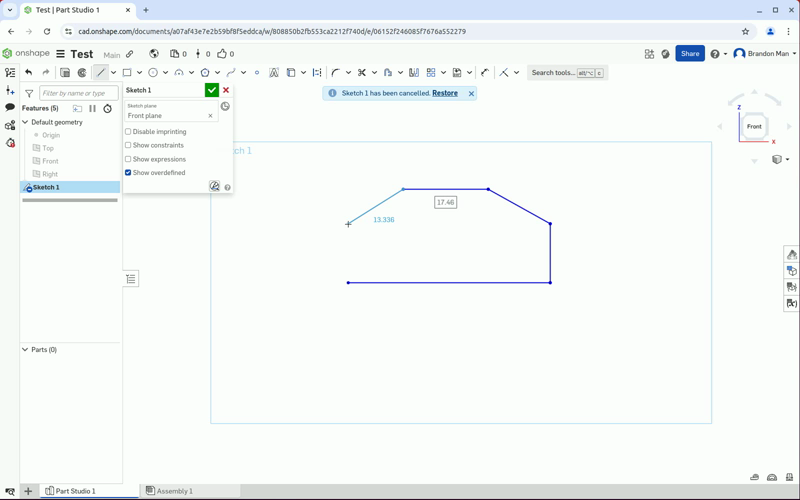
mouse_move(378, 223)
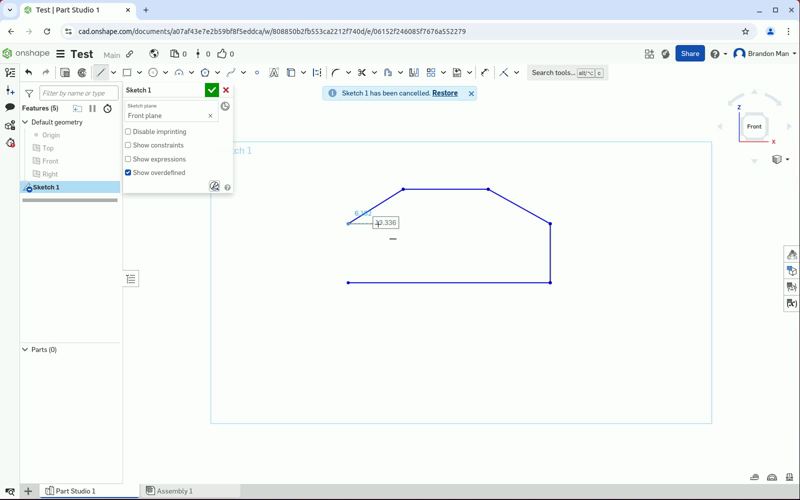
key_down(shift)
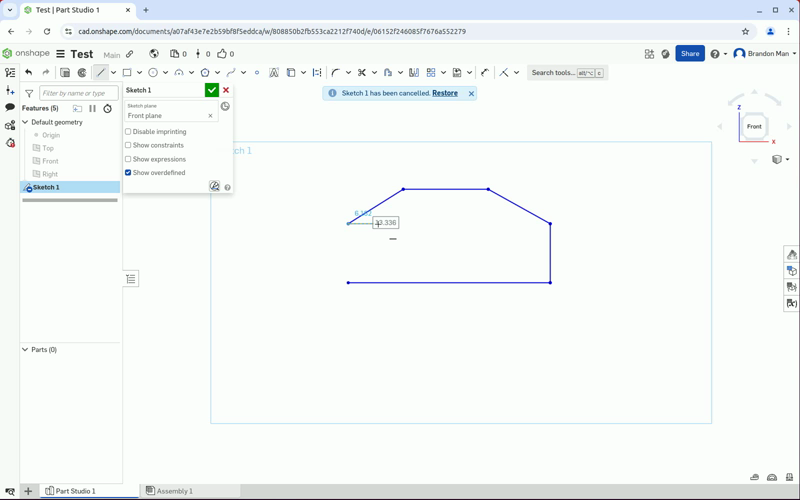
mouse_move(348, 282)
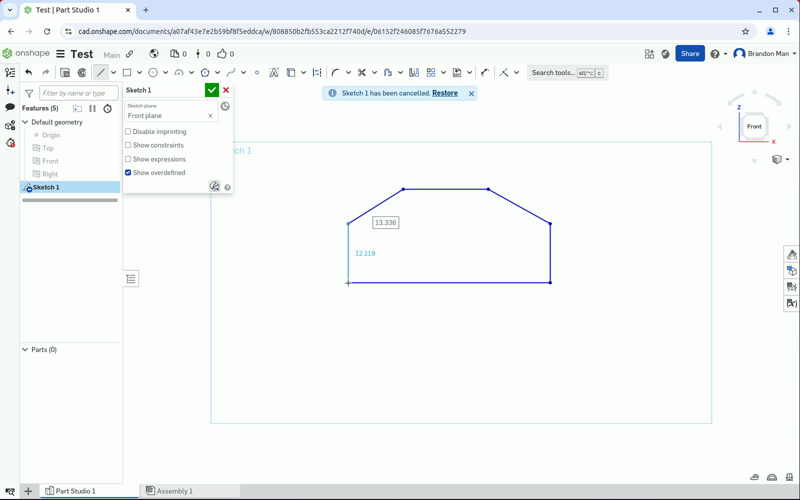
key_up(shift)
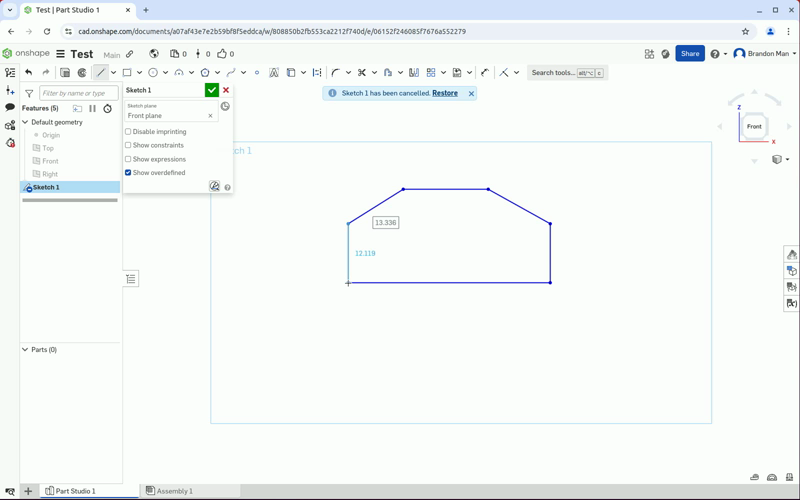
click(348, 282)
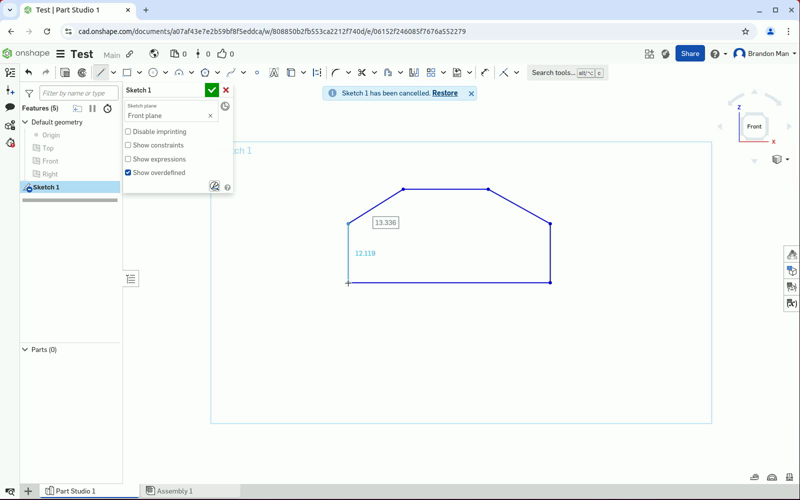
key(esc)
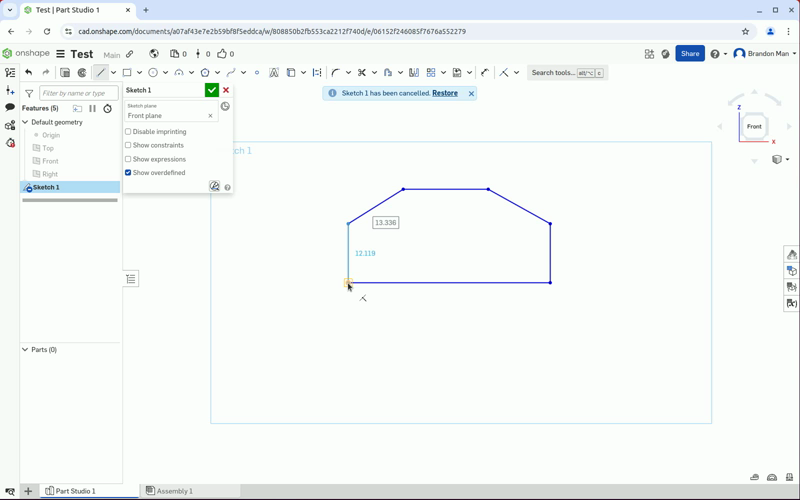
mouse_move(470, 267)
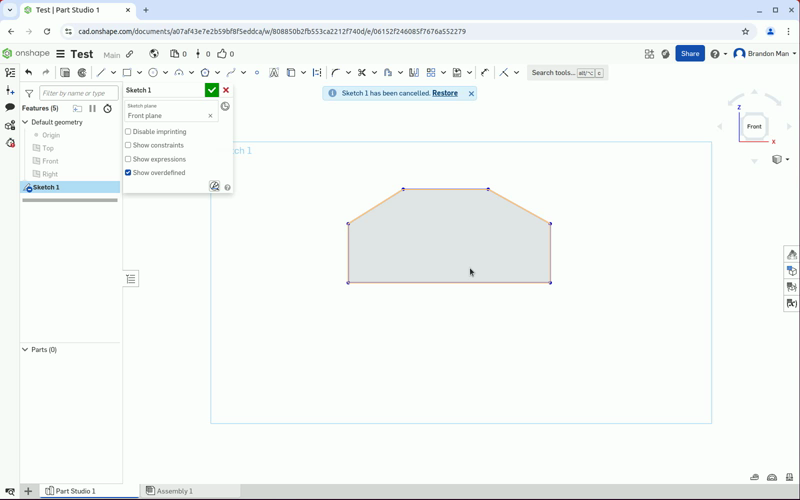
click(470, 267)
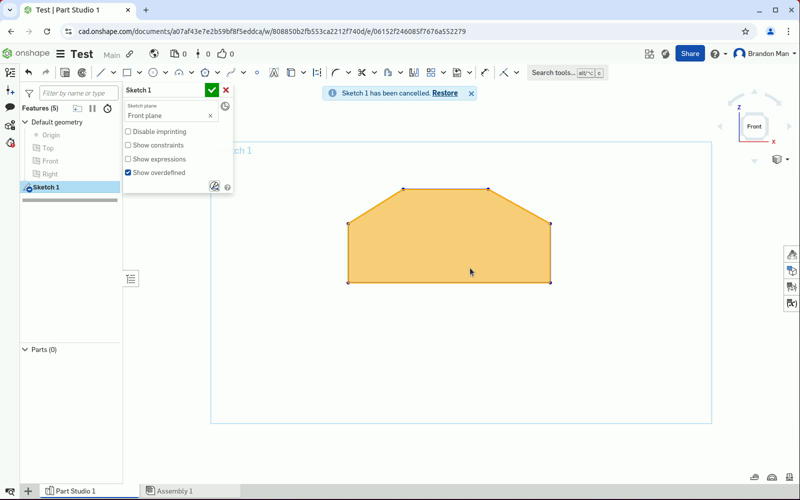
mouse_move(73, 352)
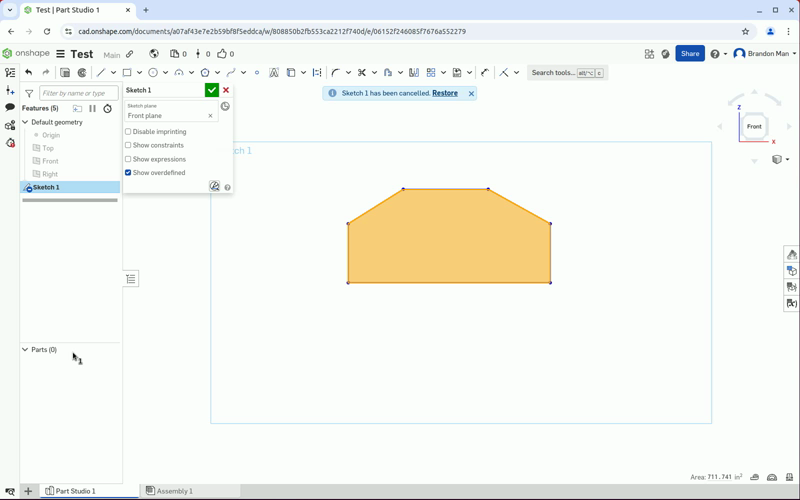
key(shift+y)
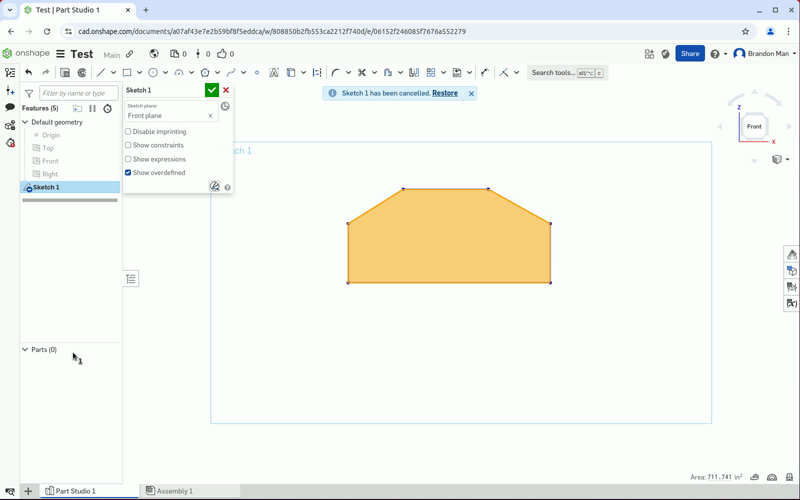
key(shift+e)
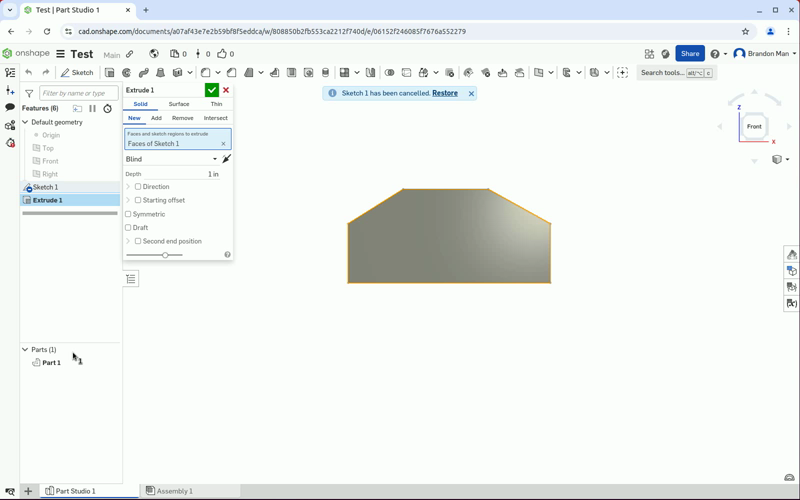
mouse_move(143, 106)
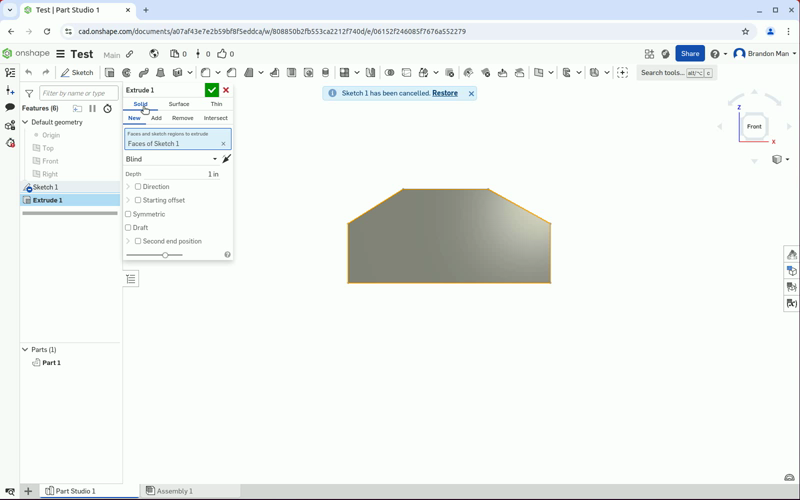
click(143, 106)
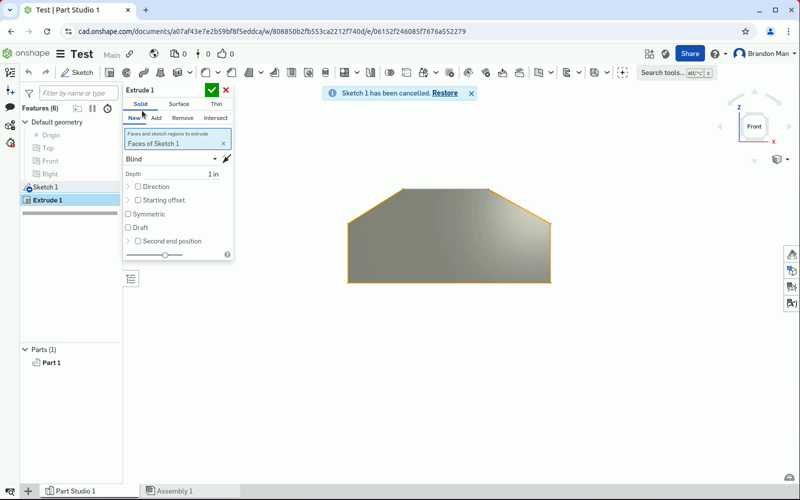
mouse_move(137, 120)
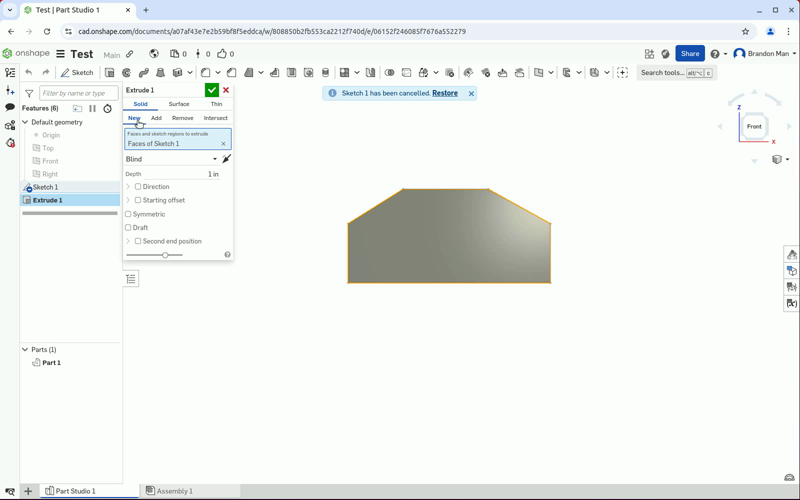
click(137, 120)
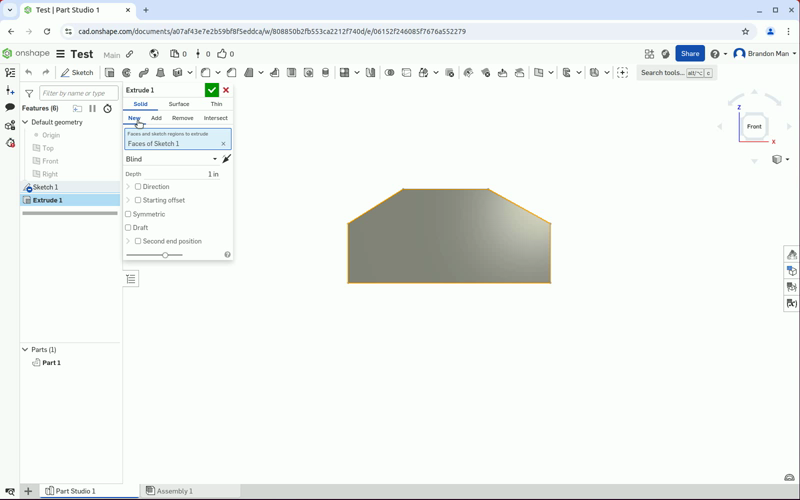
key(tab, 4)
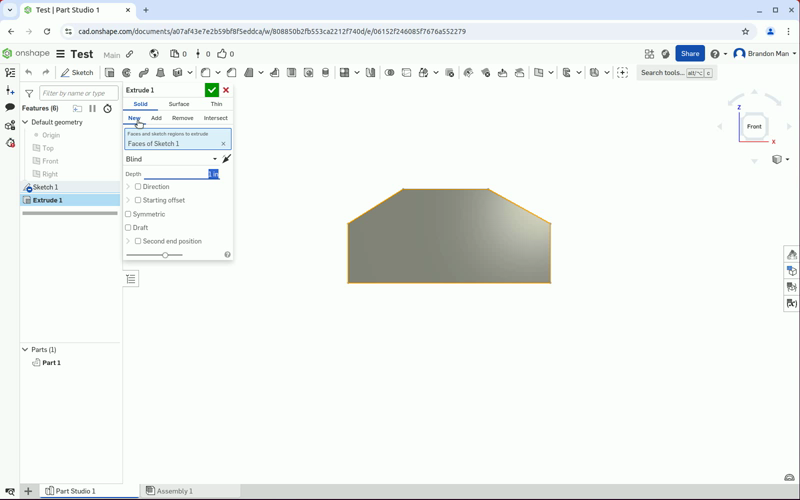
text(6.018)
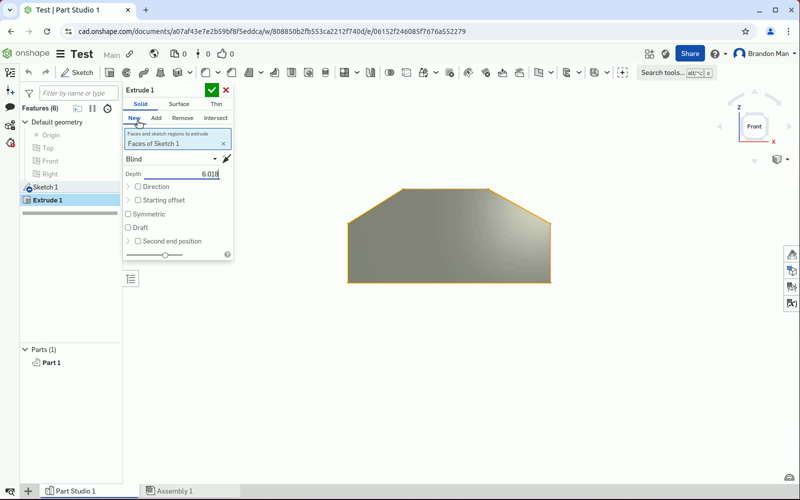
key(enter)
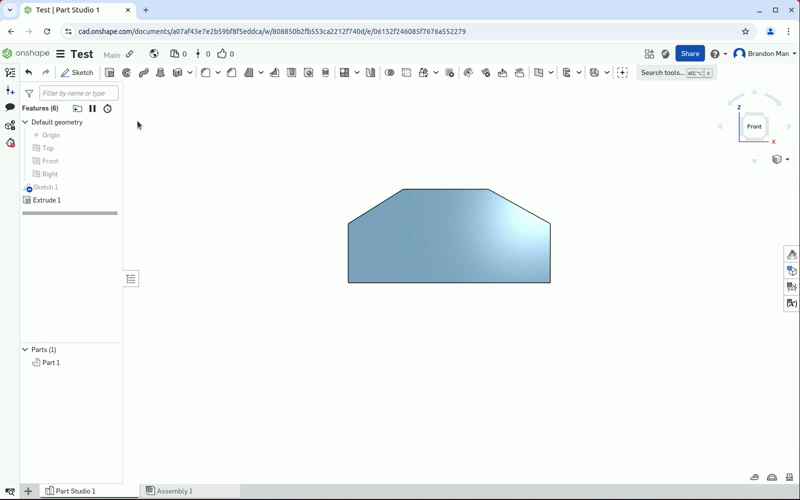
key(shift+h)
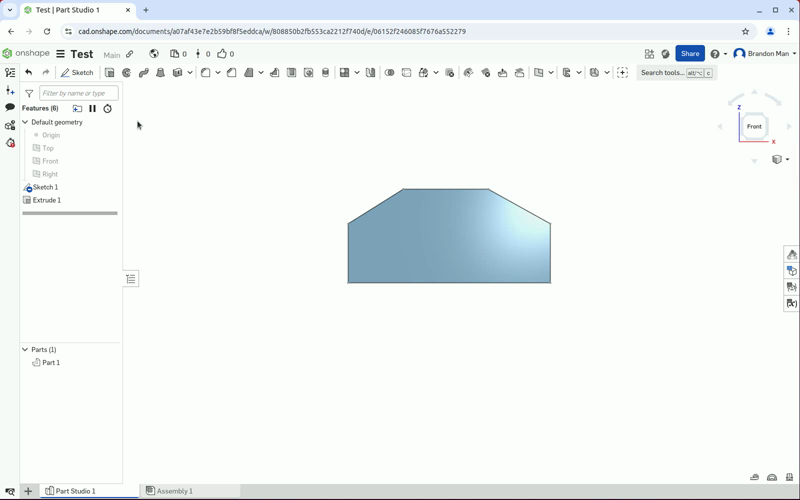
key(shift+h)
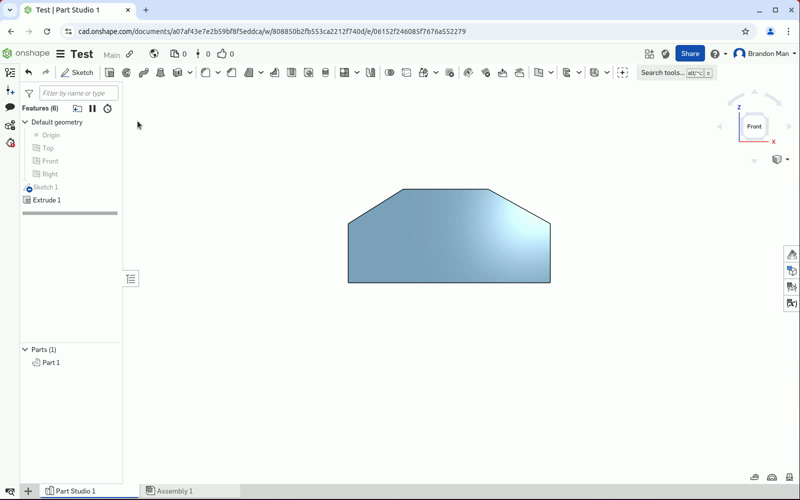
mouse_move(73, 189)
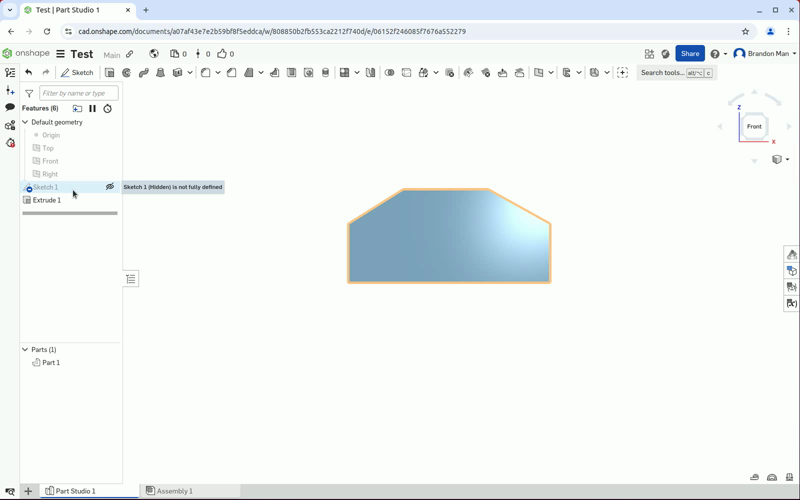
click(73, 189)
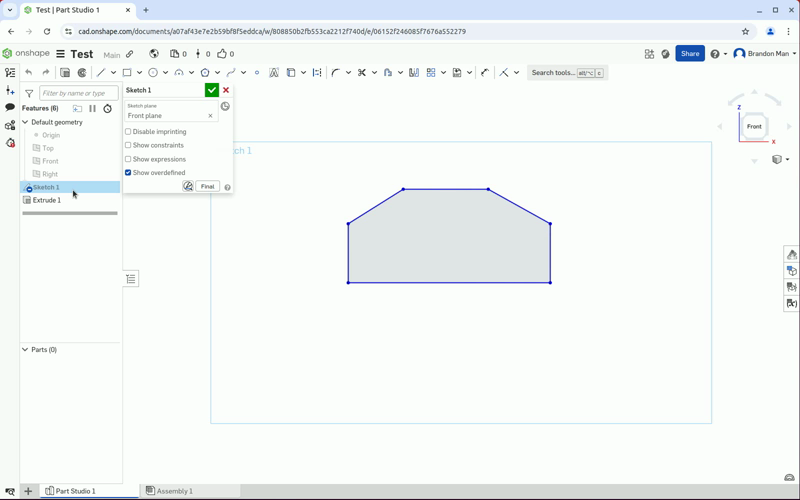
mouse_move(229, 92)
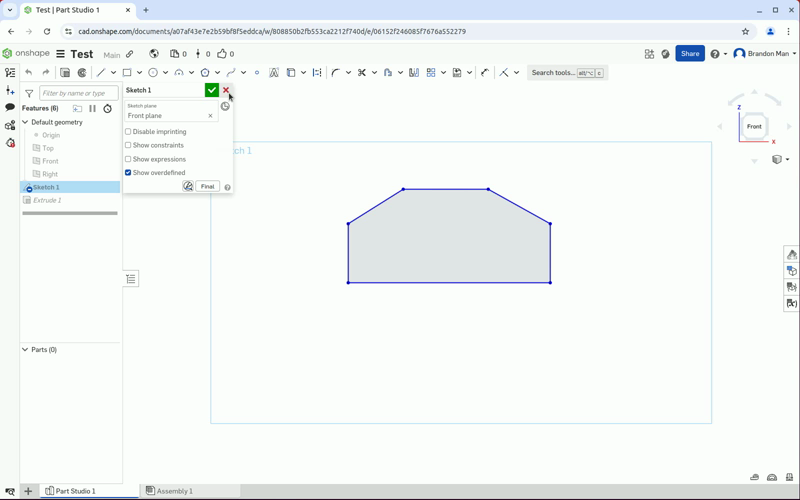
click(229, 92)
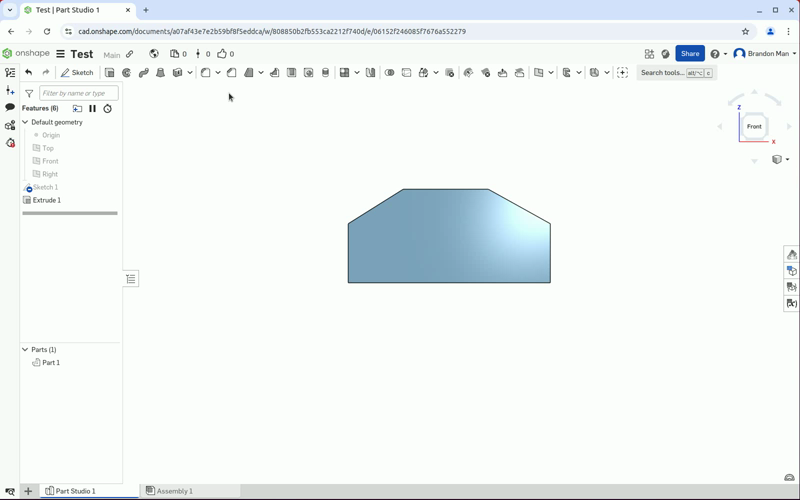
mouse_move(73, 352)
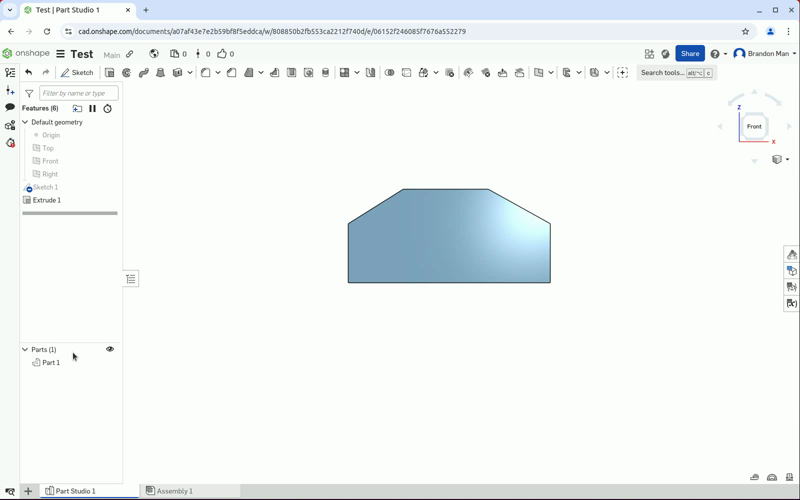
key(y)
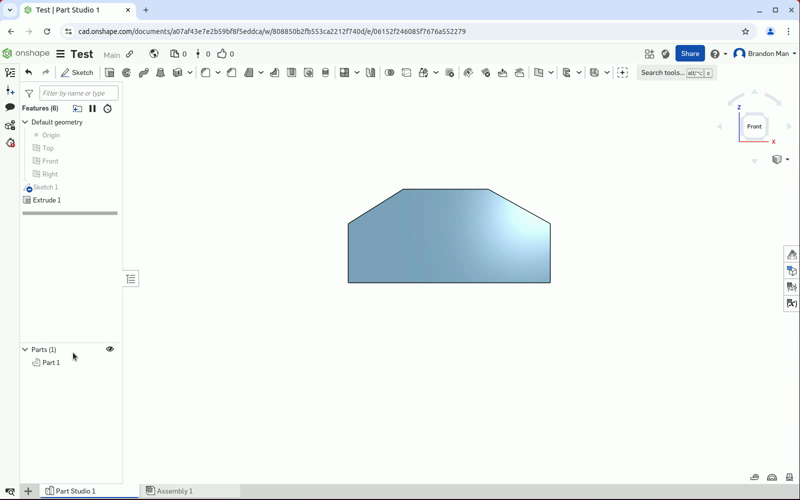
key(shift+p)
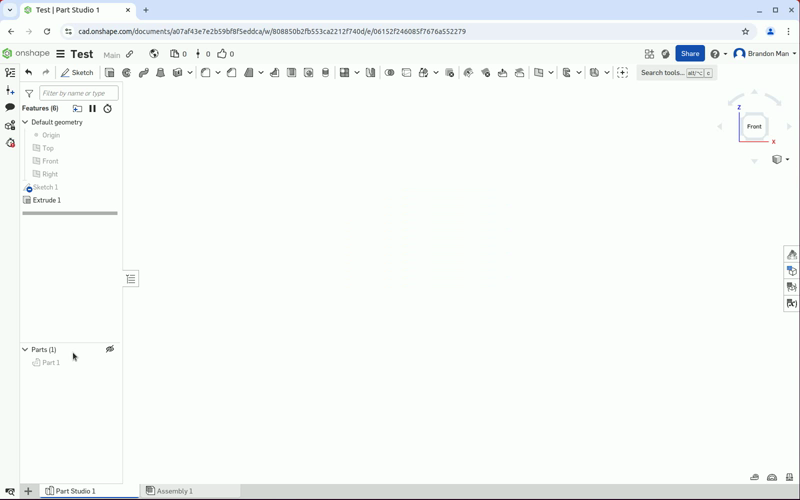
key(space)
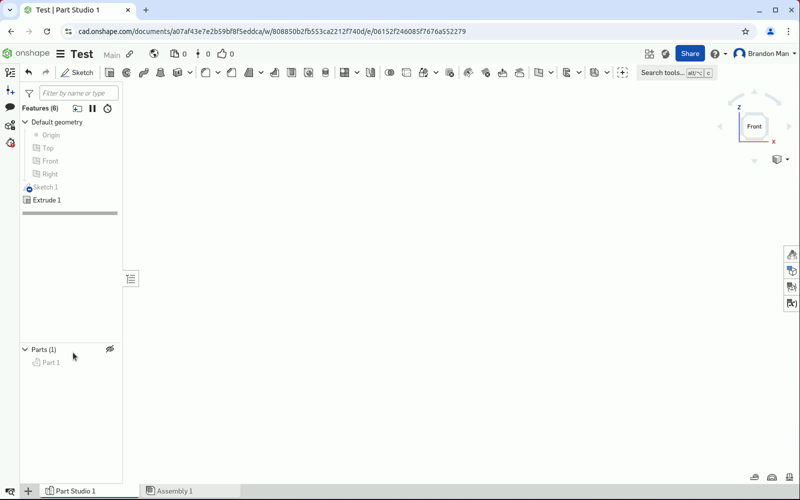
key_down(shift)
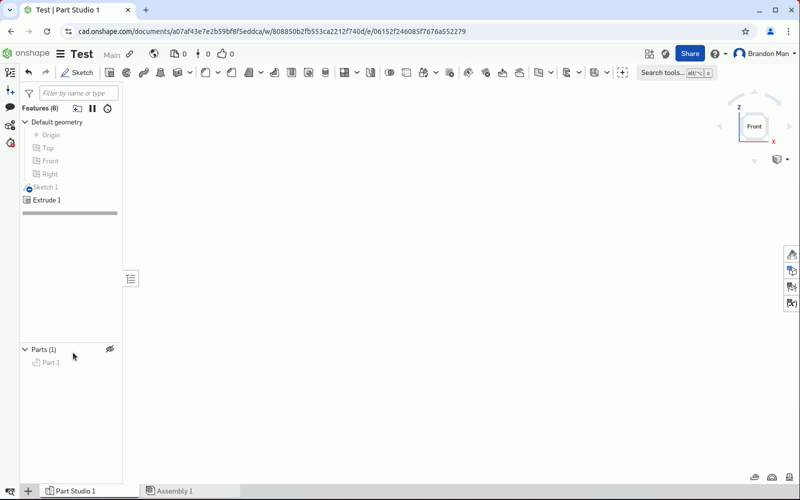
key(down)
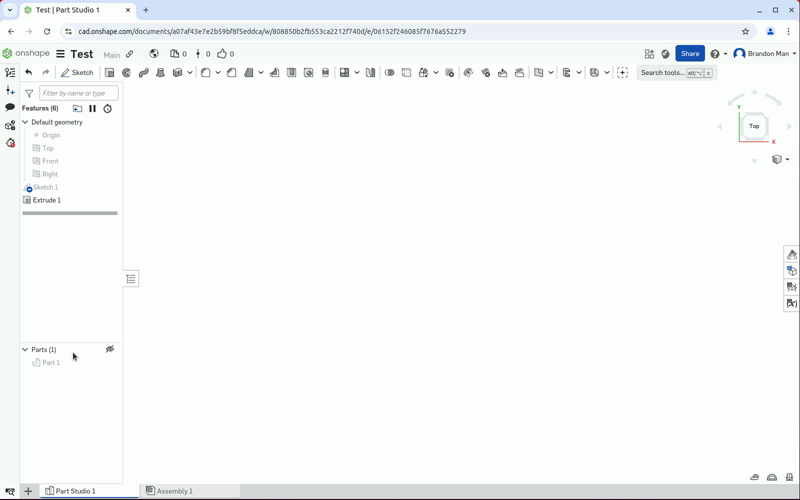
key_up(shift)
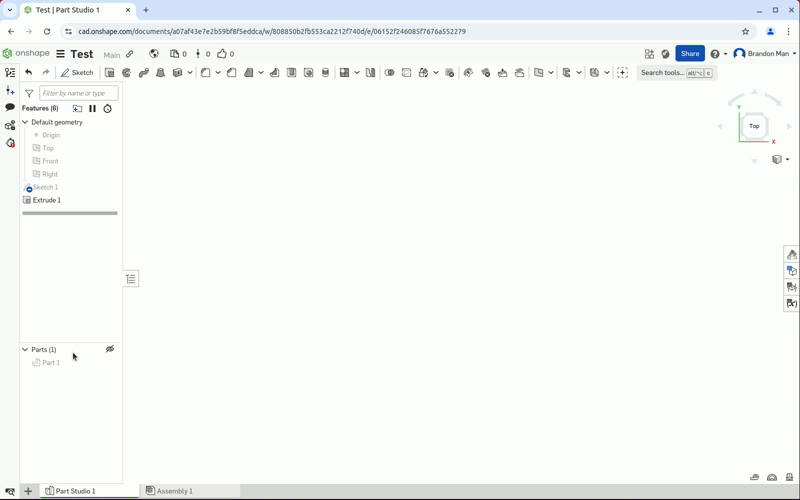
mouse_move(73, 352)
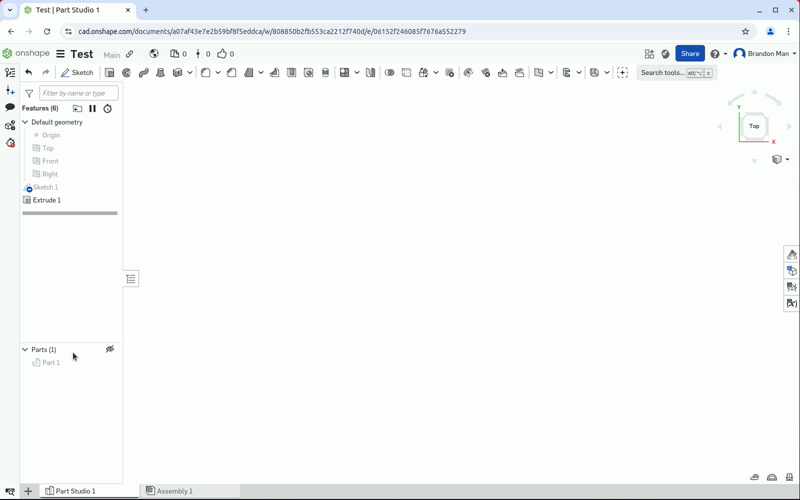
key(shift+y)
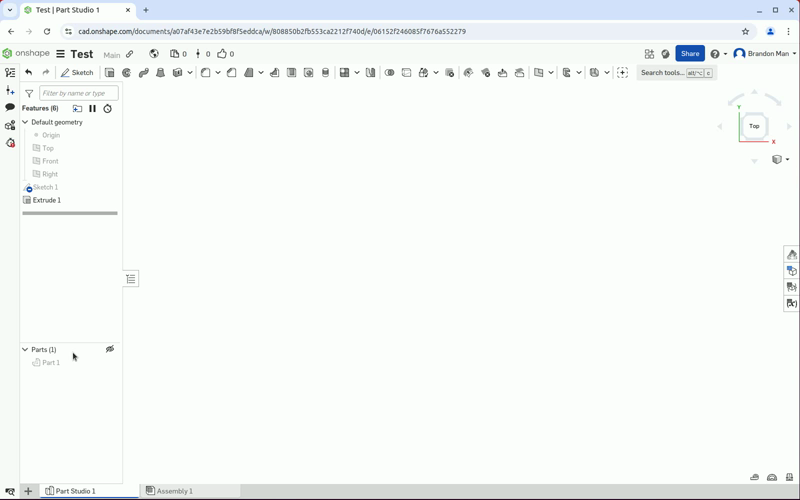
key(shift+s)
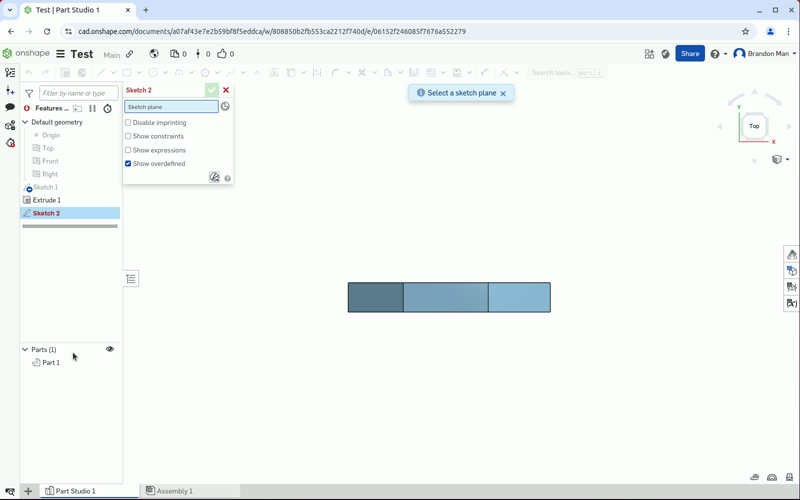
mouse_move(73, 150)
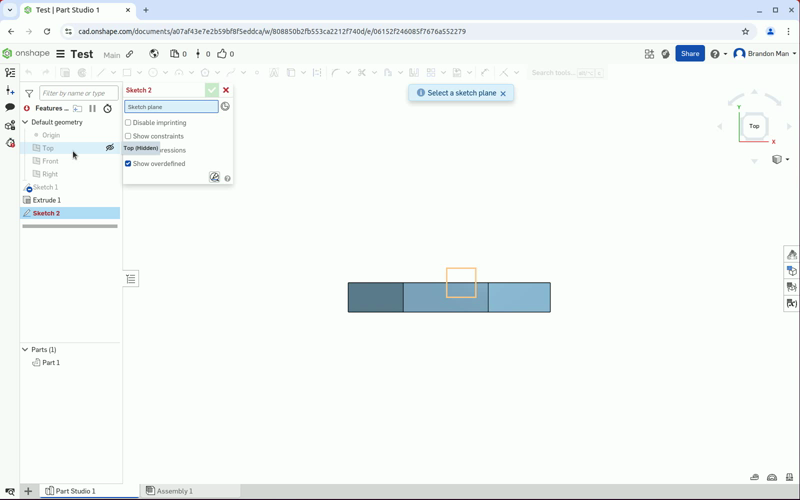
click(73, 150)
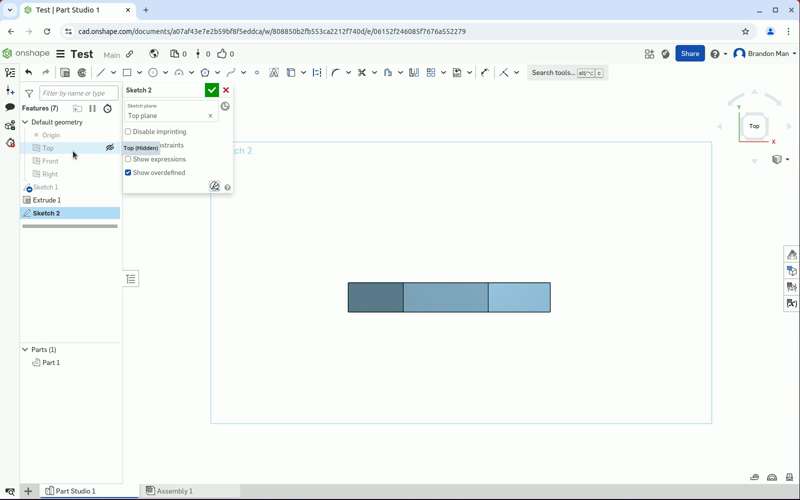
mouse_move(73, 352)
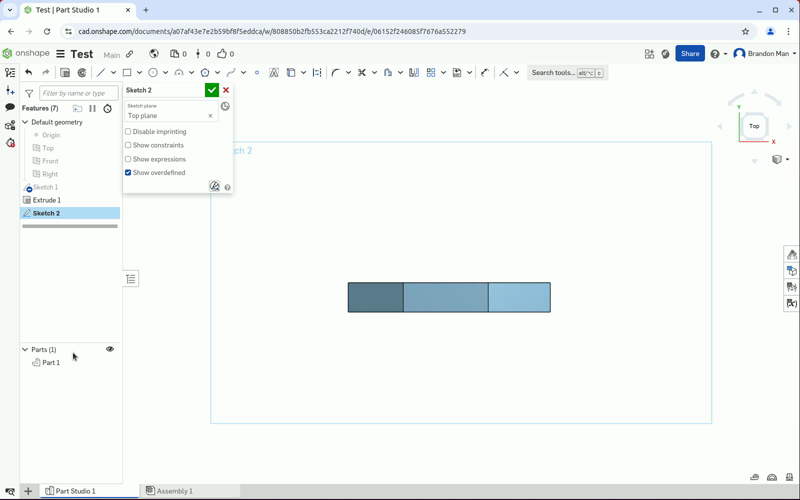
key(y)
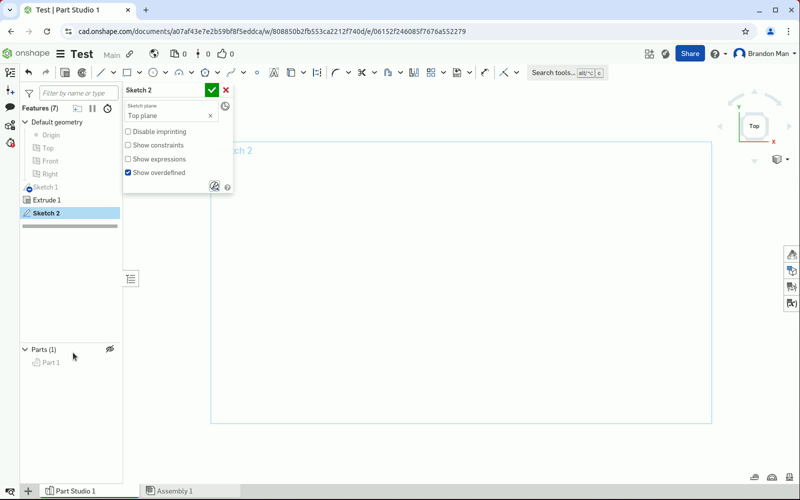
key(l)
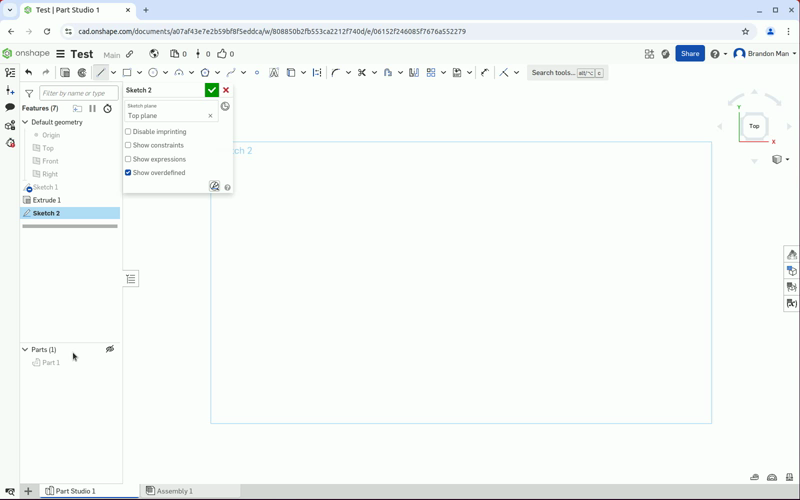
key_down(shift)
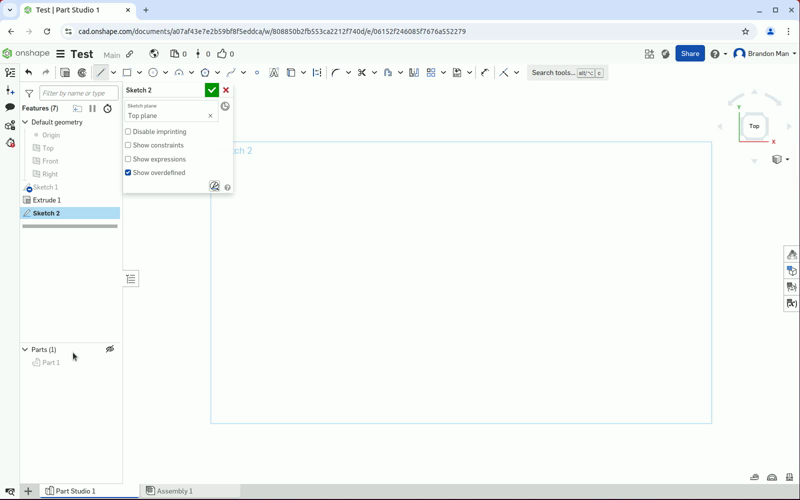
mouse_move(348, 343)
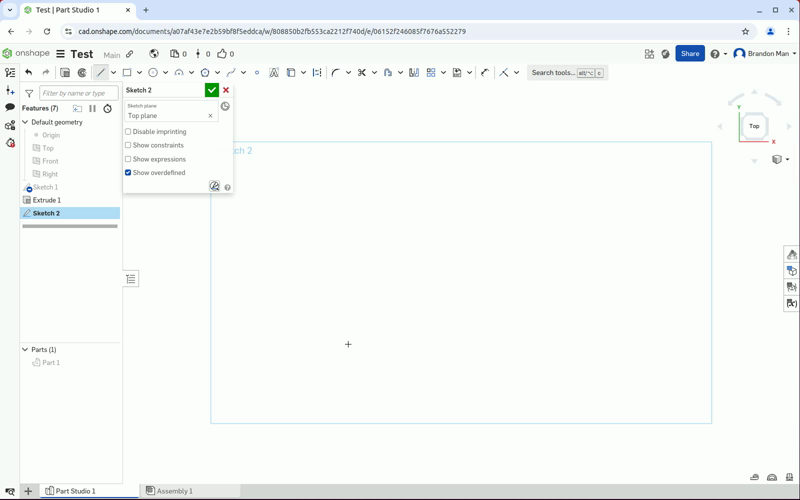
click(348, 343)
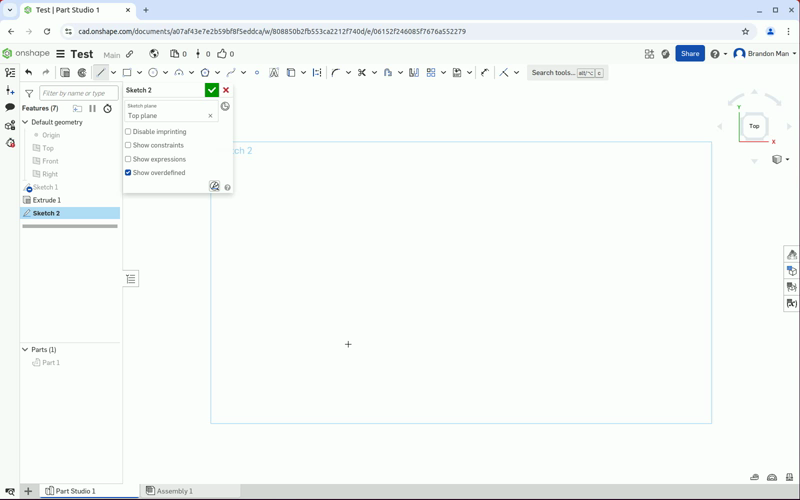
key_up(shift)
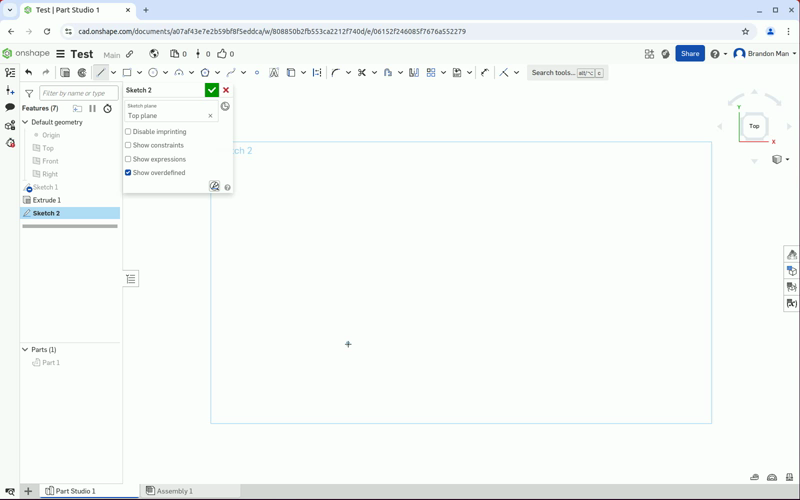
key_down(shift)
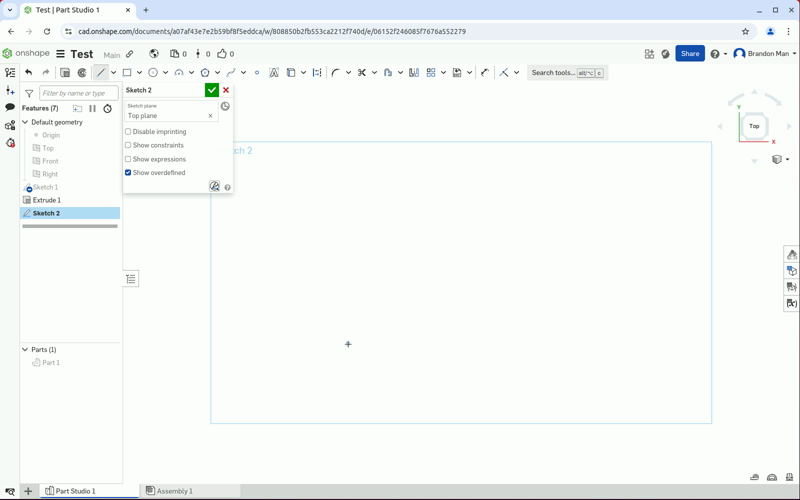
mouse_move(447, 369)
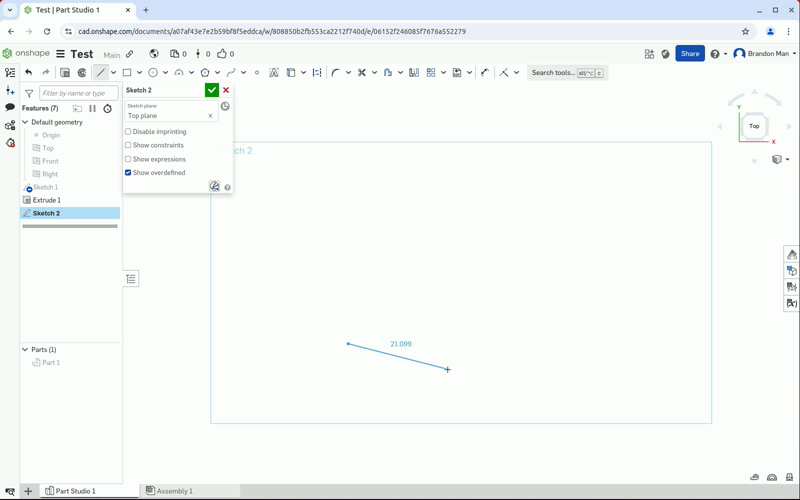
click(447, 369)
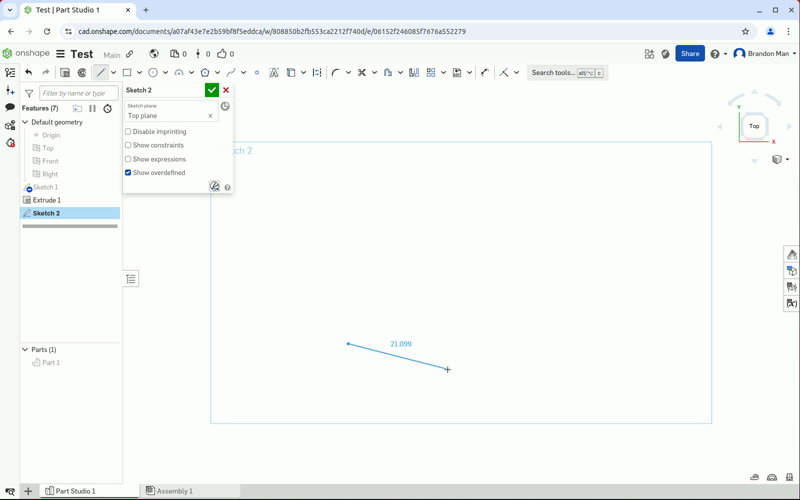
key_up(shift)
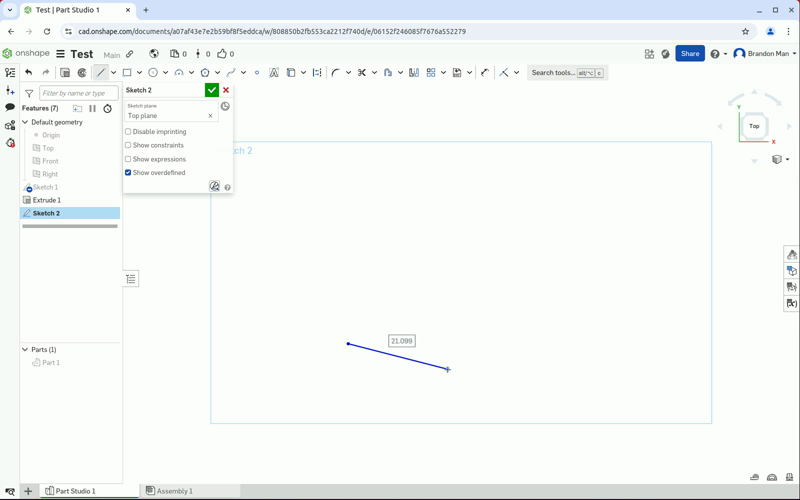
key_down(shift)
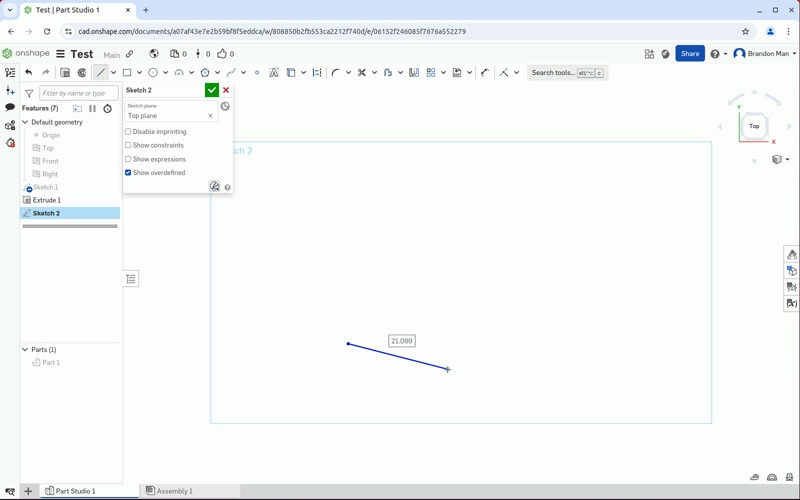
mouse_move(549, 343)
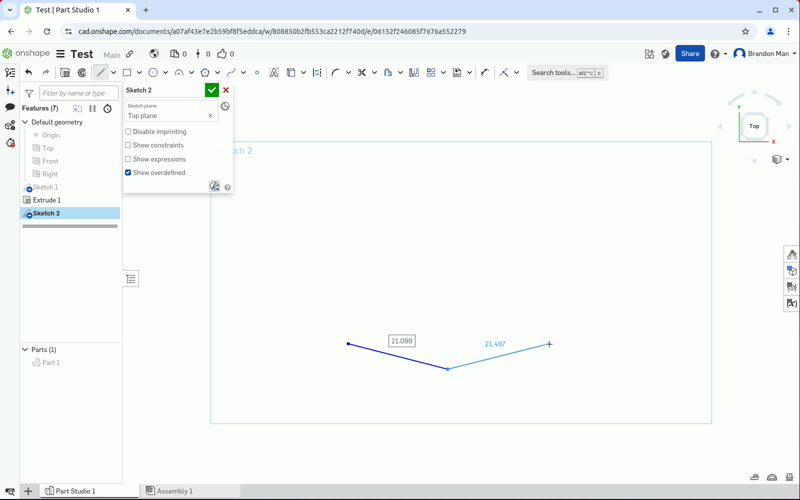
click(549, 343)
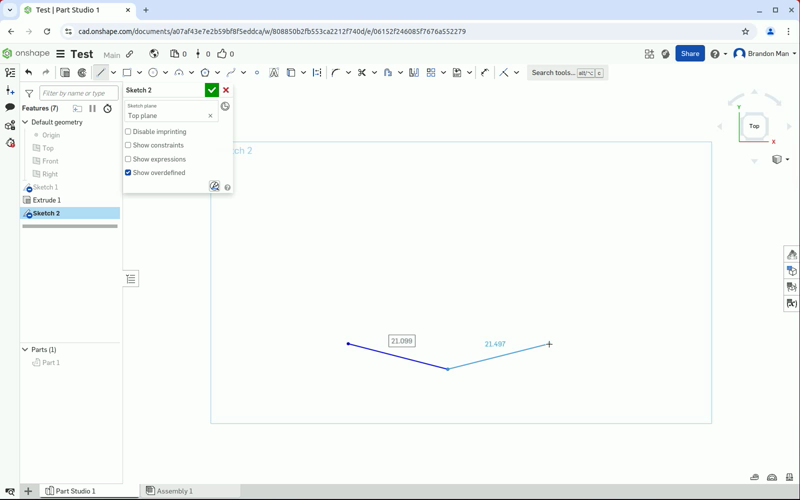
key_up(shift)
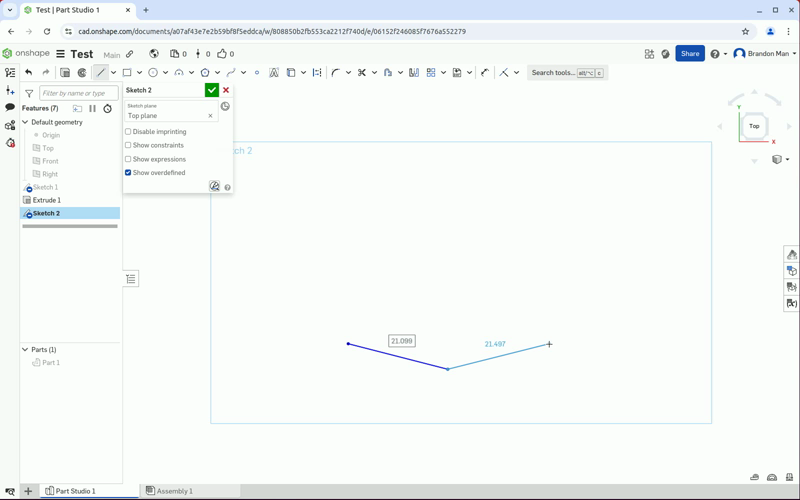
key_down(shift)
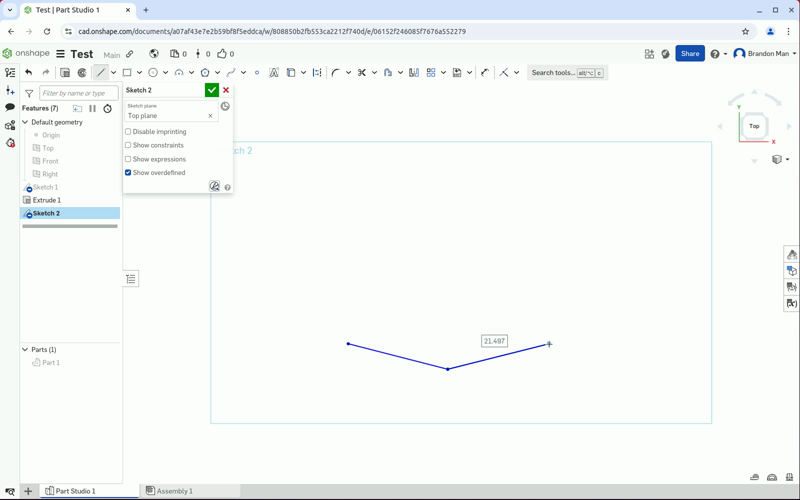
mouse_move(579, 343)
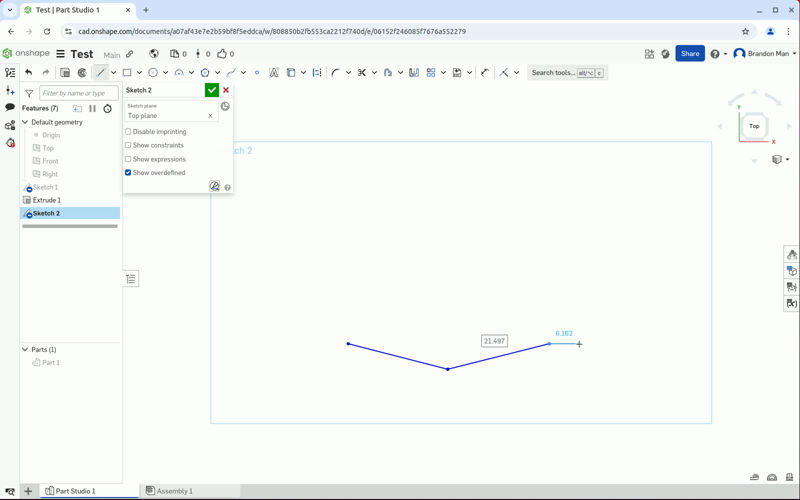
mouse_move(549, 312)
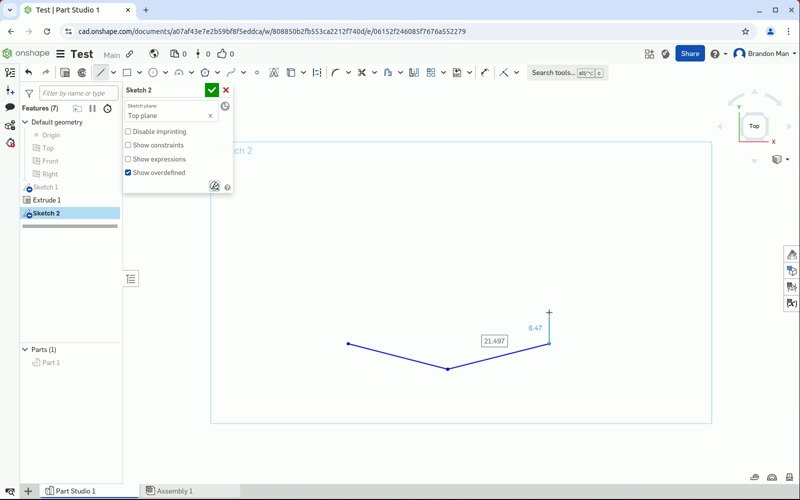
click(549, 312)
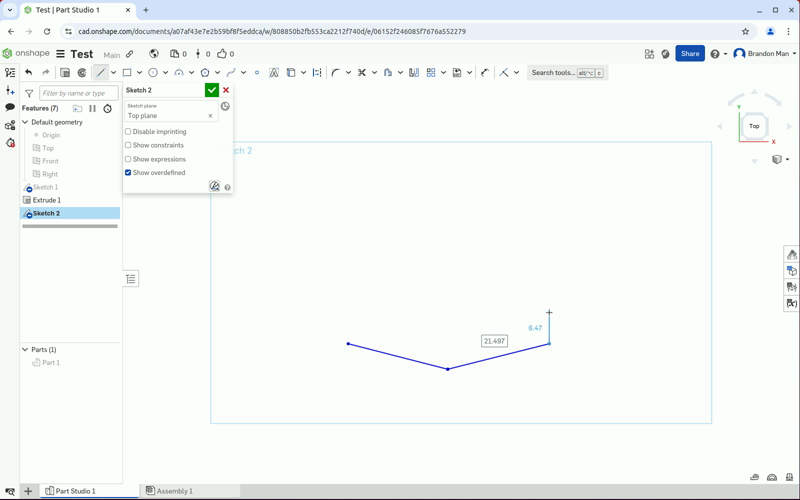
key_up(shift)
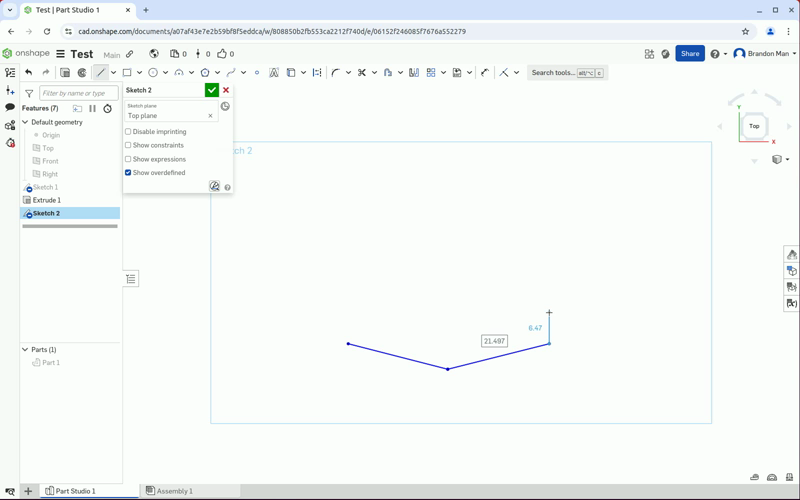
key_down(shift)
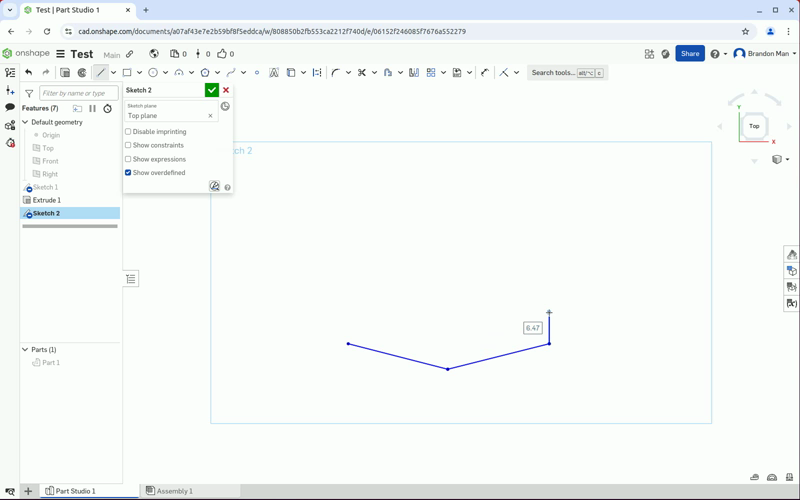
mouse_move(348, 312)
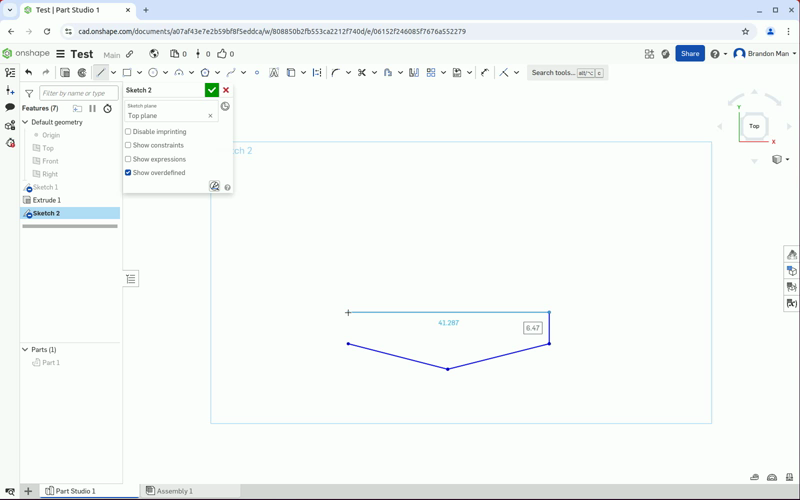
click(348, 312)
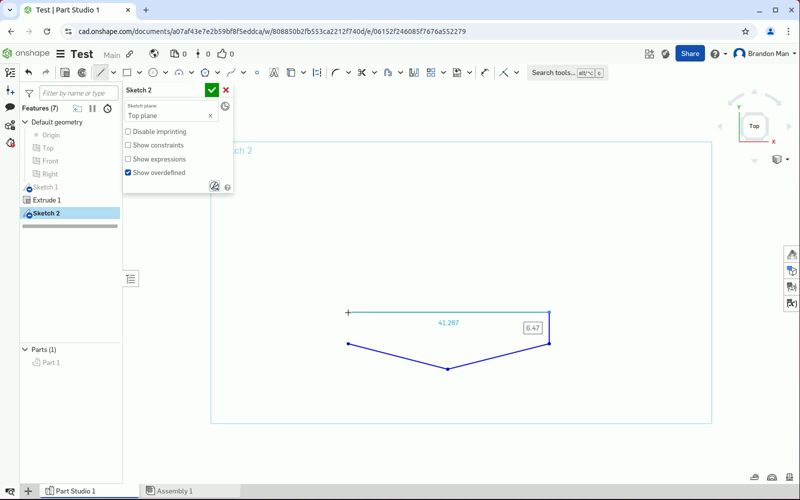
key_up(shift)
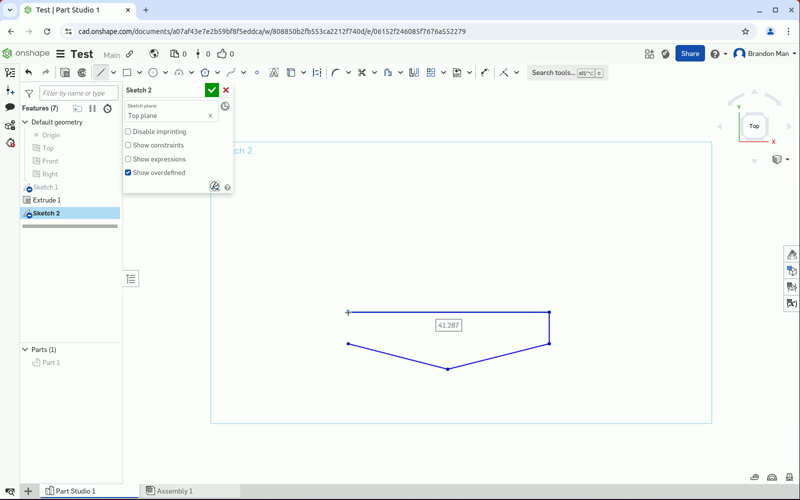
mouse_move(378, 312)
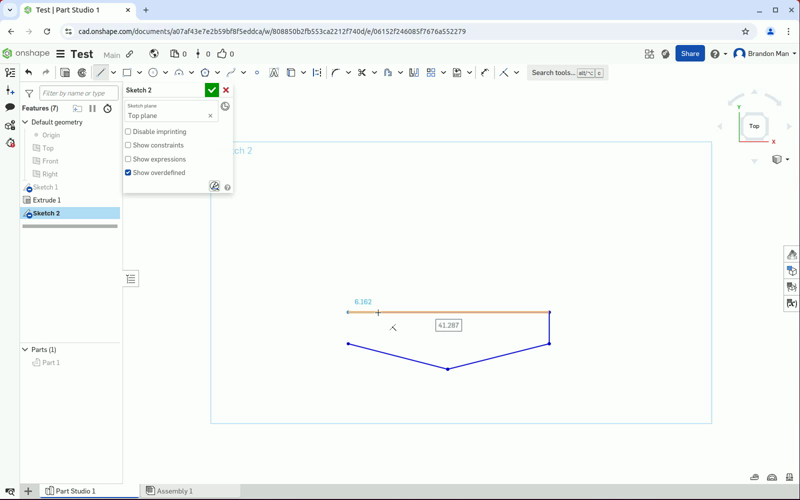
key_down(shift)
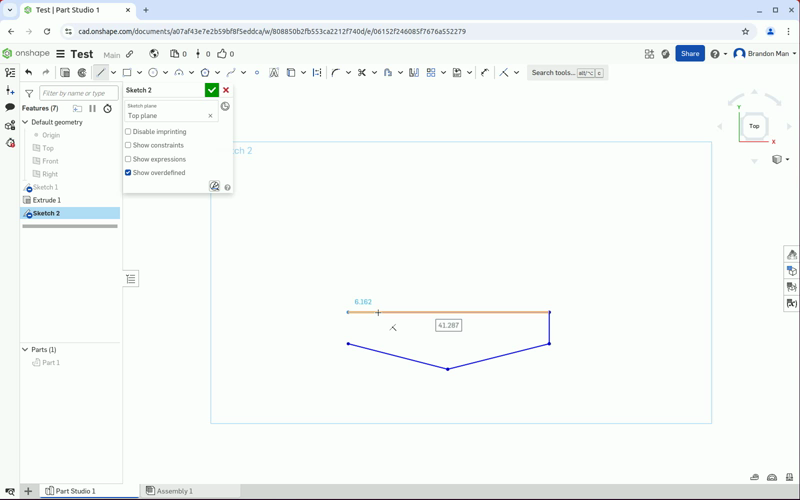
mouse_move(348, 343)
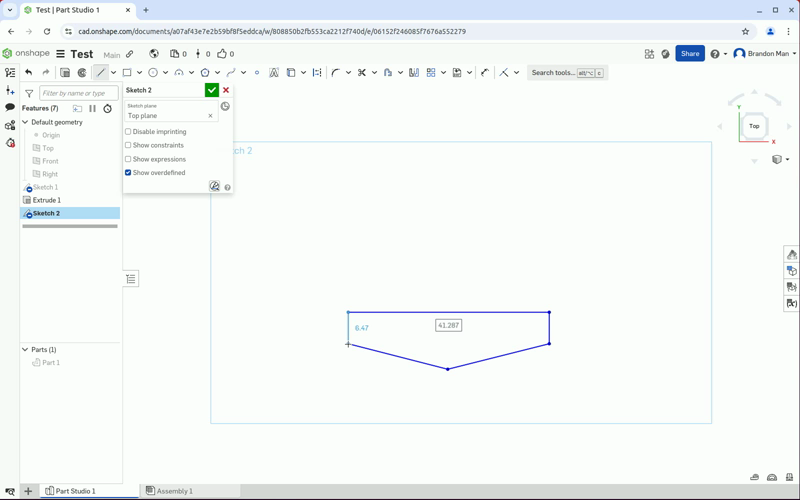
key_up(shift)
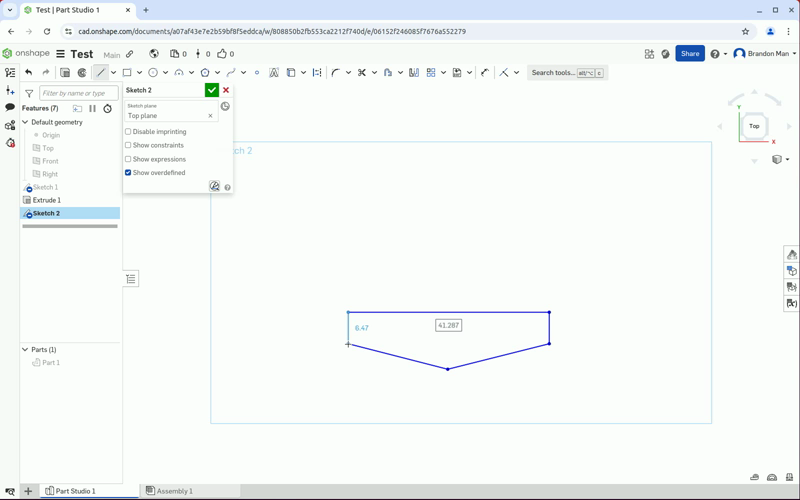
click(348, 343)
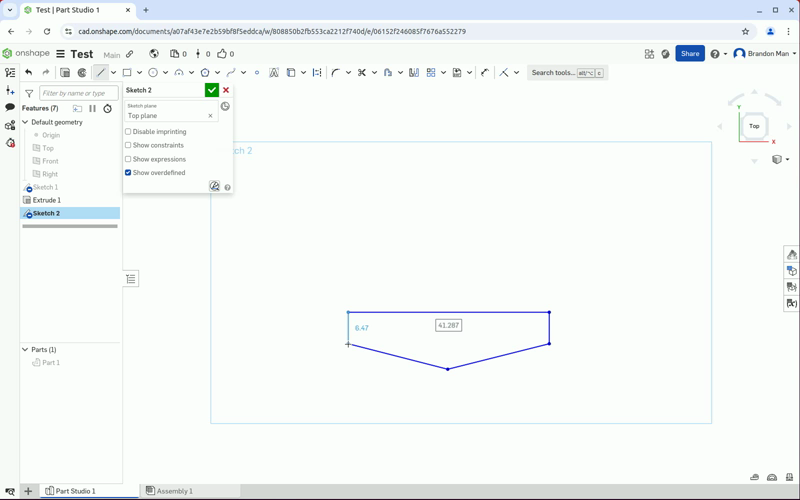
key(esc)
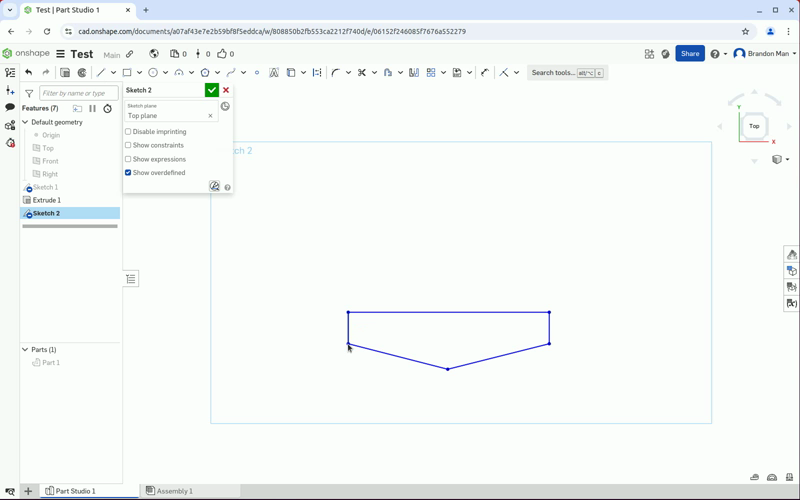
mouse_move(526, 341)
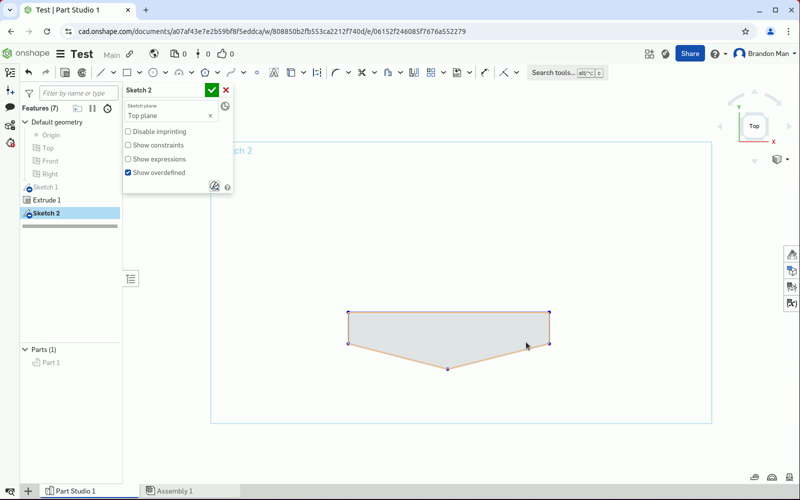
click(526, 341)
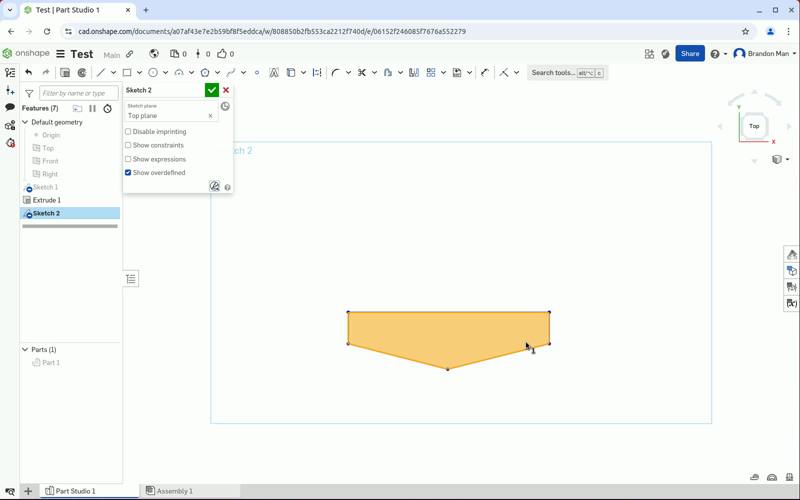
mouse_move(73, 352)
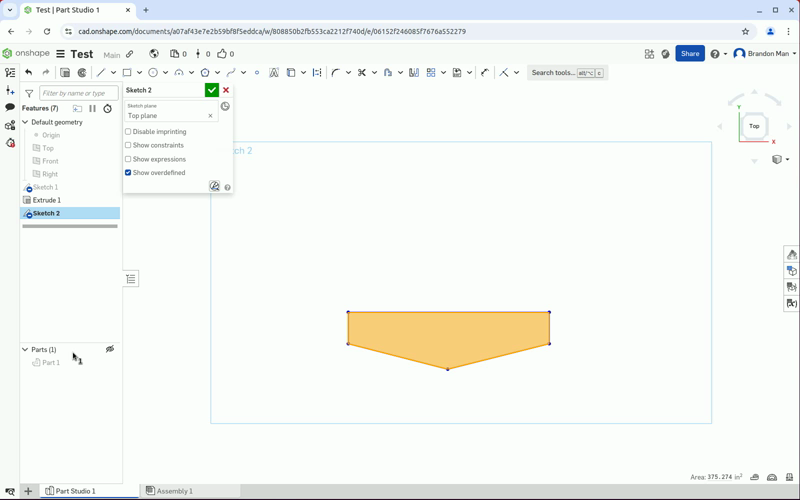
key(shift+y)
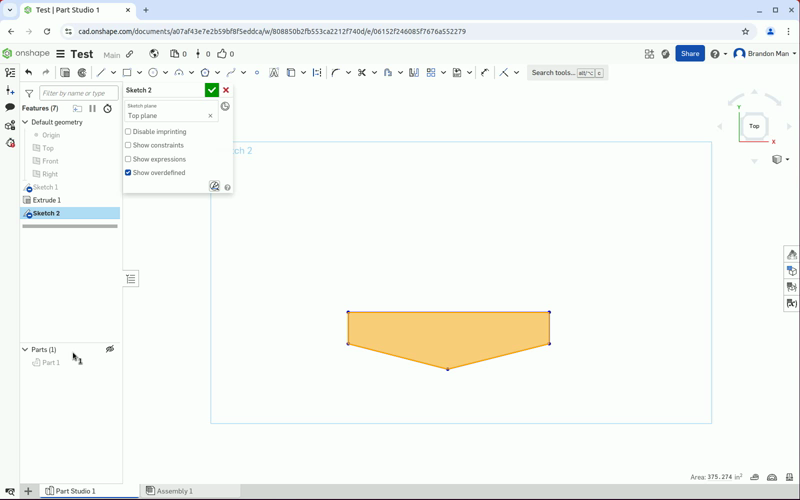
key(shift+e)
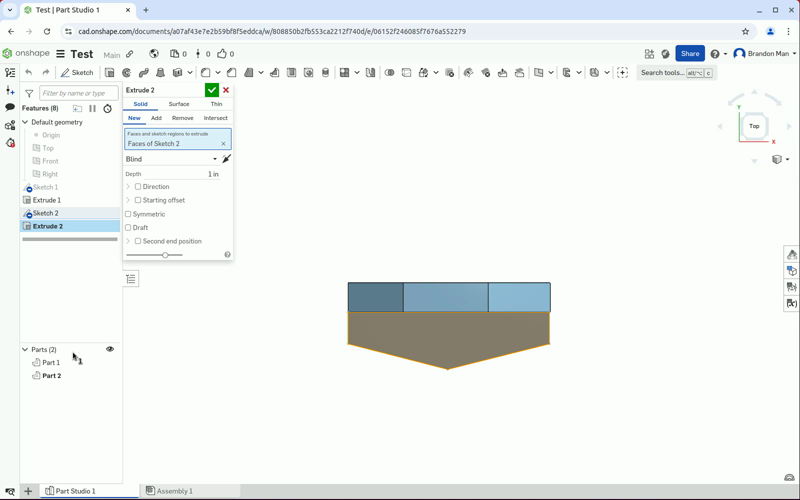
mouse_move(143, 106)
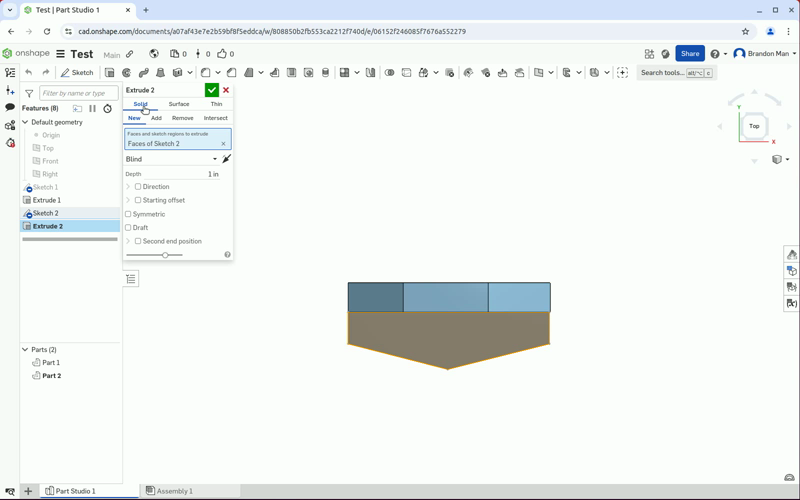
click(143, 106)
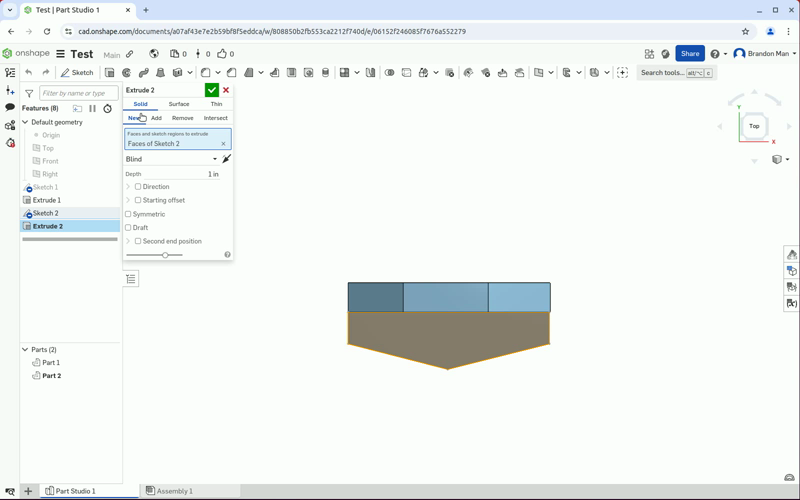
mouse_move(137, 120)
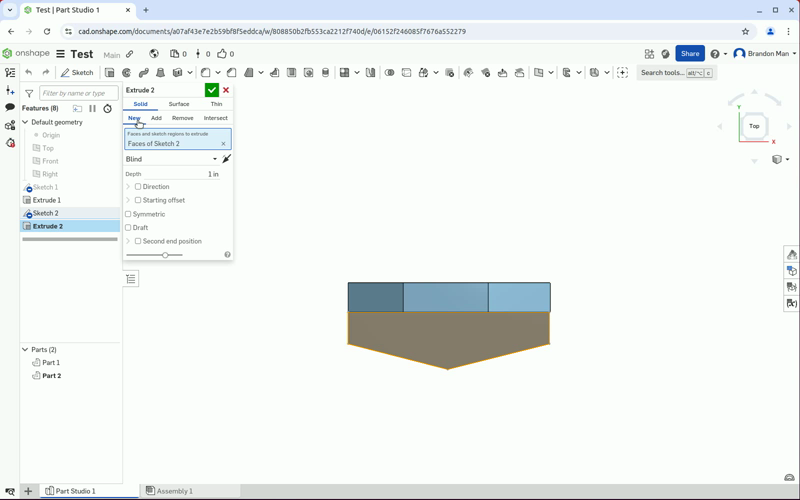
click(137, 120)
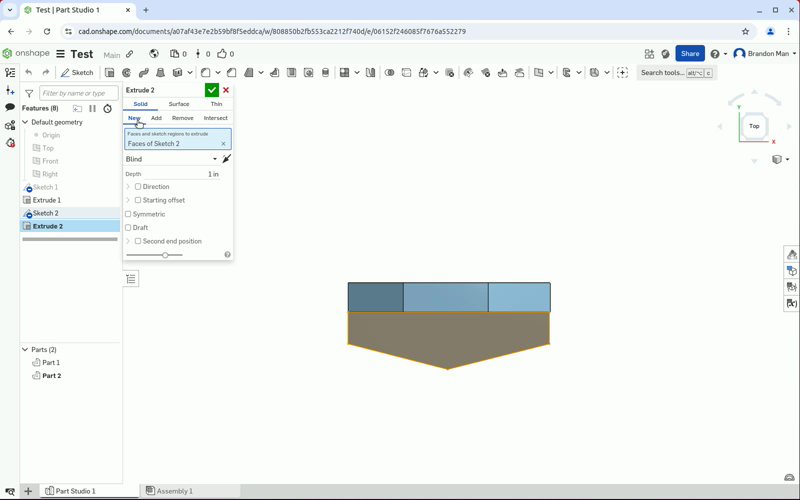
key(tab, 4)
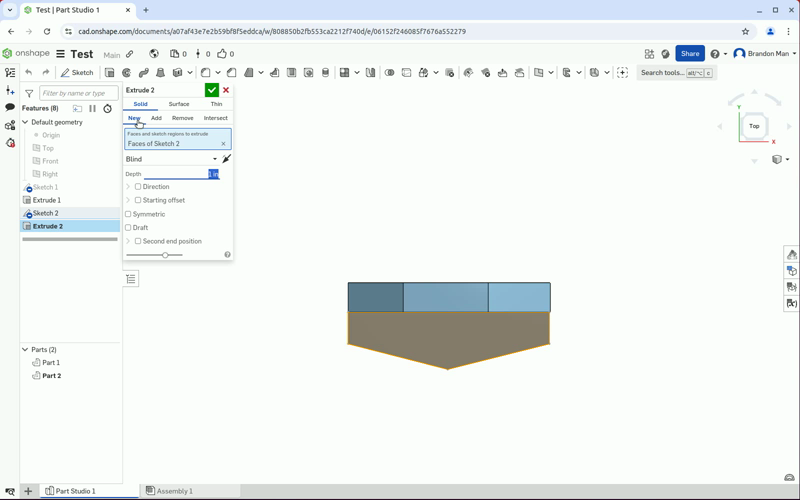
text(6.018)
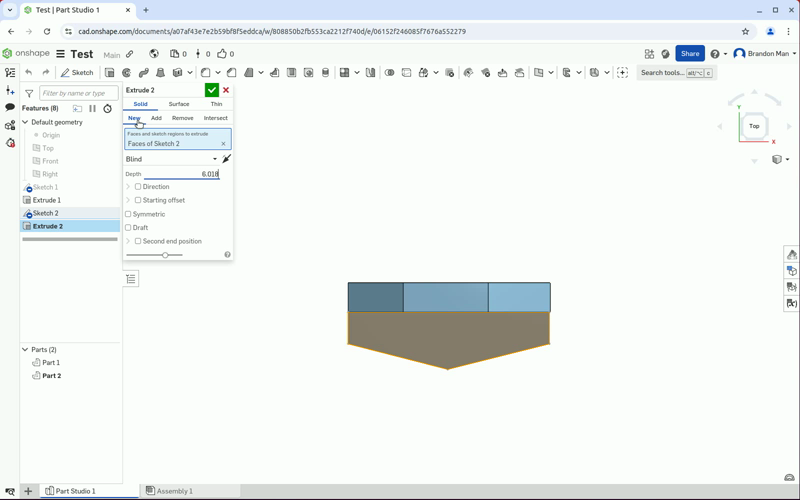
key(enter)
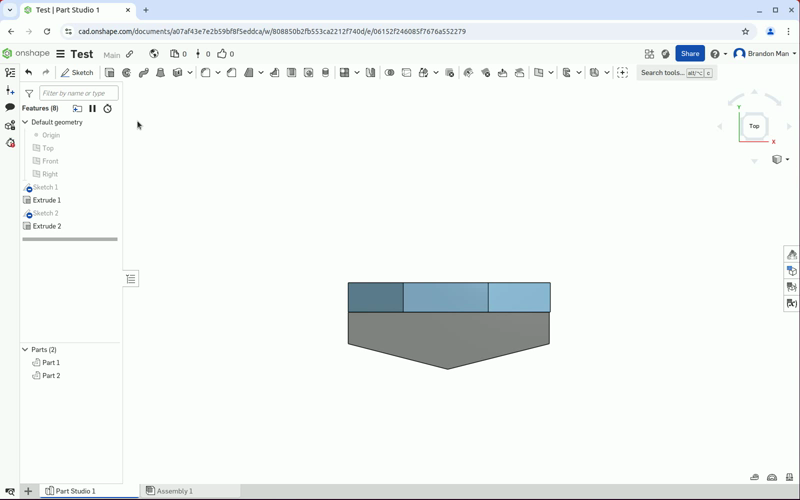
key(shift+h)
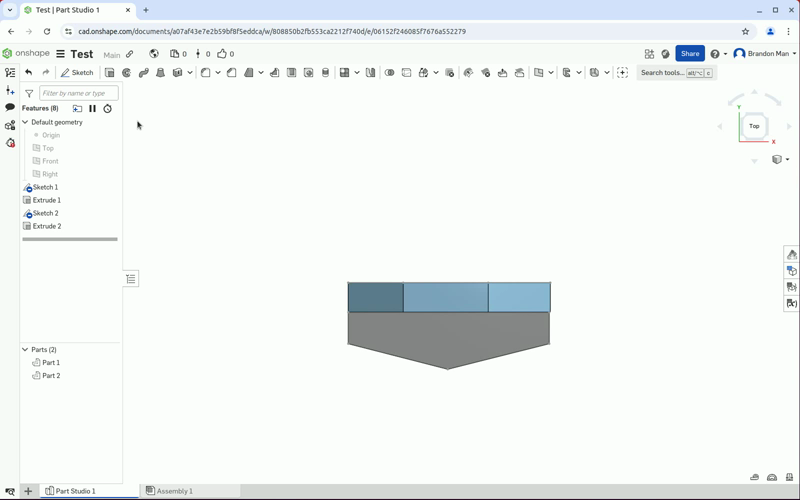
key(shift+h)
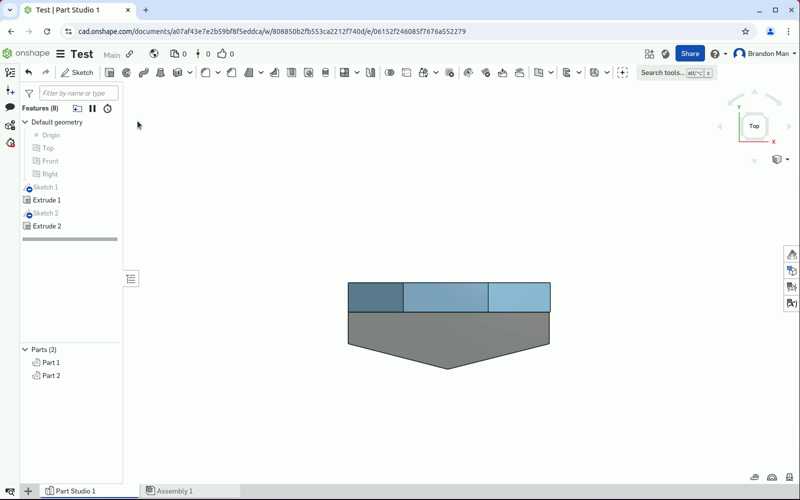
mouse_move(73, 189)
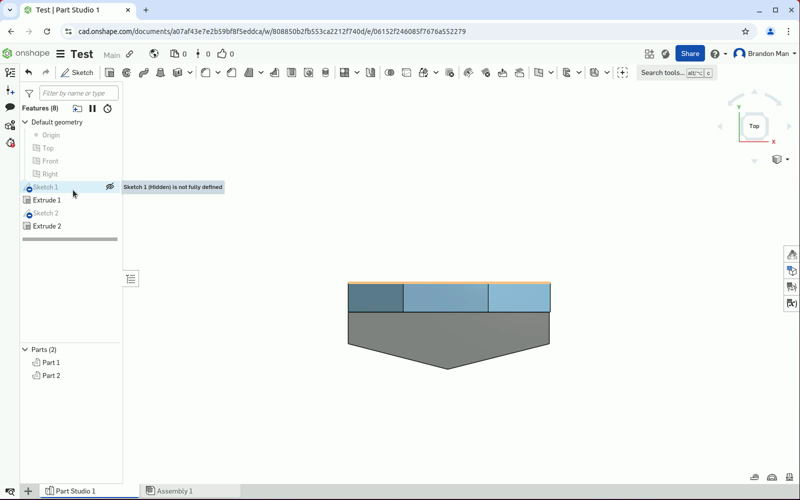
click(73, 189)
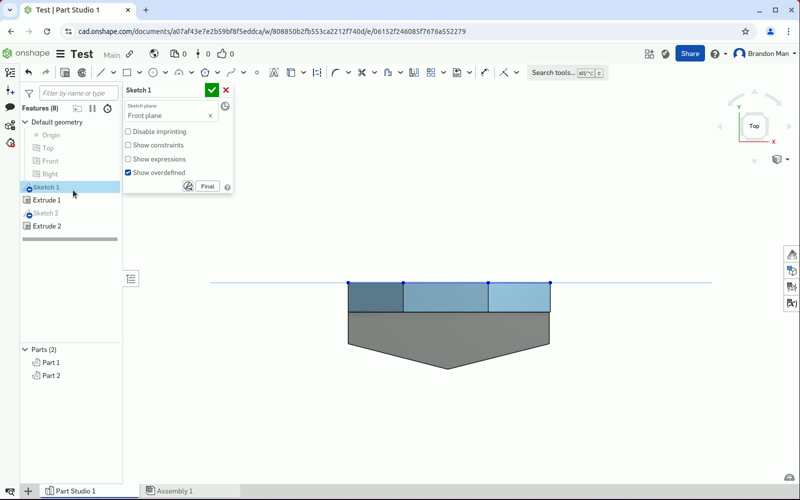
mouse_move(229, 92)
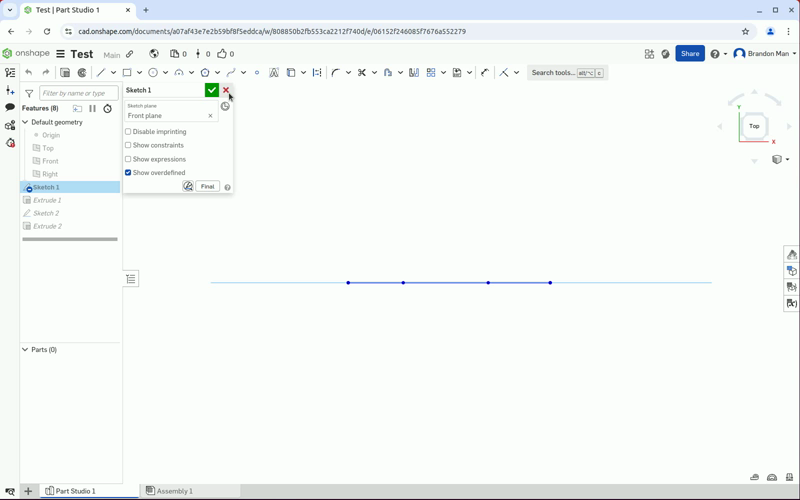
click(229, 92)
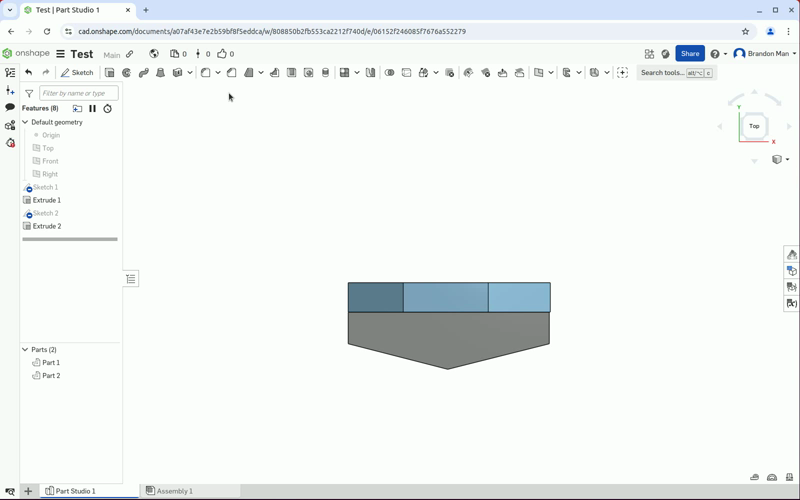
mouse_move(73, 352)
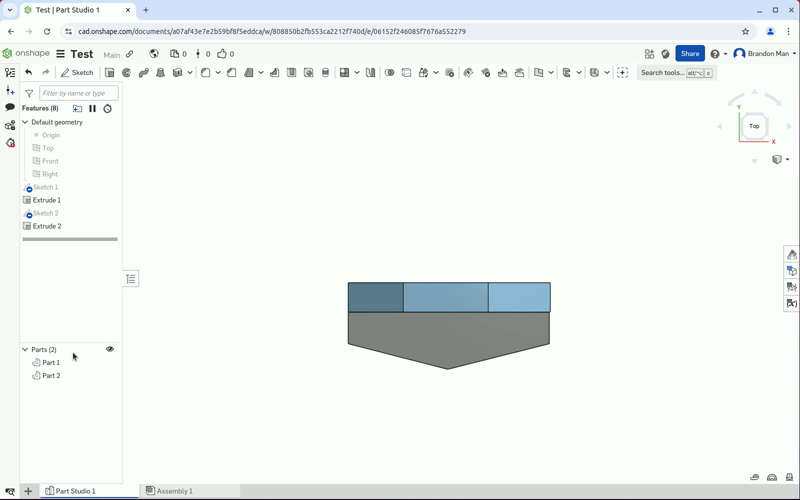
key(y)
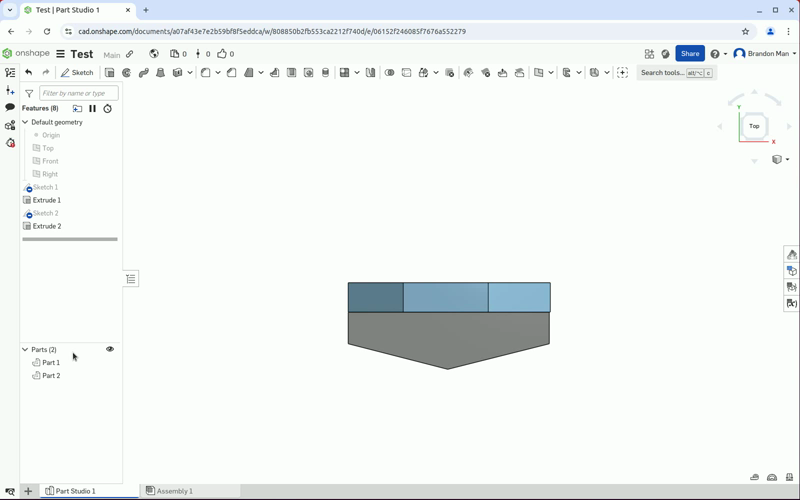
key(shift+p)
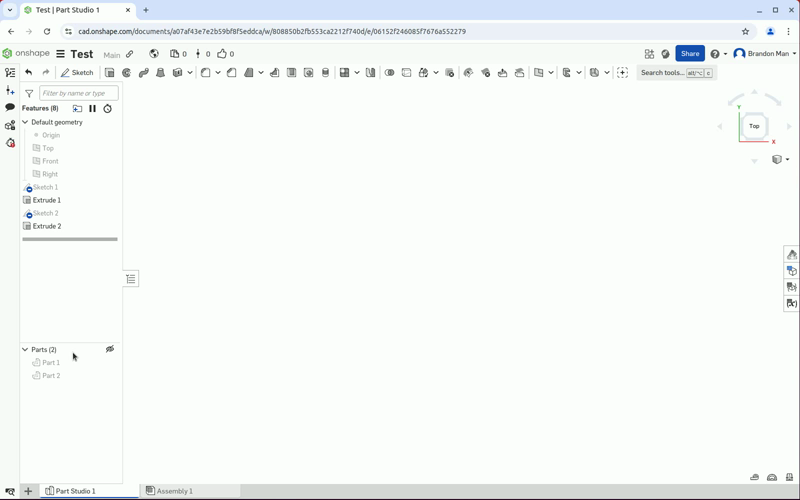
key(space)
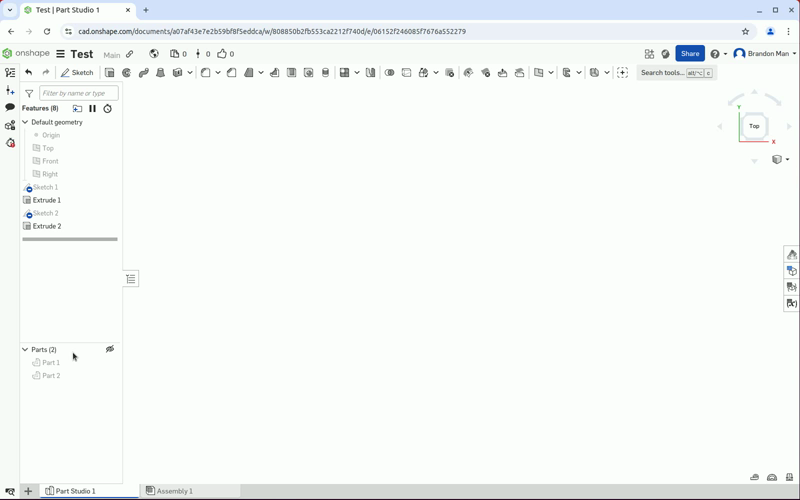
key_down(shift)
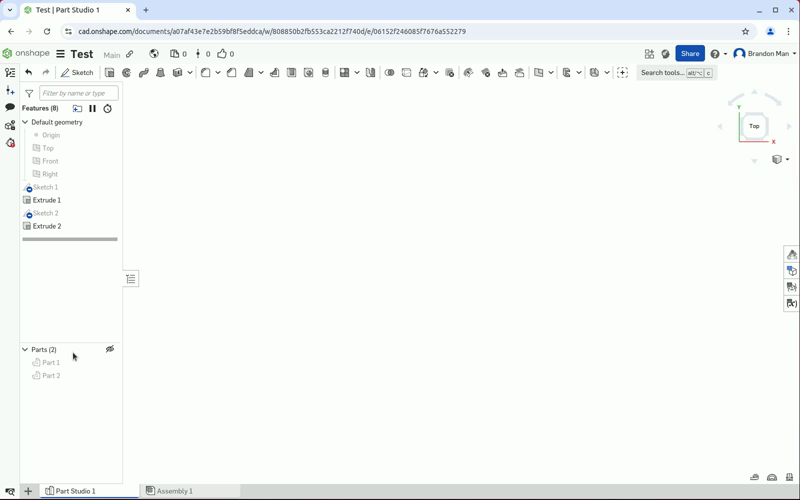
key(up)
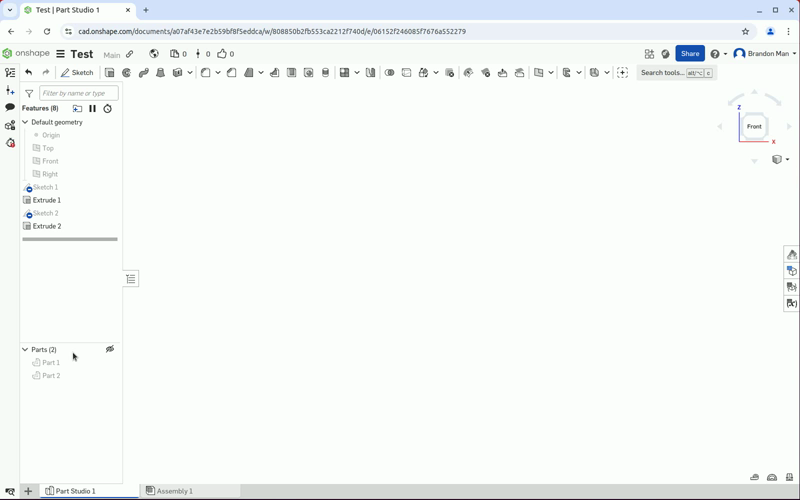
key_up(shift)
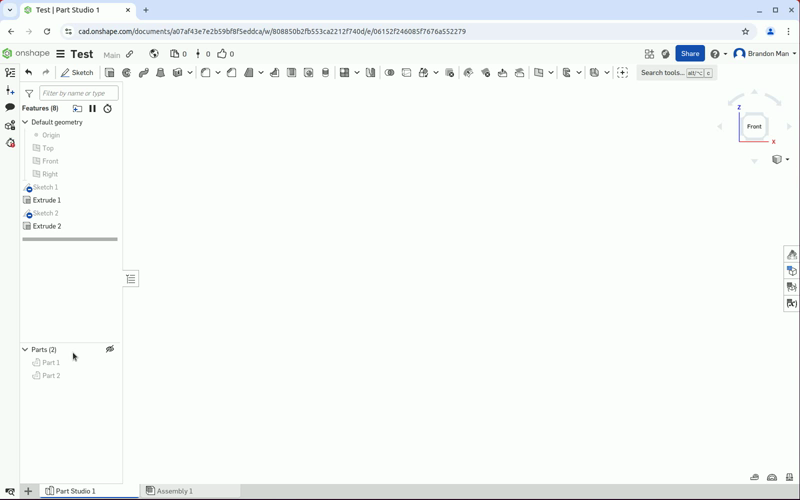
key(space)
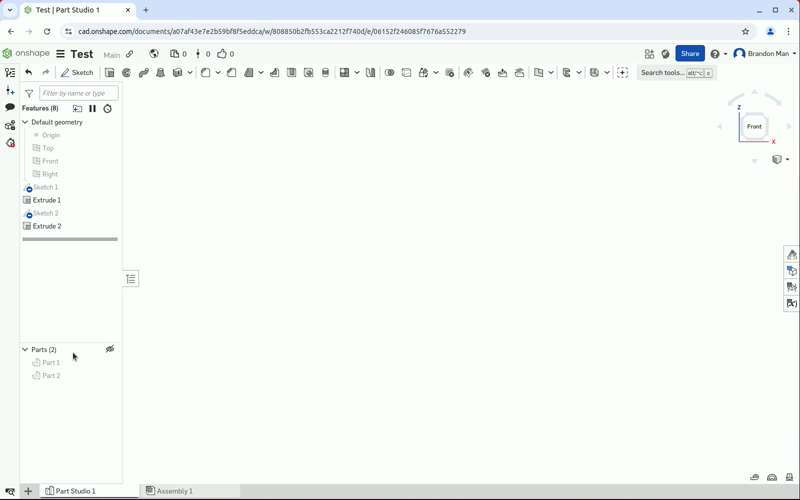
key_down(shift)
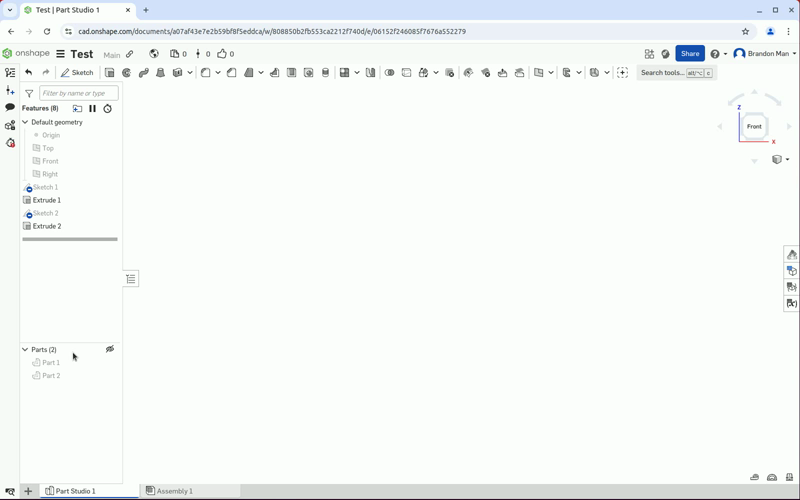
key(left)
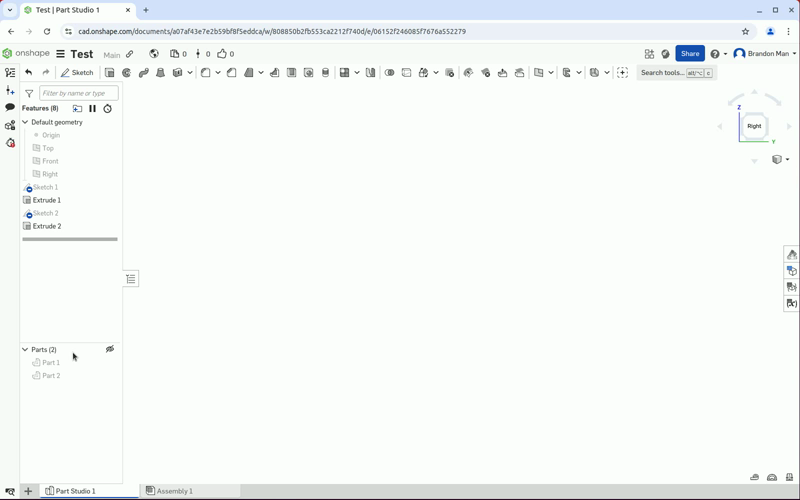
key_up(shift)
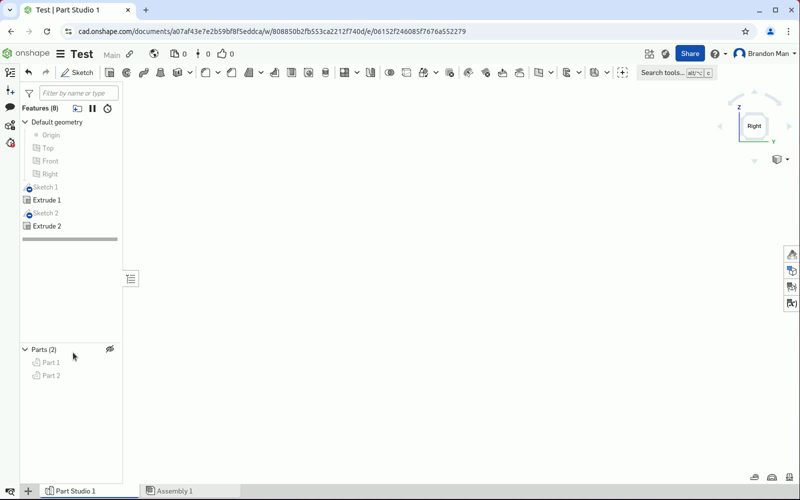
mouse_move(73, 352)
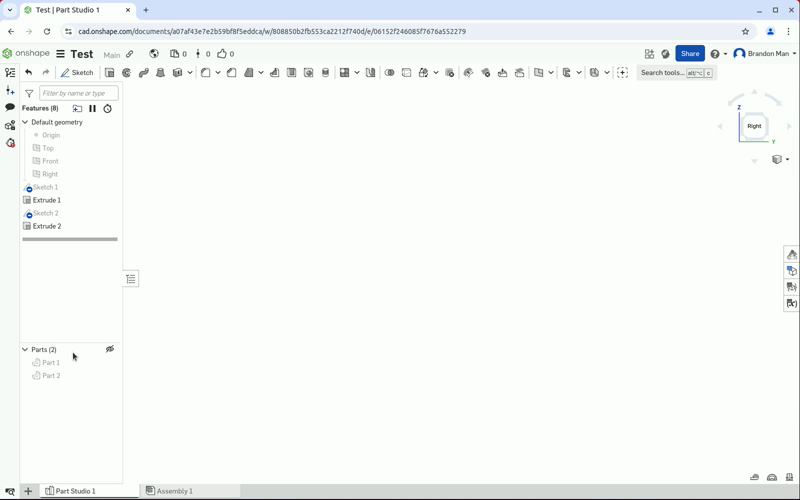
key(shift+y)
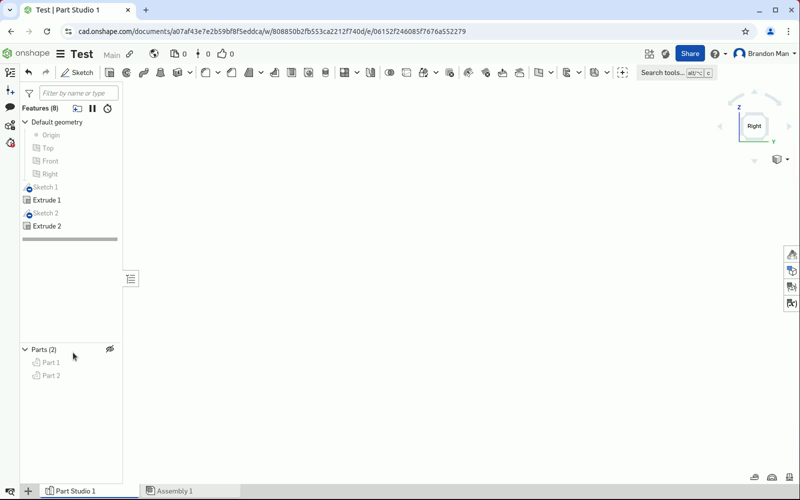
key(shift+s)
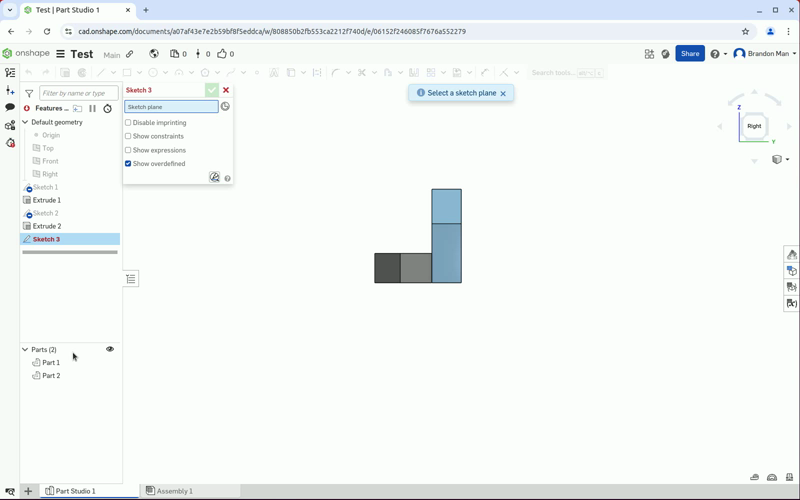
mouse_move(73, 176)
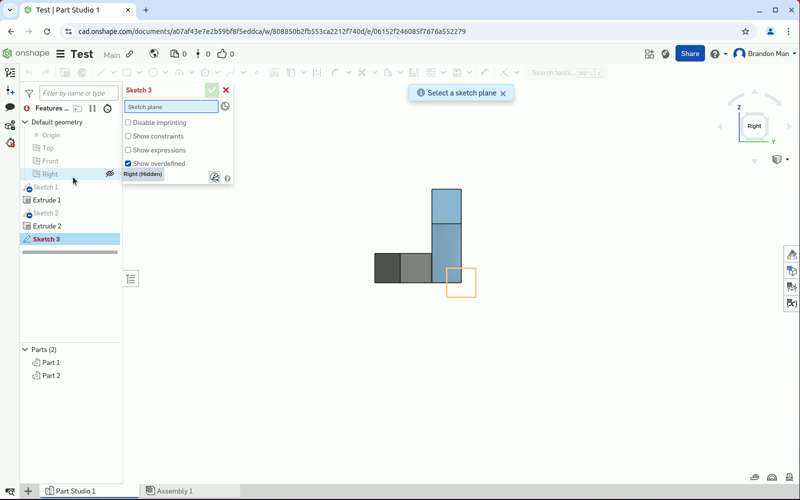
click(73, 176)
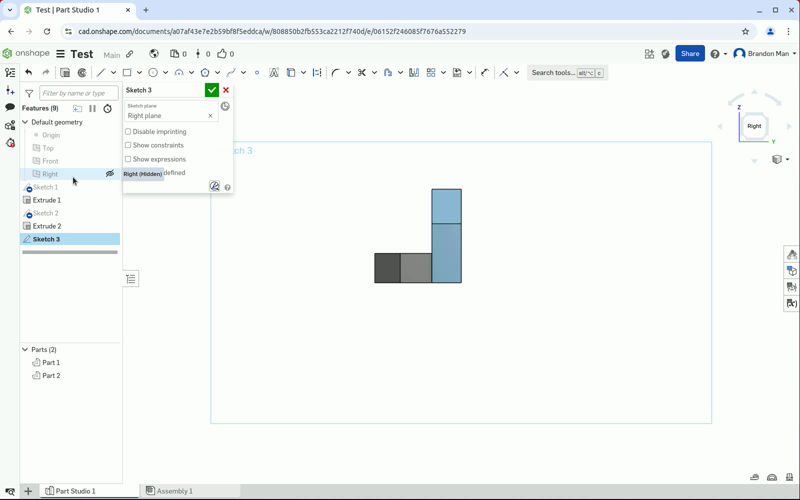
mouse_move(73, 352)
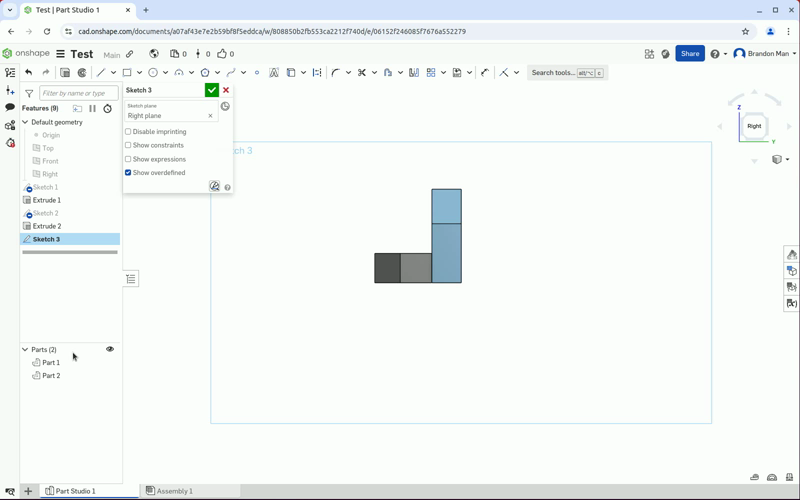
key(y)
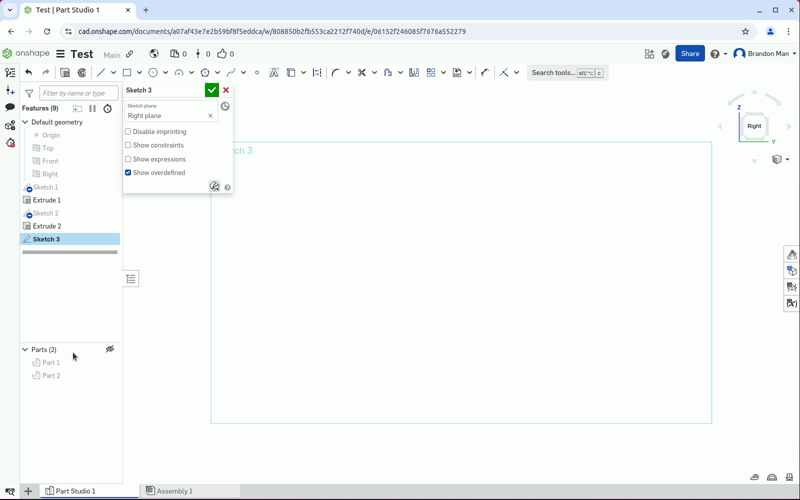
key(l)
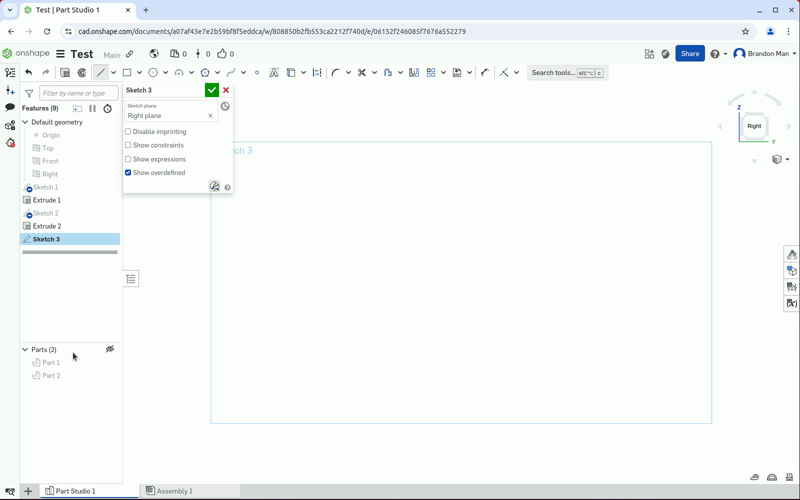
key_down(shift)
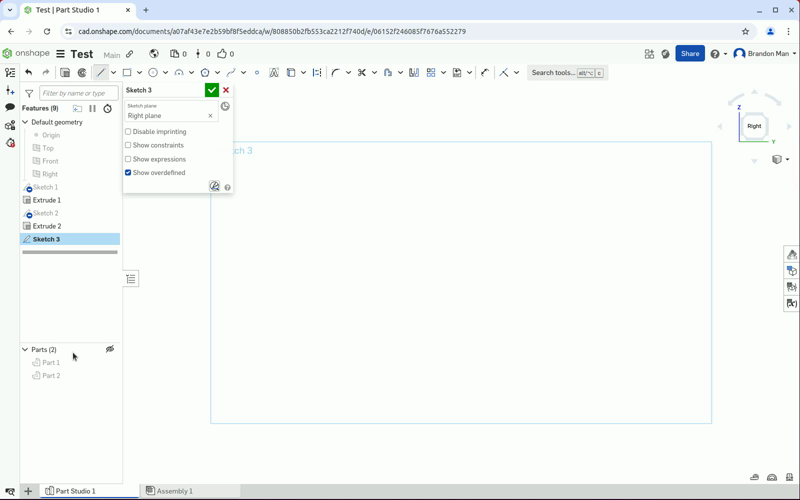
mouse_move(403, 252)
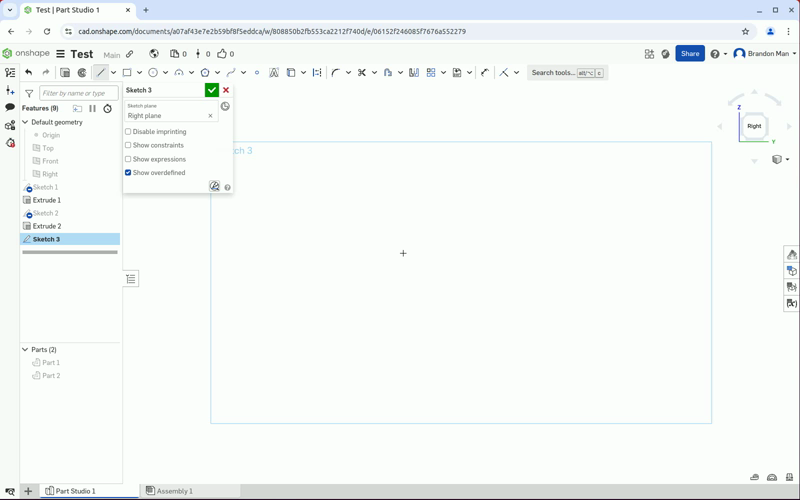
click(403, 252)
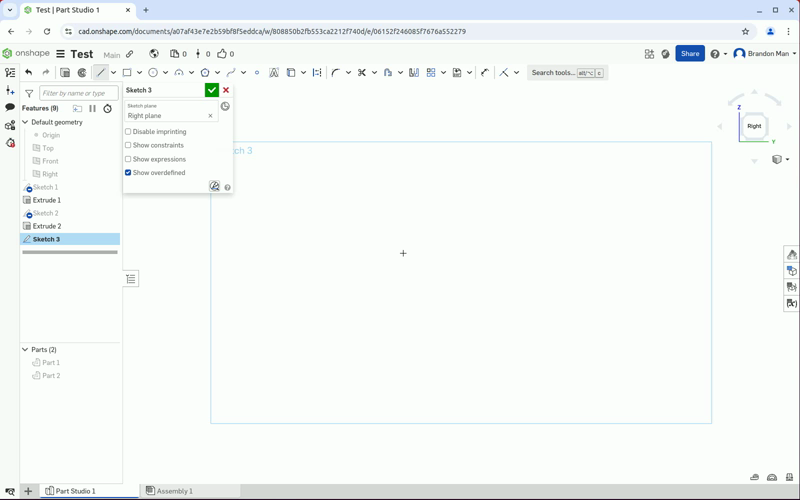
key_up(shift)
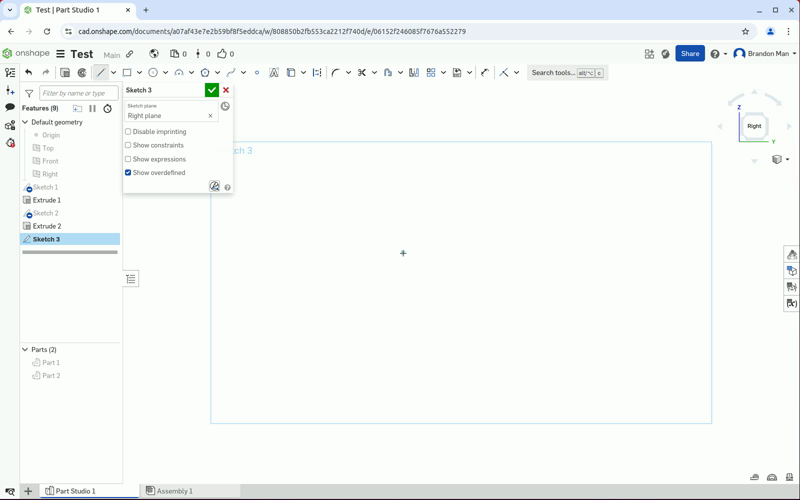
key_down(shift)
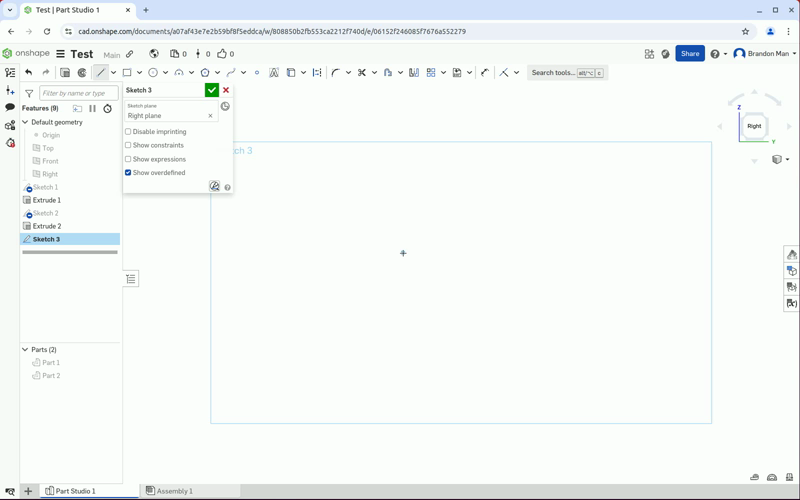
mouse_move(433, 252)
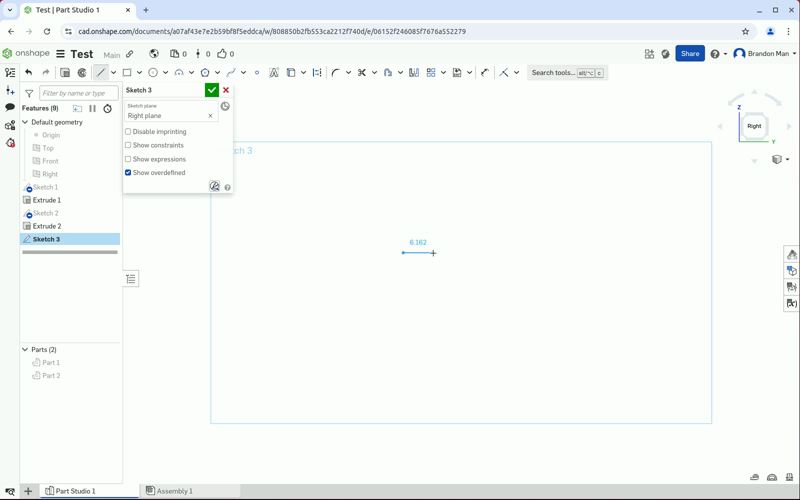
mouse_move(431, 252)
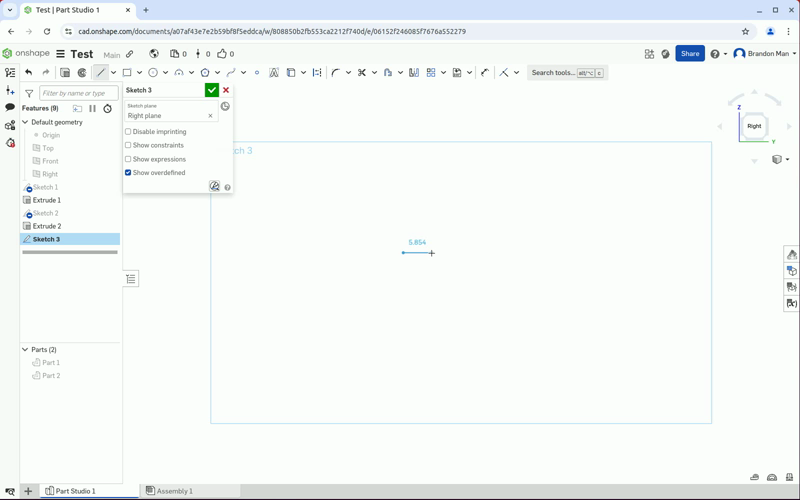
click(431, 252)
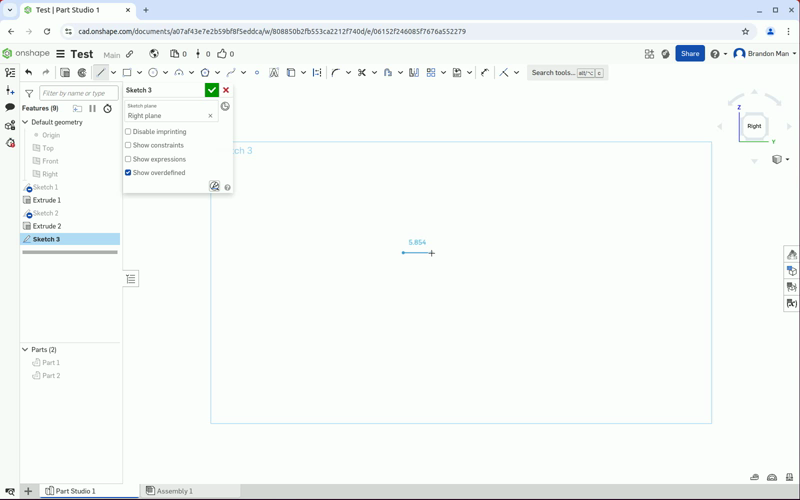
key_up(shift)
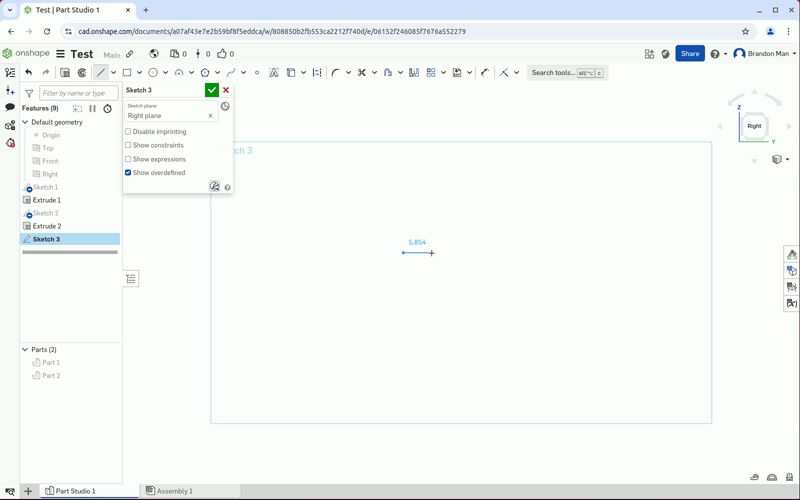
key_down(shift)
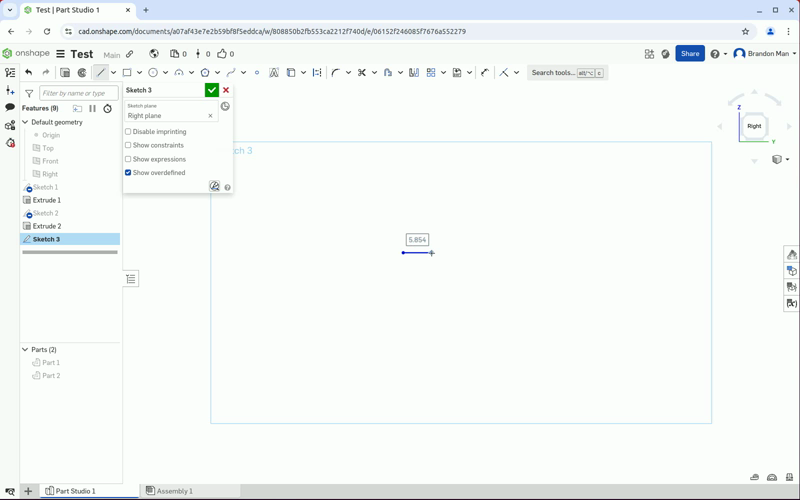
mouse_move(461, 252)
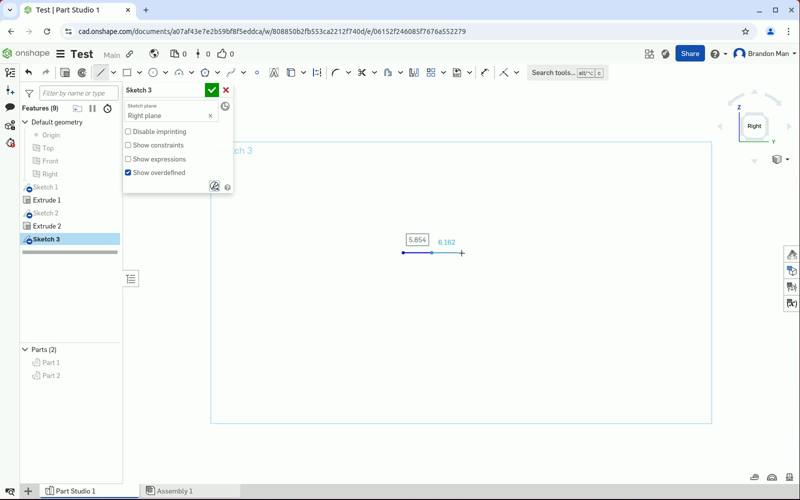
mouse_move(430, 223)
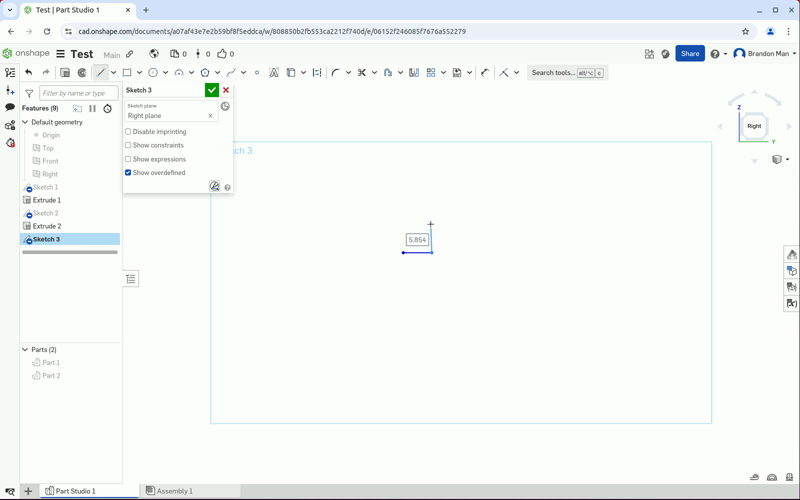
click(430, 223)
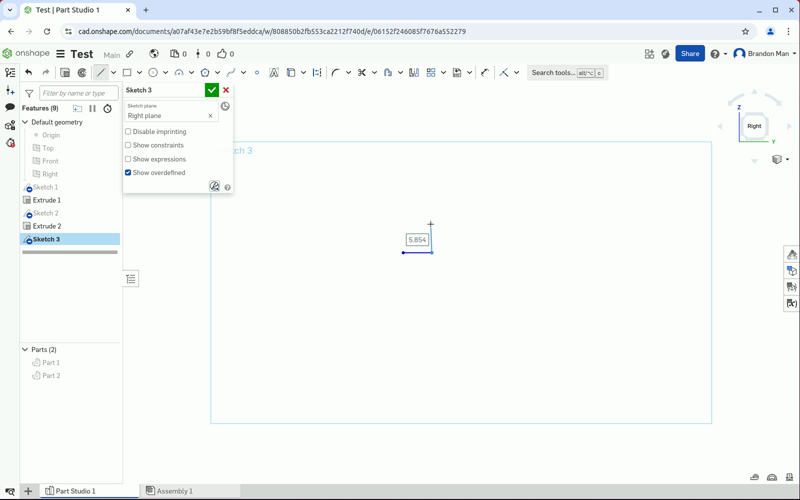
key_up(shift)
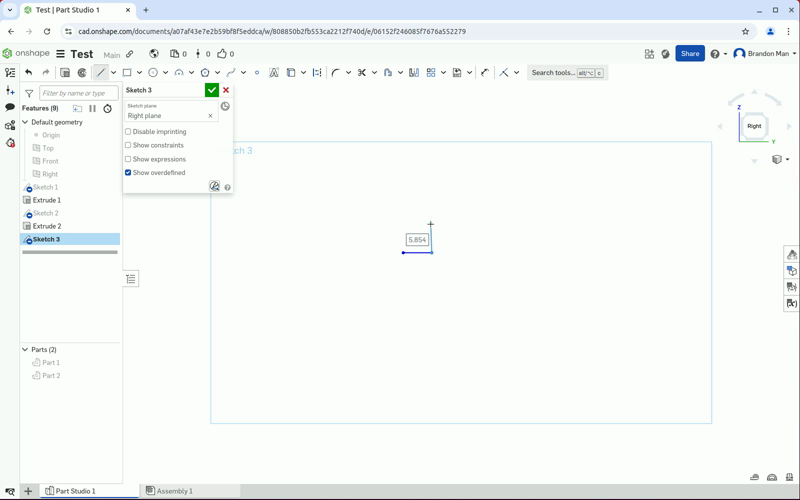
mouse_move(460, 223)
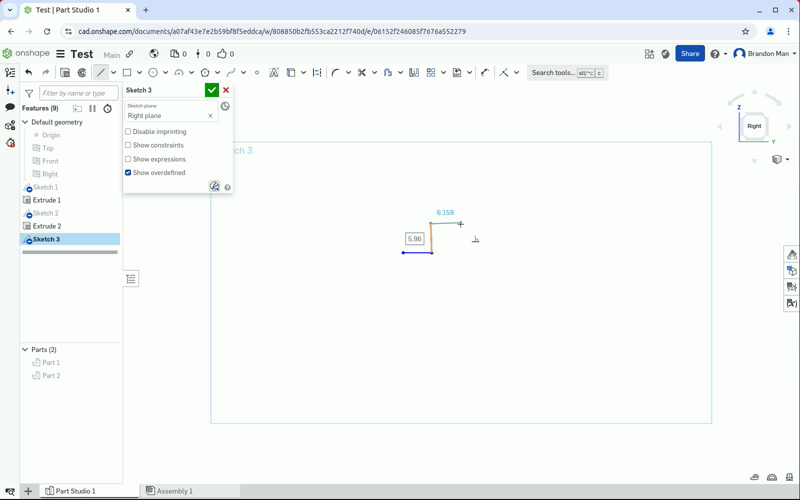
key_down(shift)
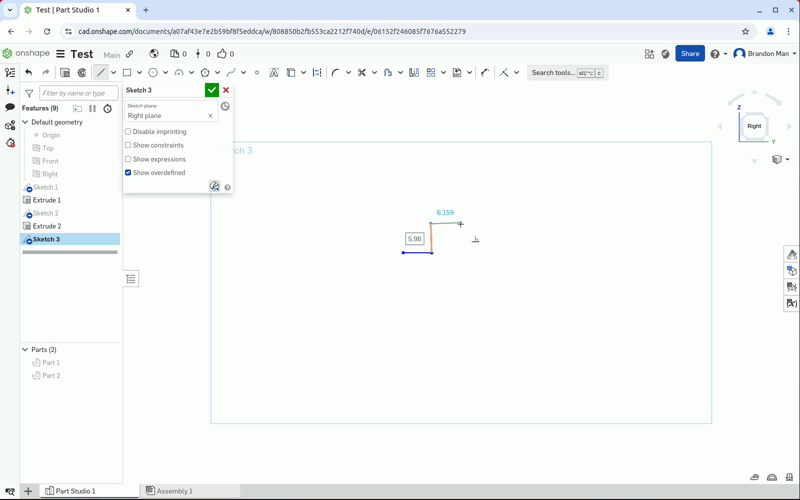
mouse_move(403, 252)
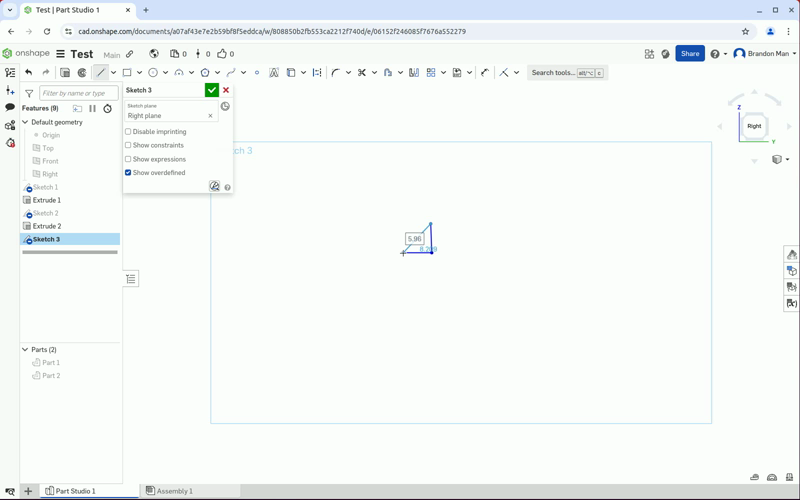
key_up(shift)
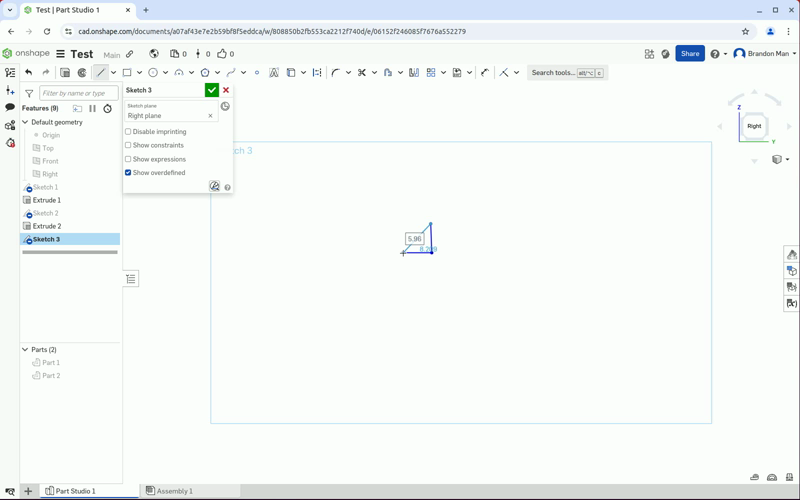
click(403, 252)
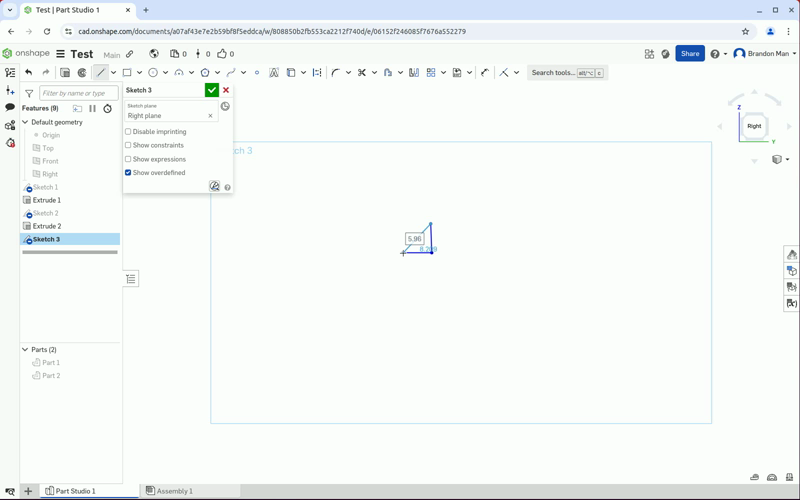
key(esc)
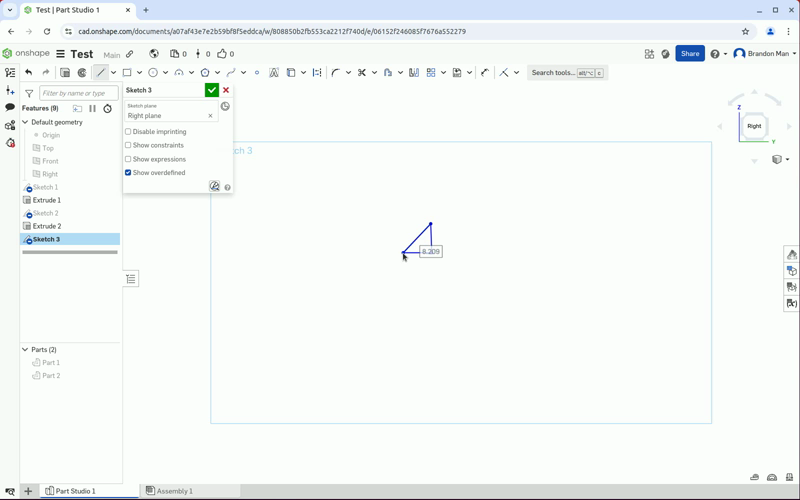
mouse_move(425, 247)
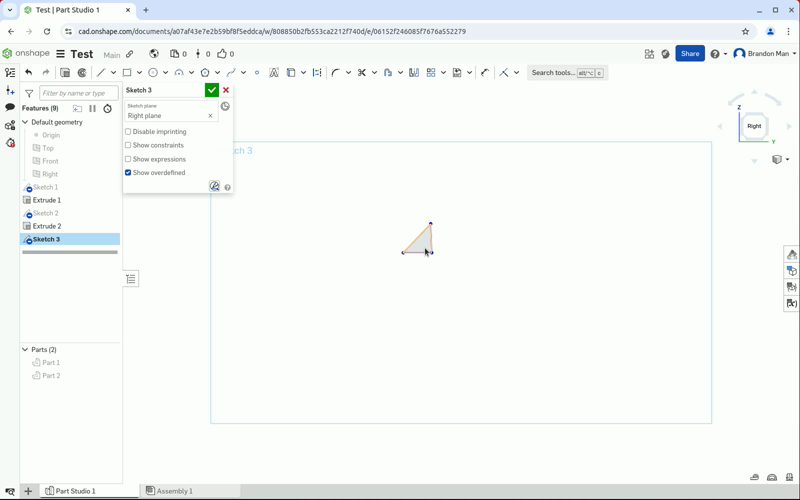
scroll(6)
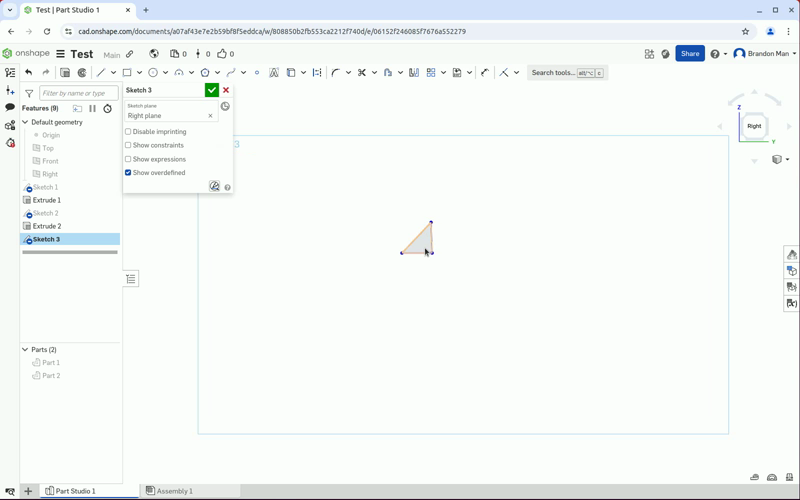
scroll(6)
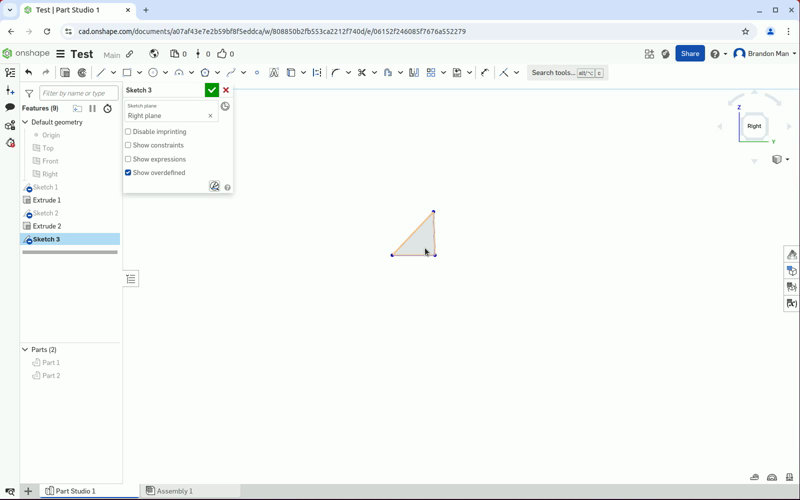
scroll(6)
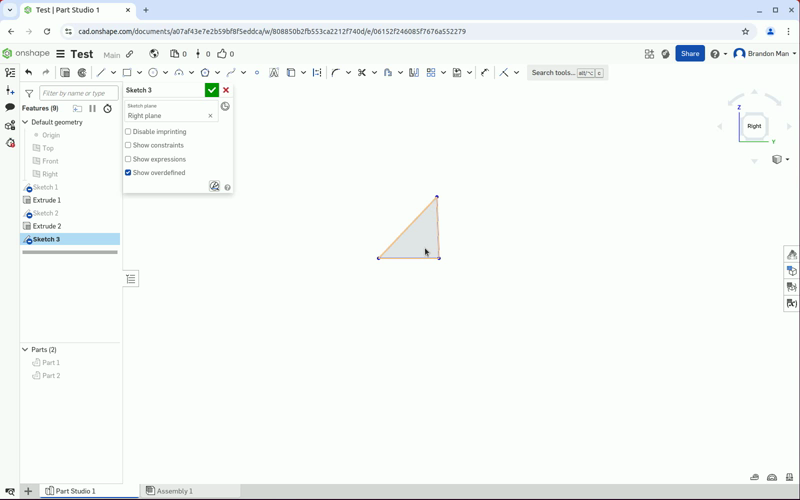
scroll(6)
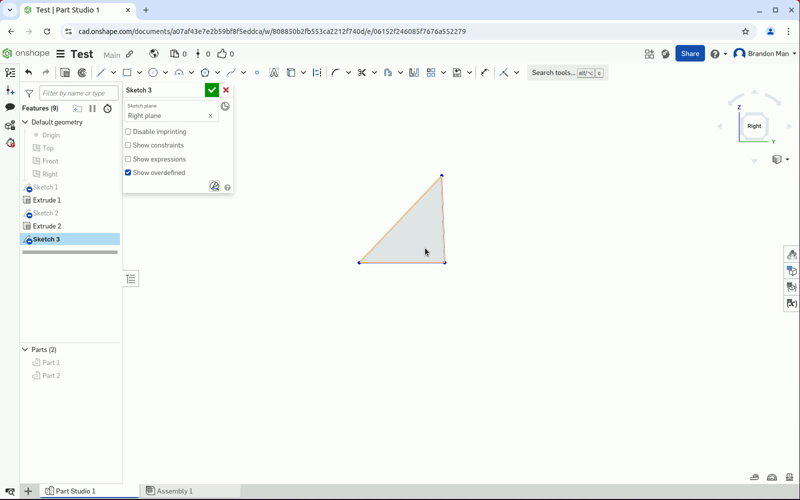
scroll(6)
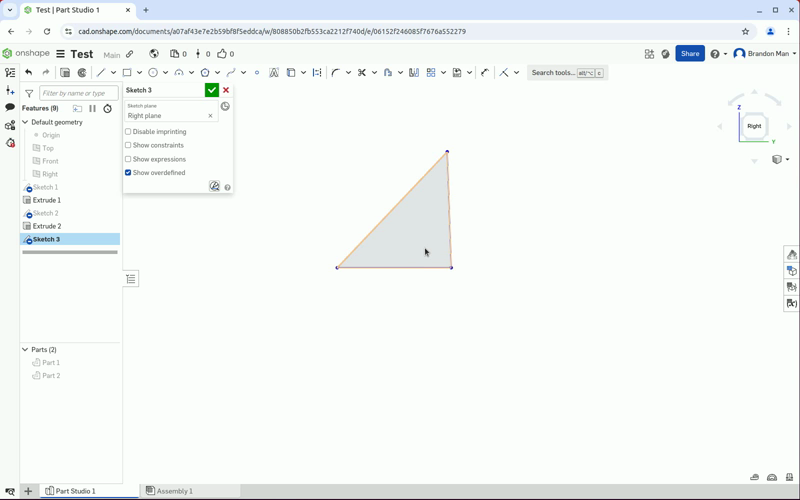
scroll(6)
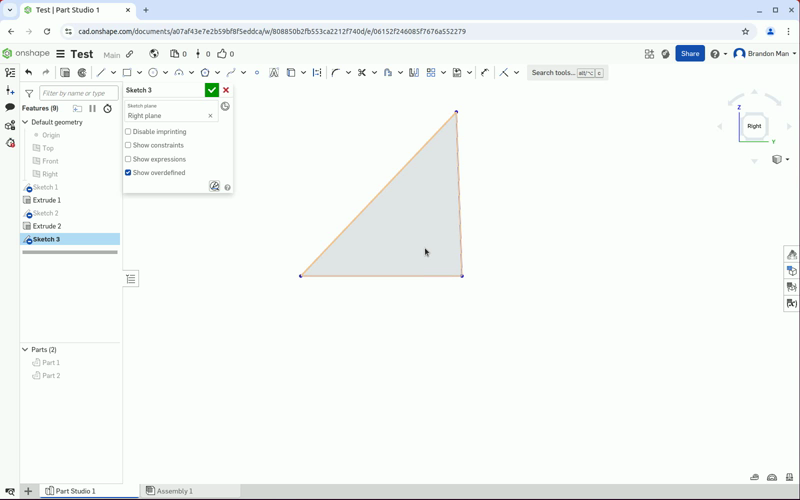
scroll(6)
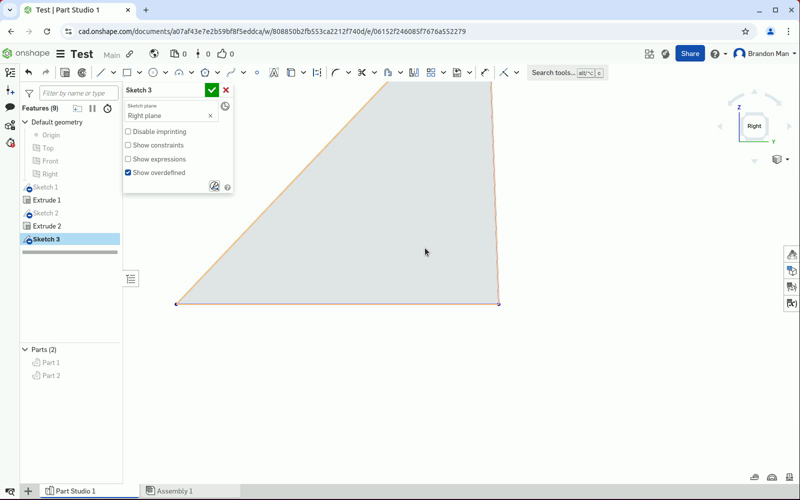
click(425, 247)
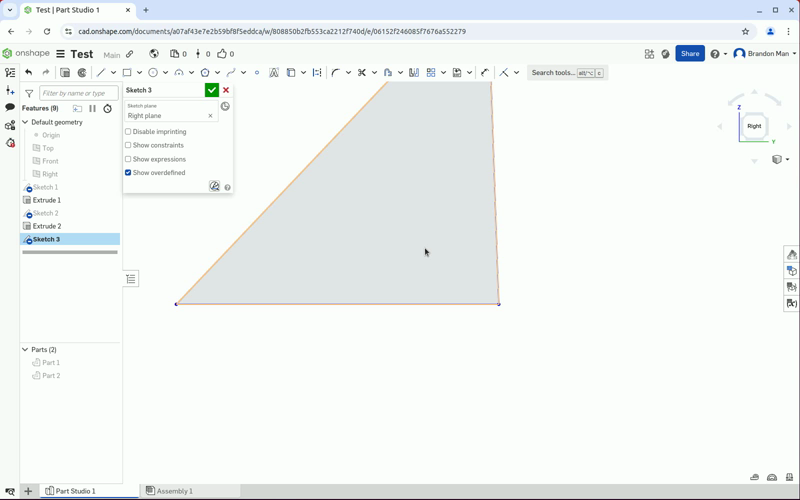
scroll(-6)
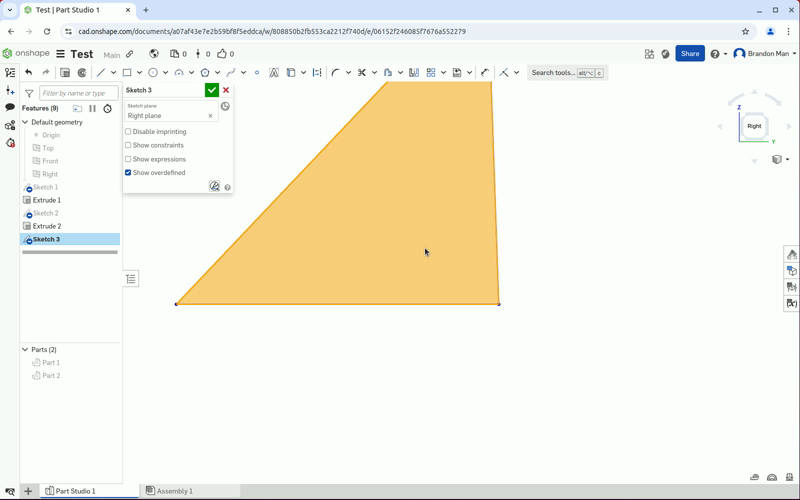
scroll(-6)
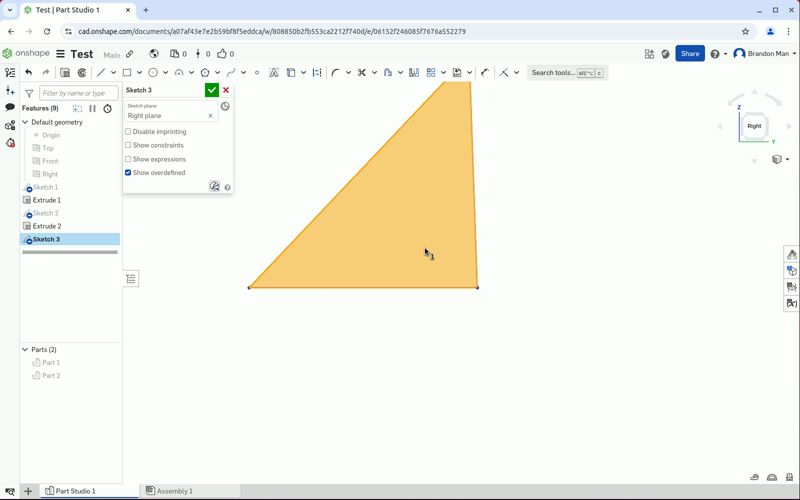
scroll(-6)
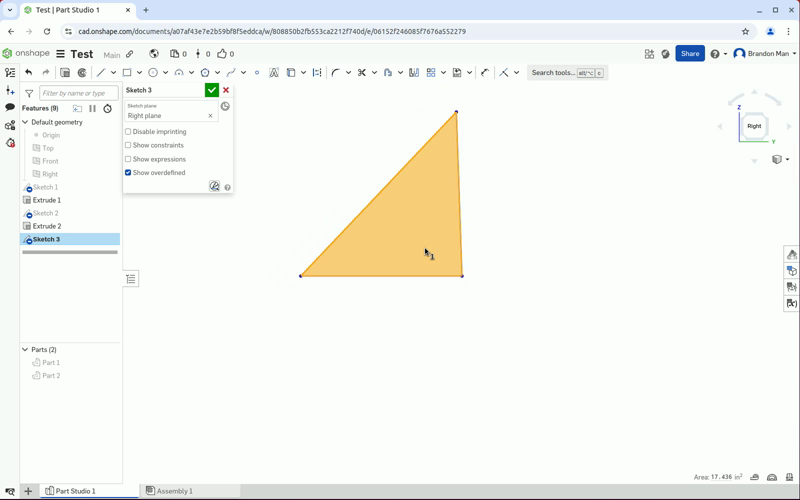
scroll(-6)
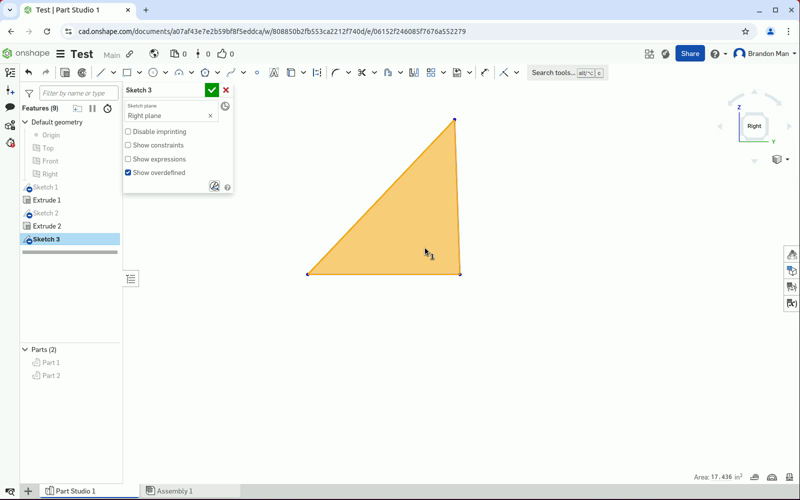
scroll(-6)
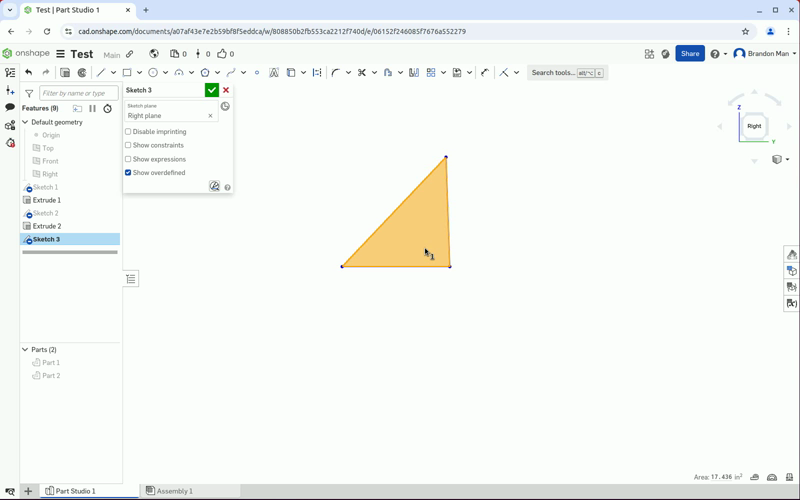
scroll(-6)
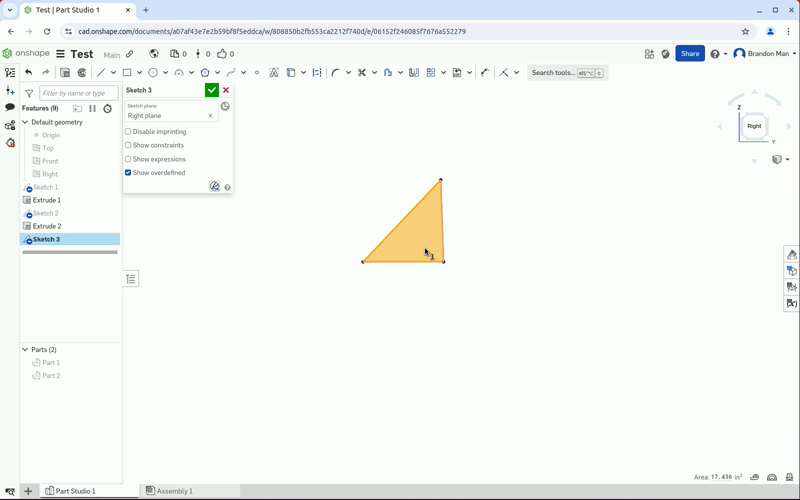
scroll(-6)
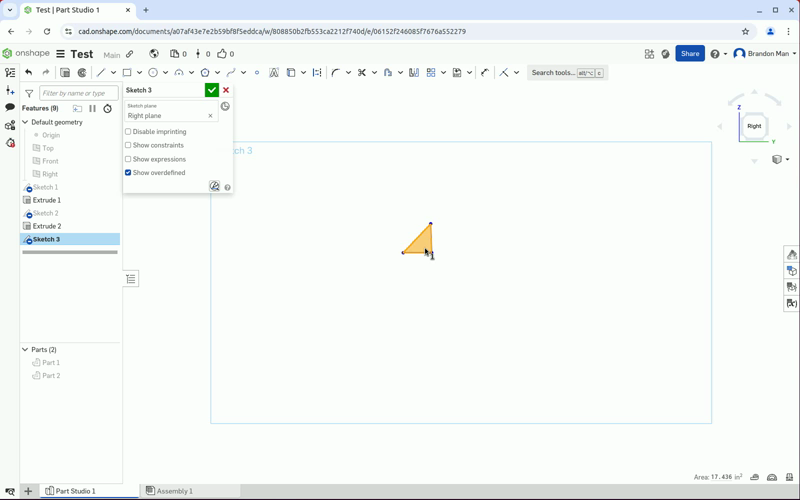
mouse_move(73, 352)
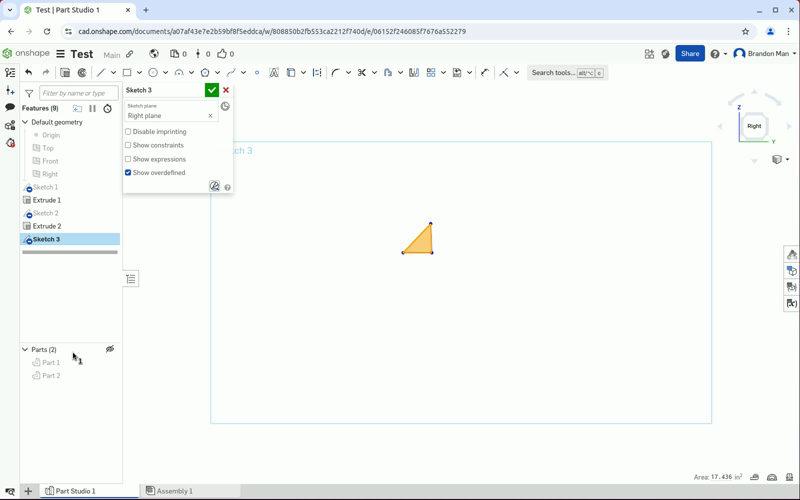
key(shift+y)
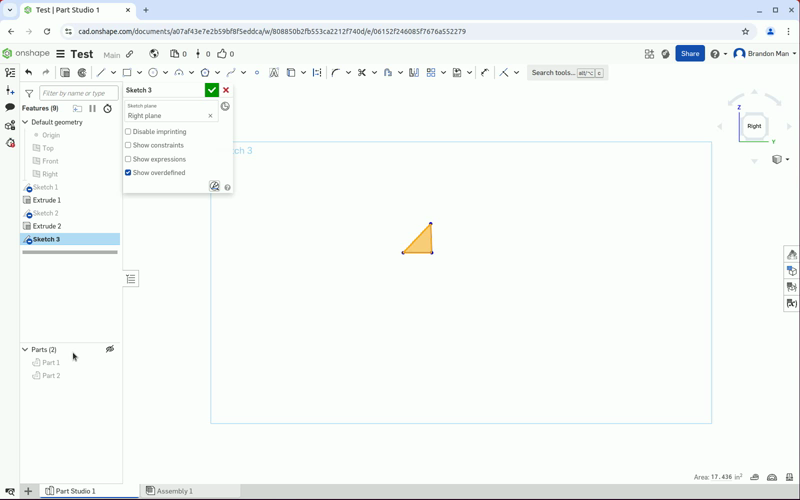
key(shift+e)
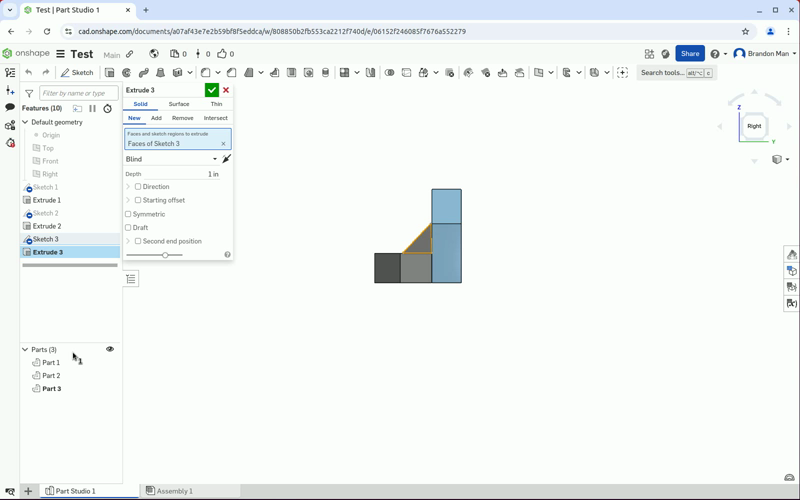
mouse_move(143, 106)
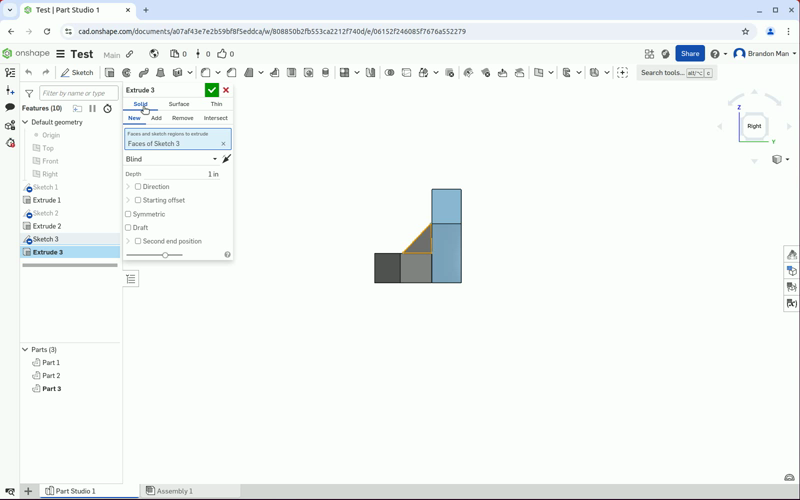
click(143, 106)
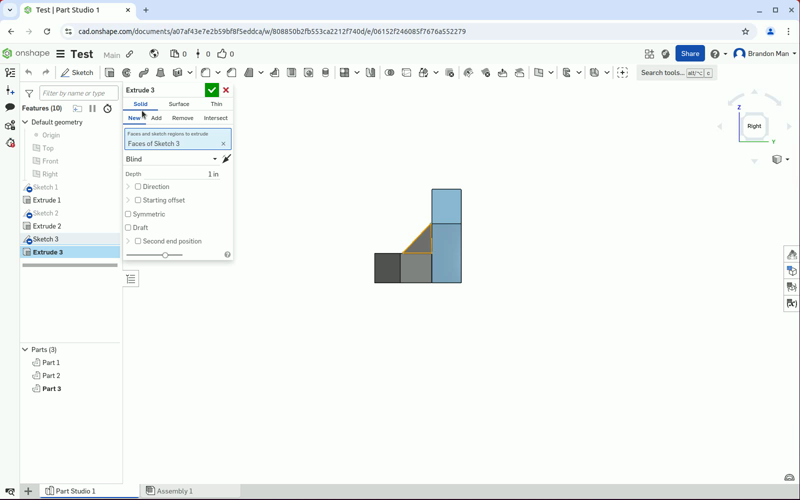
mouse_move(137, 120)
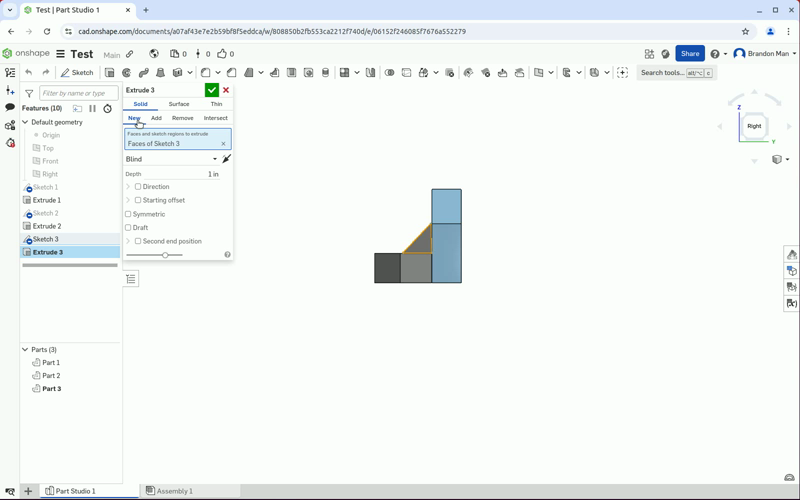
click(137, 120)
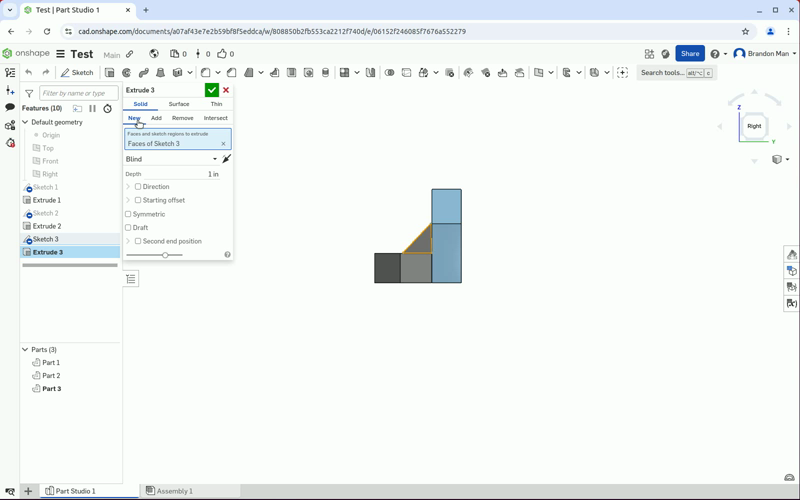
key(tab, 4)
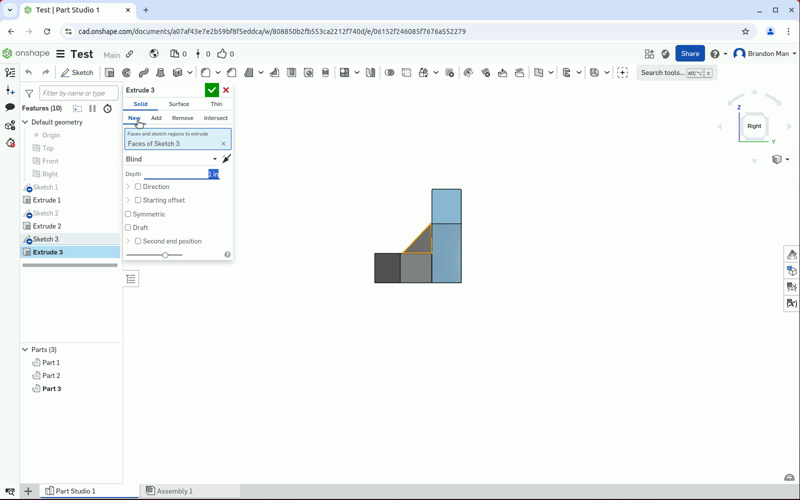
text(15.405)
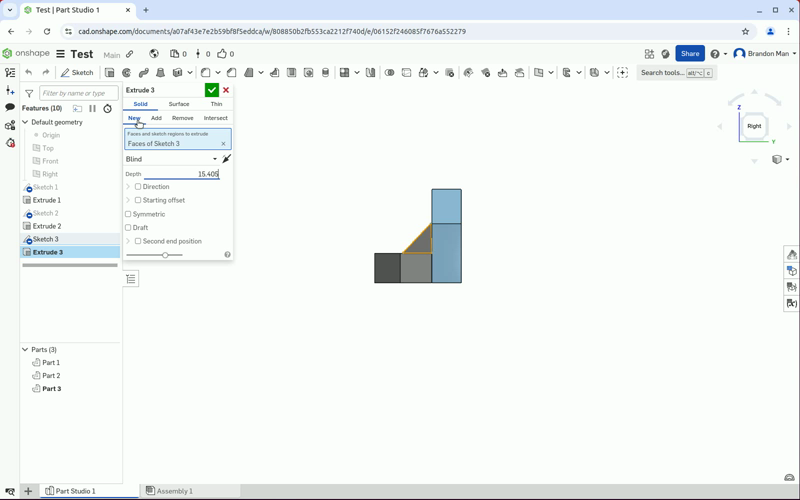
key(enter)
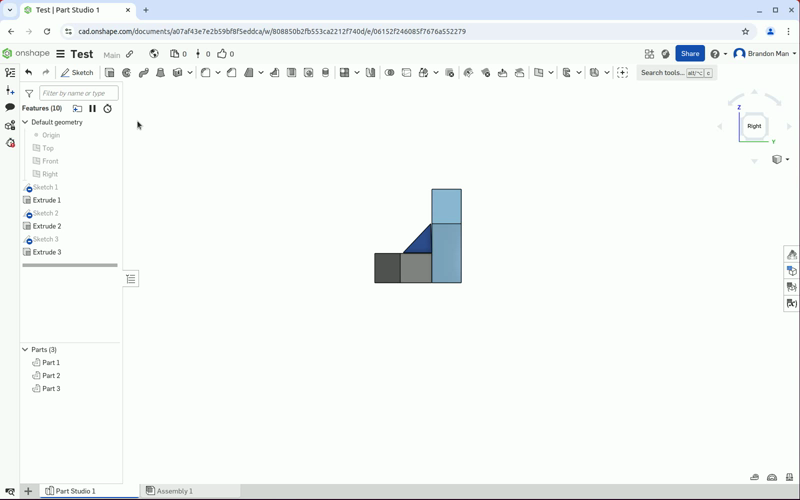
key(shift+h)
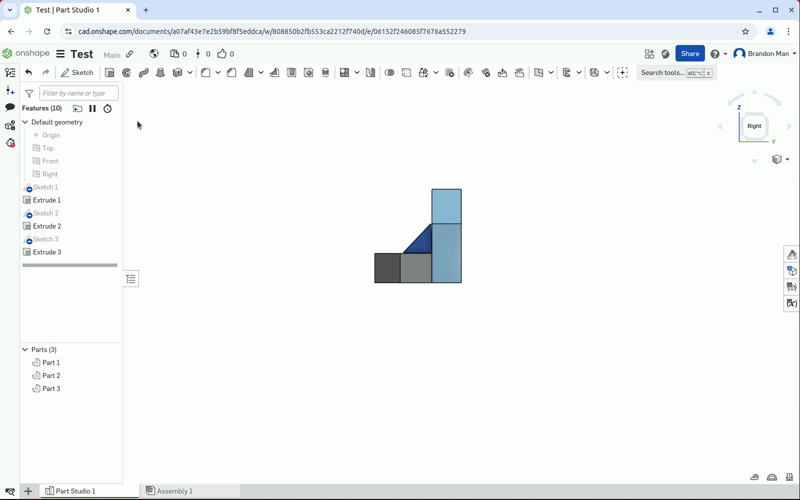
key(shift+h)
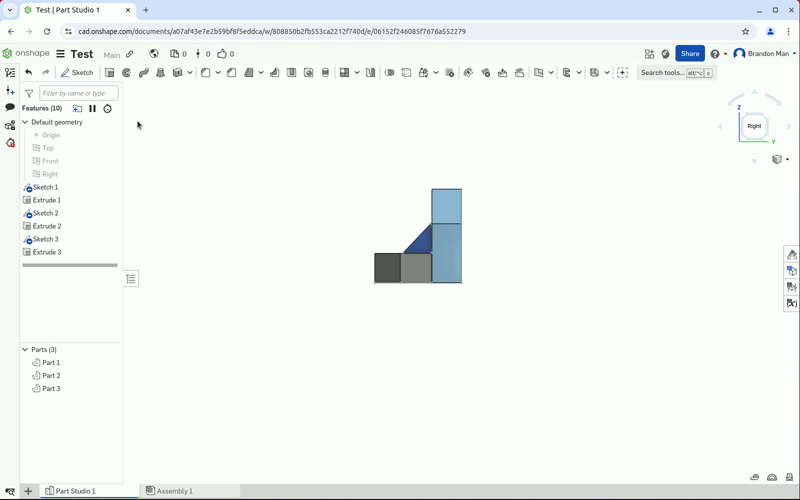
key(shift+7)
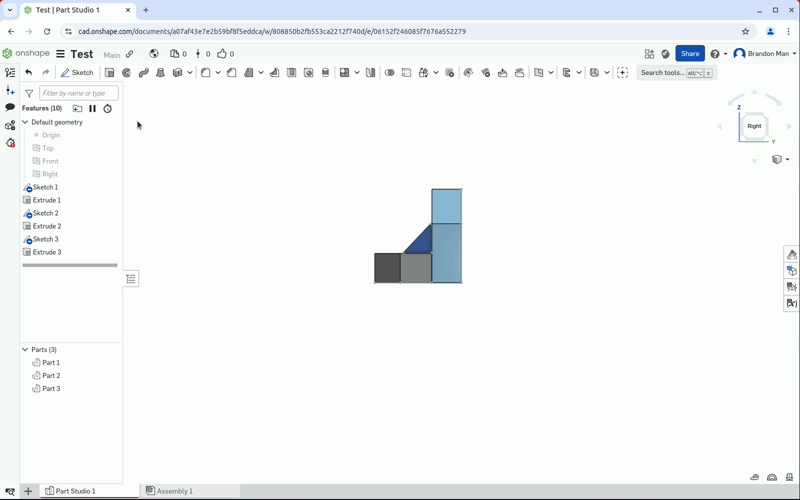
key(right, 2)
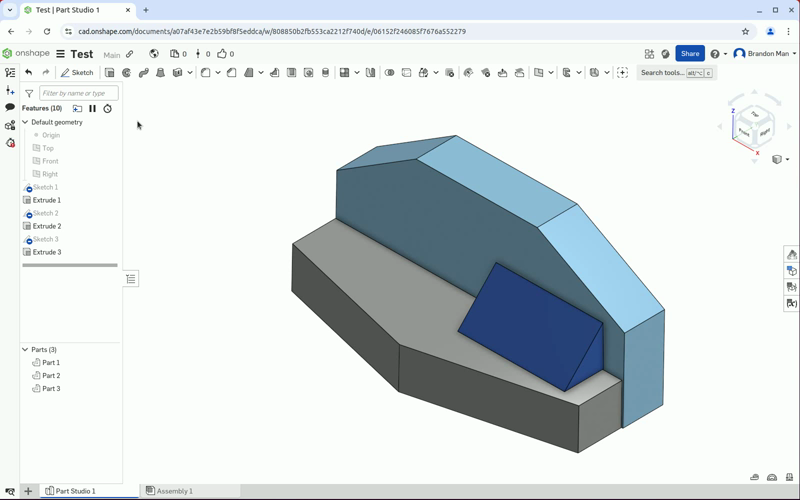
key(down, 2)
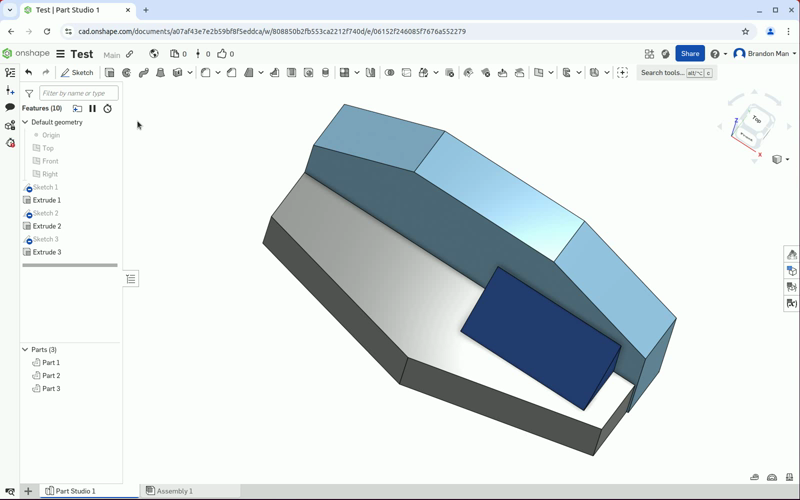
key(up, 2)
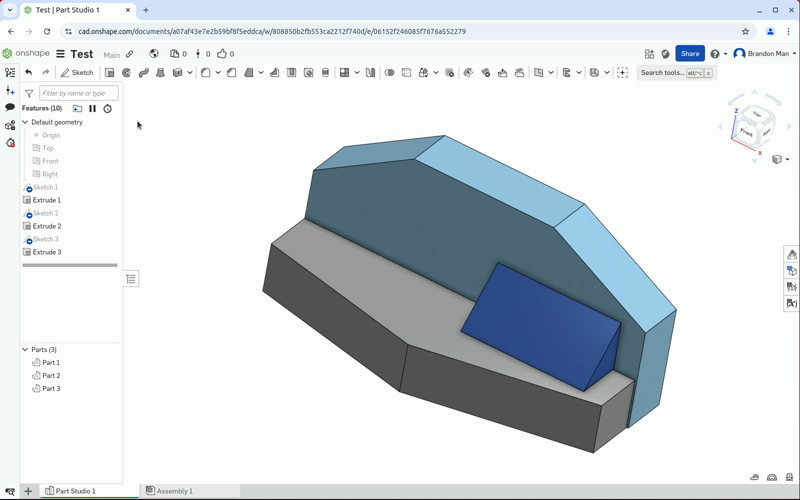
key(left, 2)
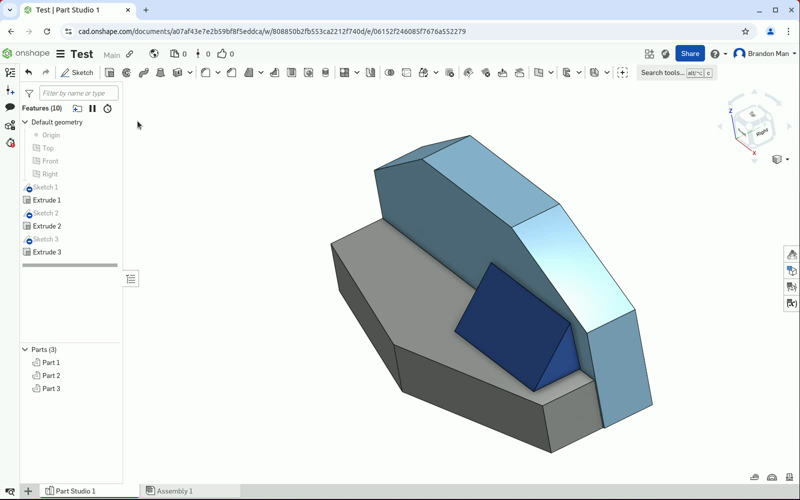
mouse_move(73, 189)
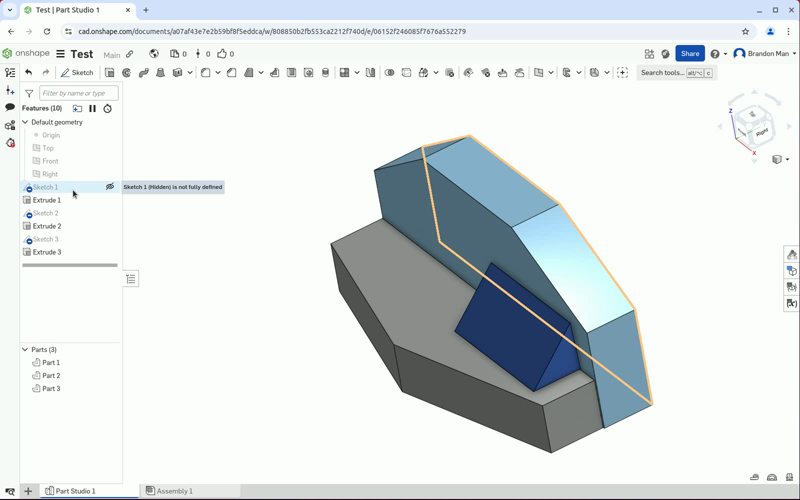
click(73, 189)